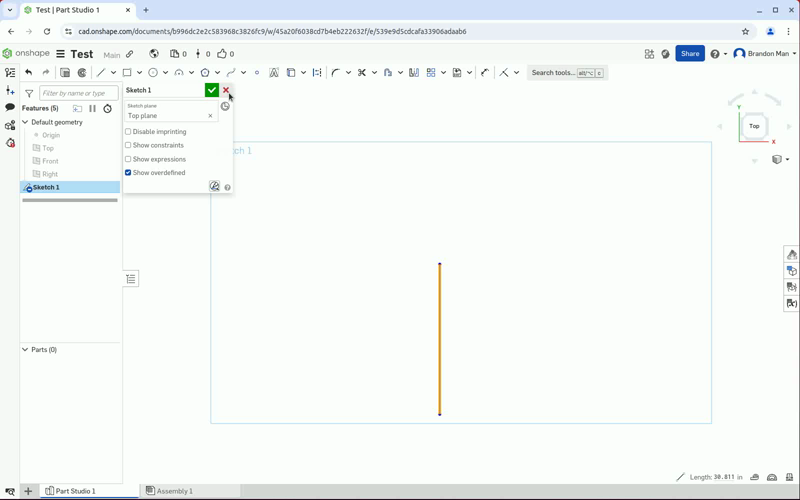
key(shift+h)
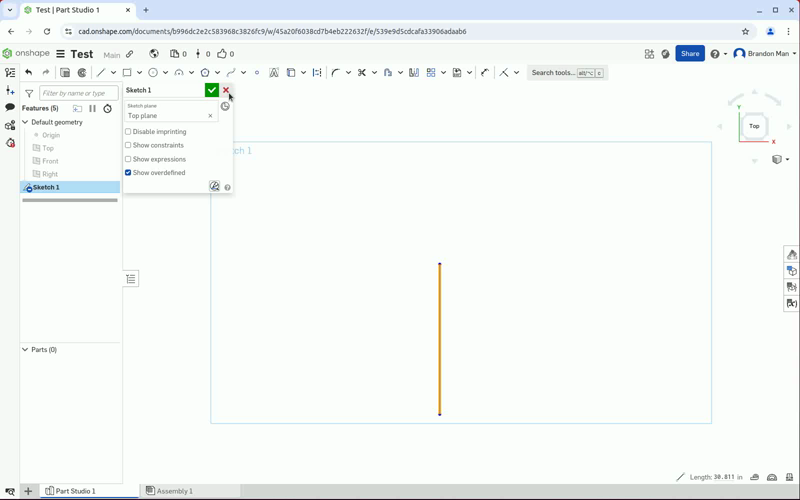
key(shift+s)
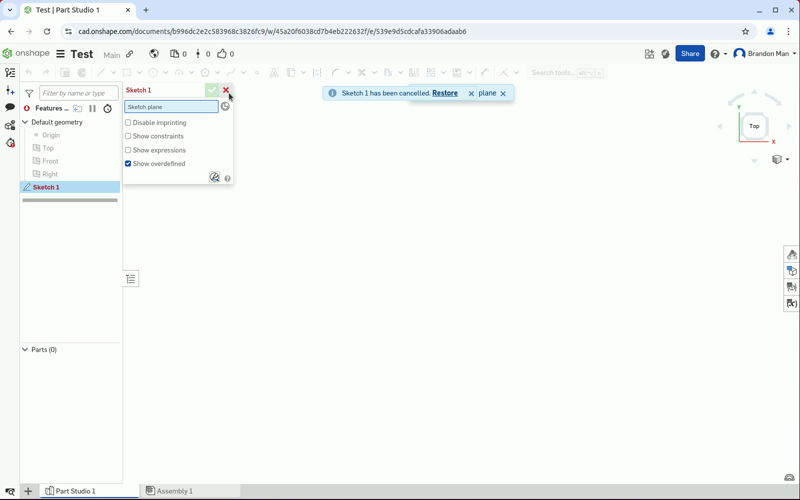
mouse_move(73, 150)
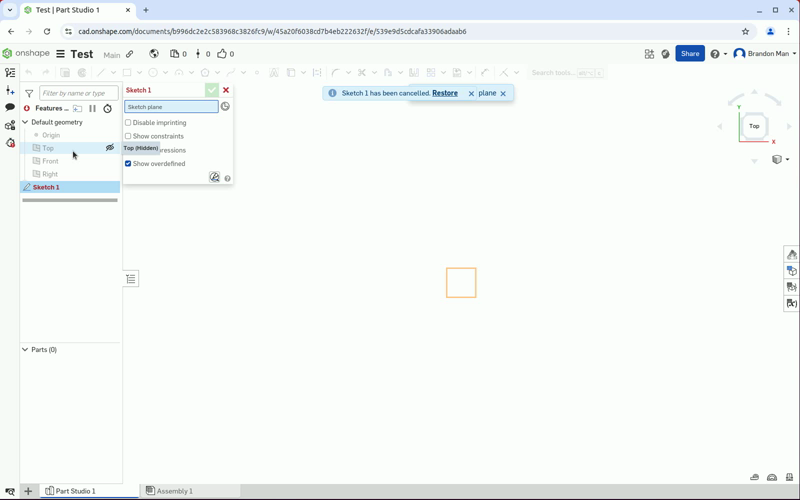
click(73, 150)
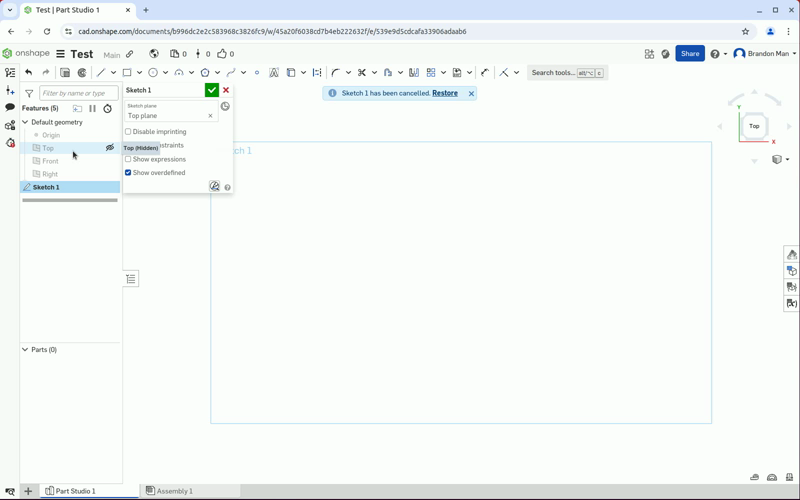
mouse_move(73, 352)
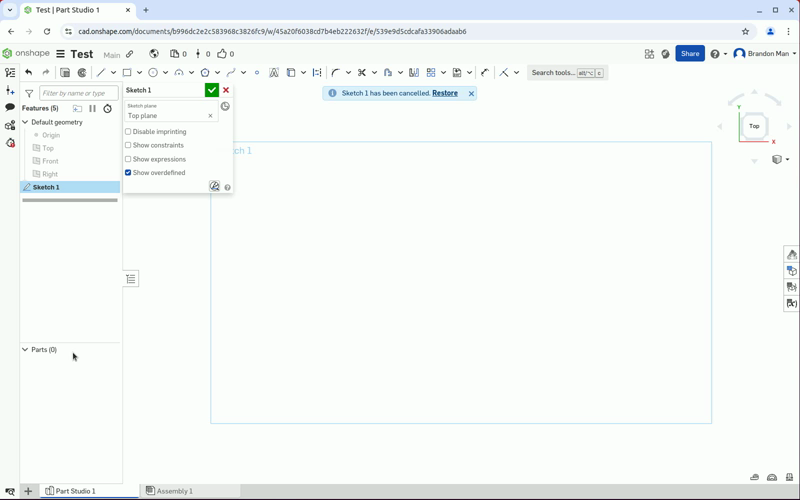
key(y)
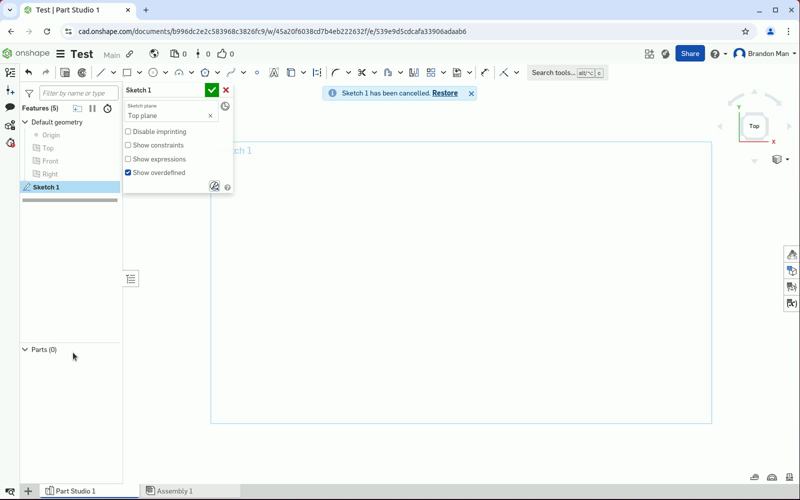
key(c)
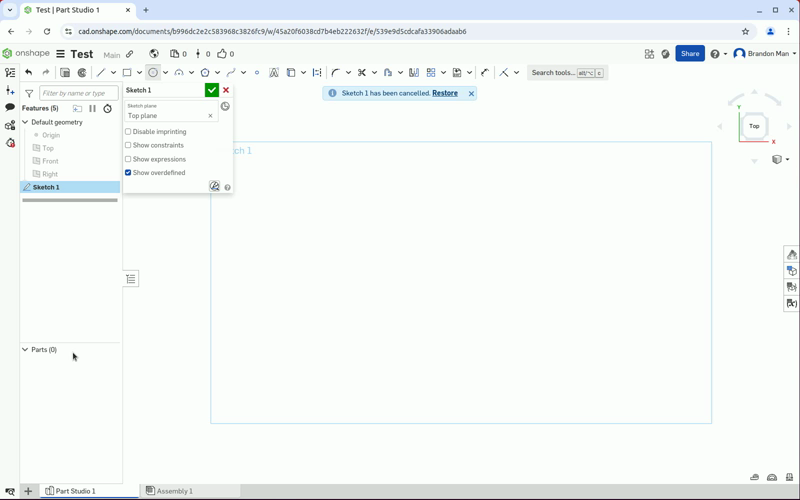
key_down(shift)
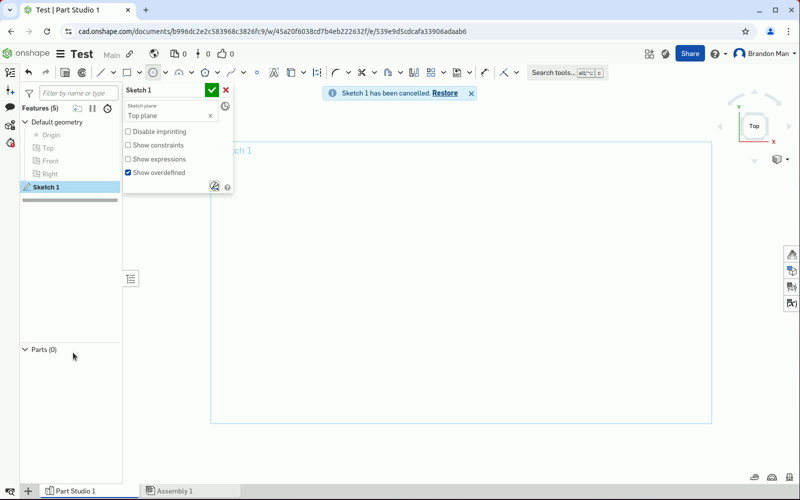
mouse_move(360, 198)
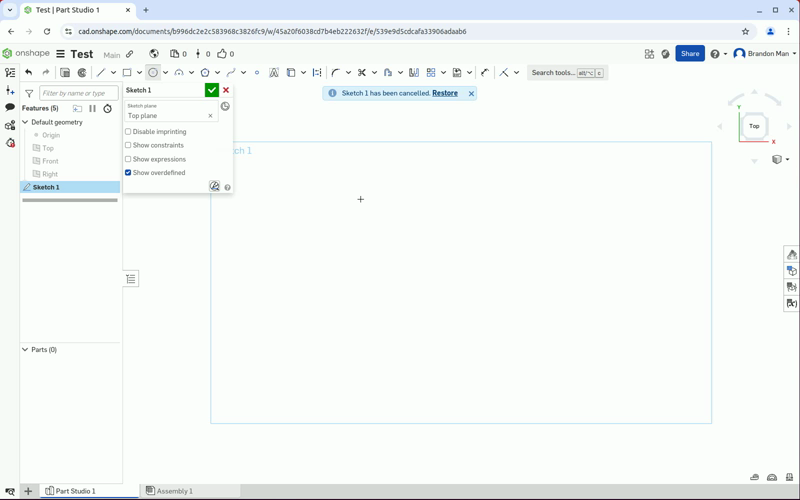
click(360, 198)
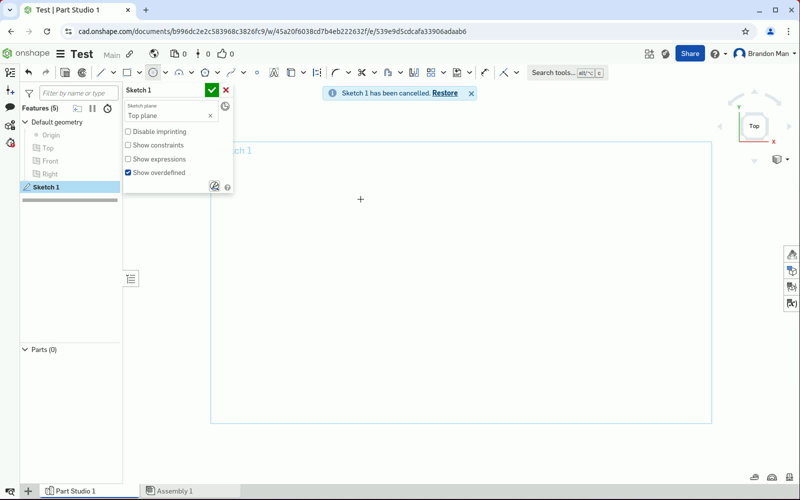
key_up(shift)
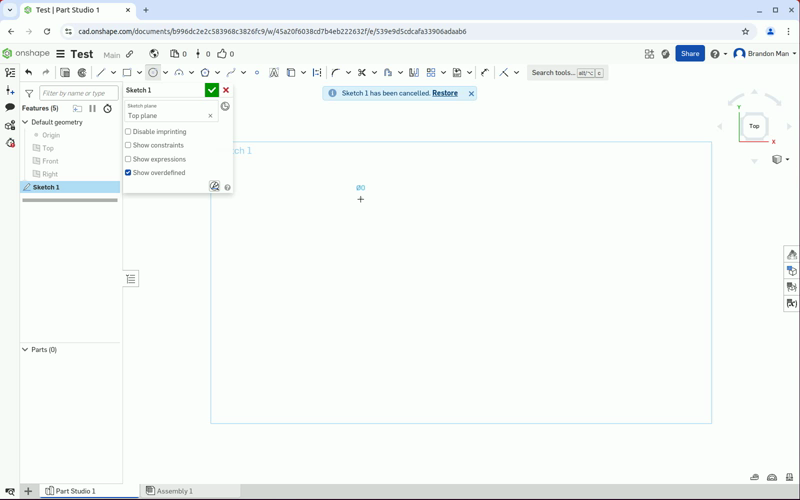
mouse_move(372, 198)
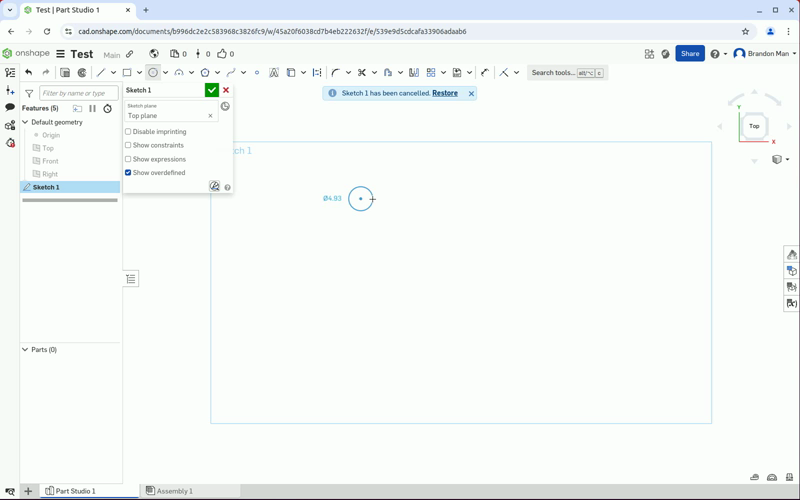
click(372, 198)
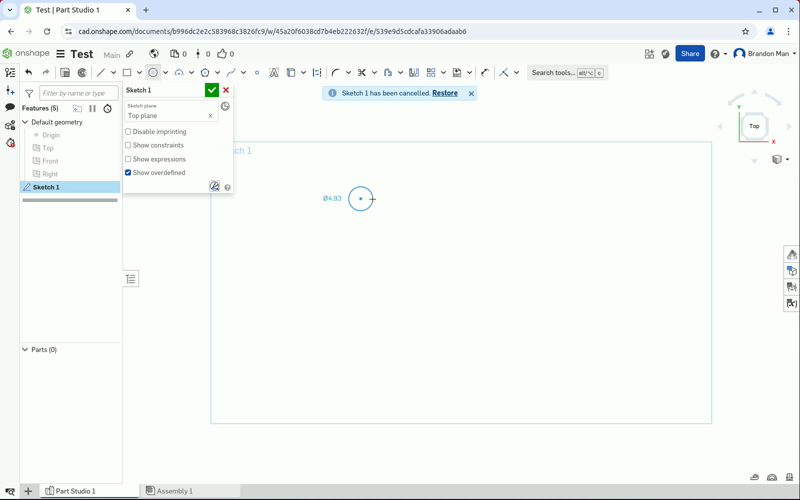
key(esc)
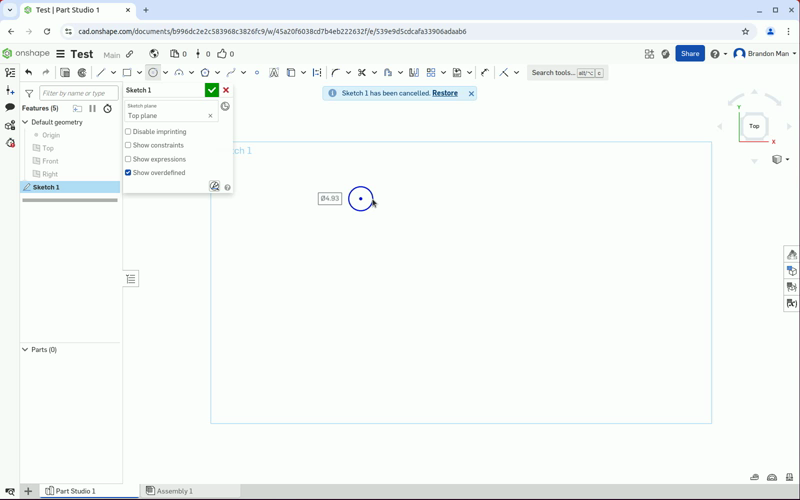
key(c)
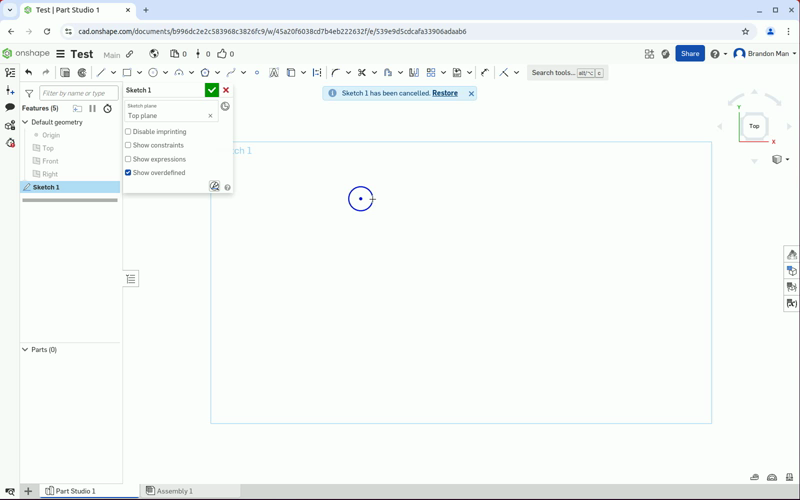
key_down(shift)
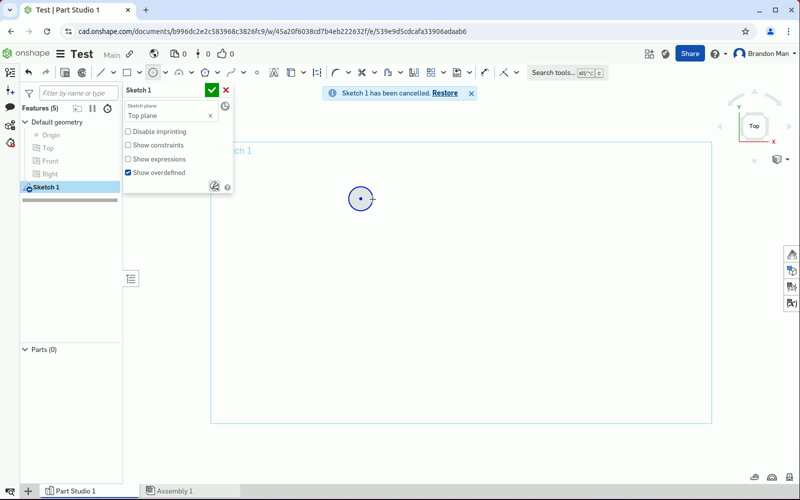
mouse_move(360, 198)
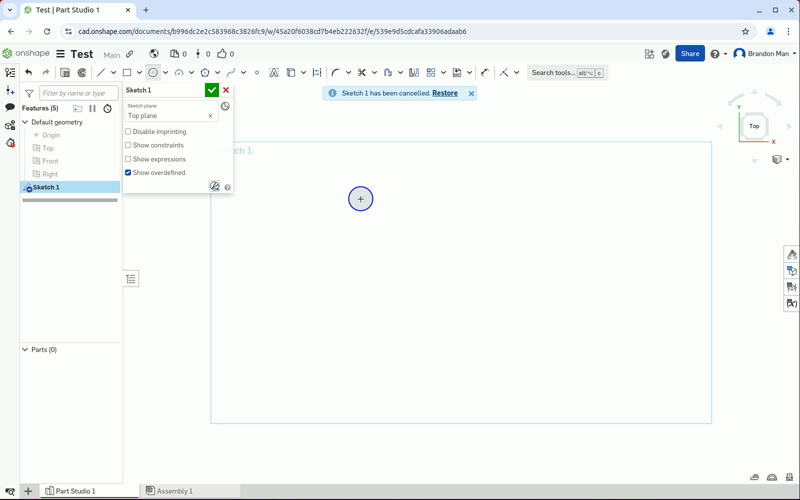
click(360, 198)
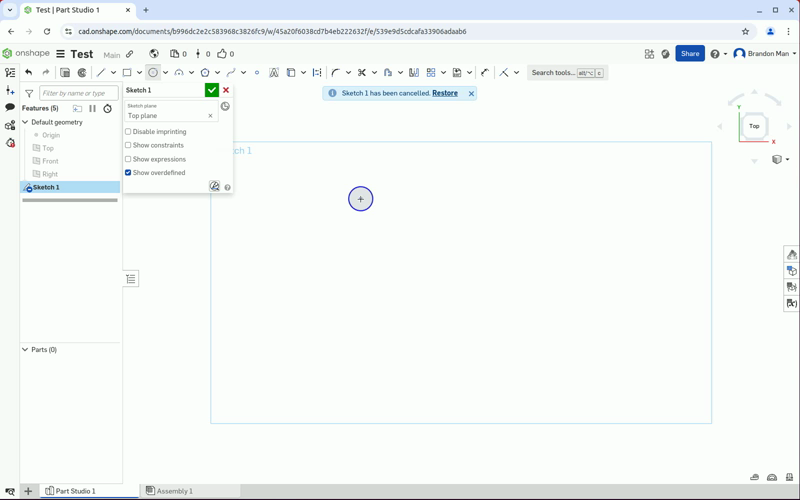
key_up(shift)
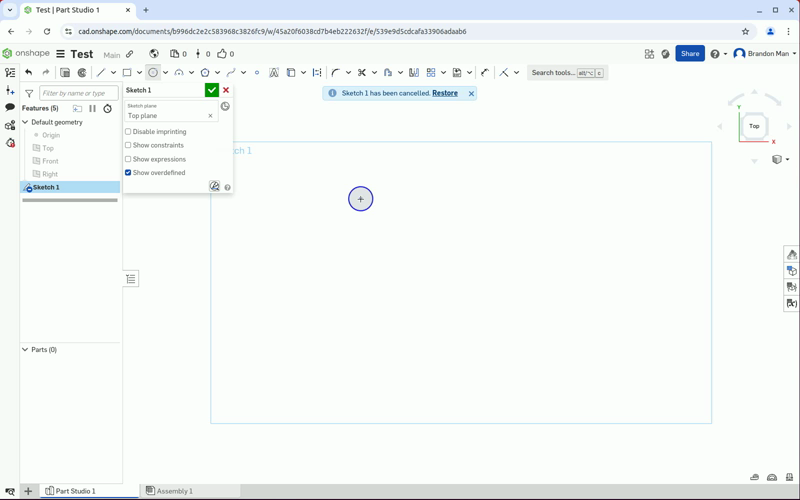
mouse_move(368, 198)
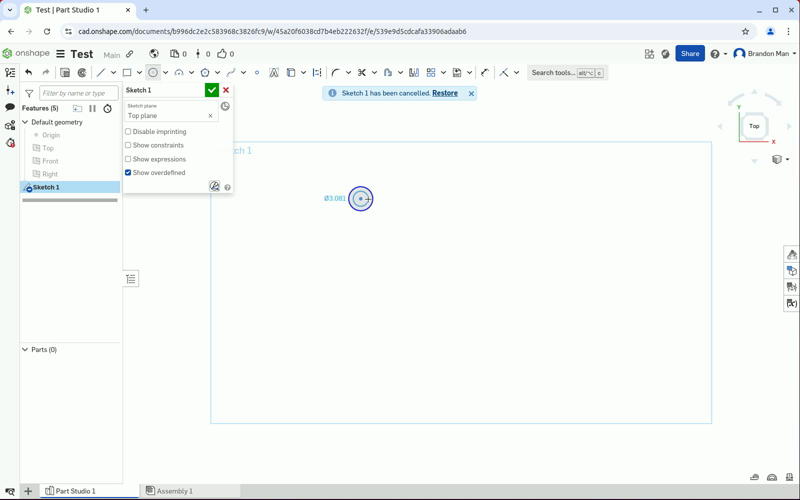
click(368, 198)
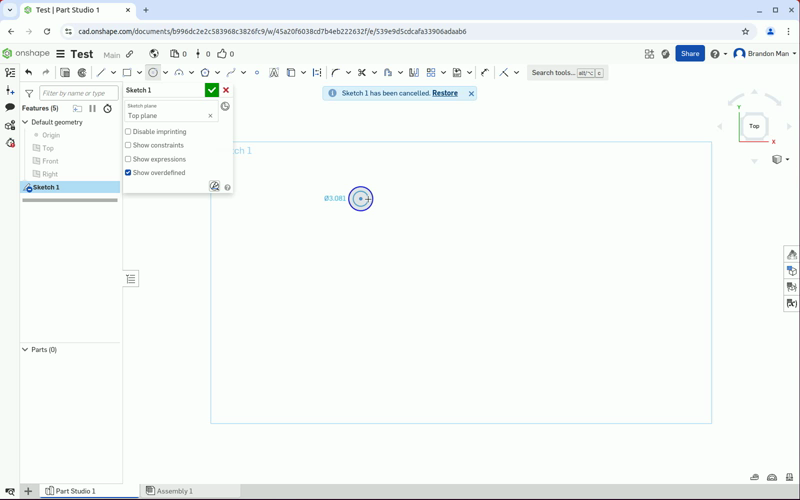
key(esc)
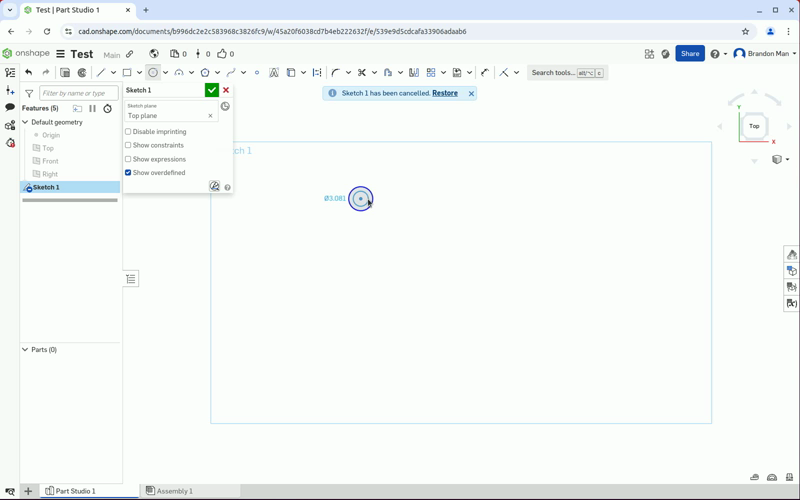
mouse_move(367, 191)
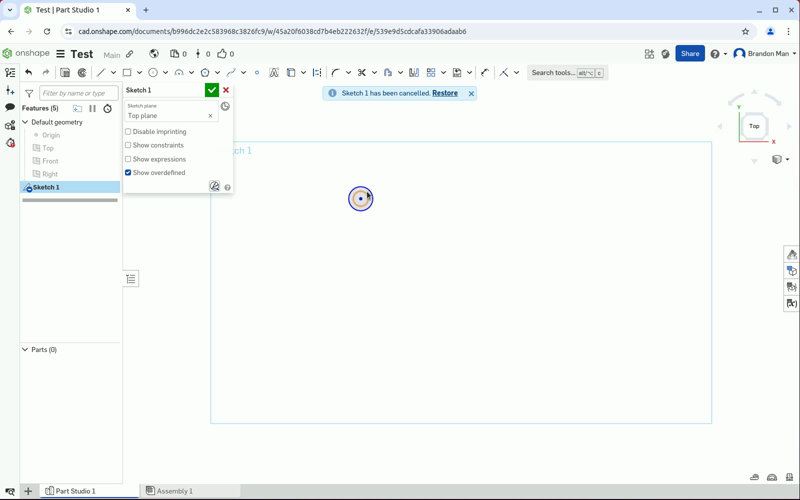
scroll(6)
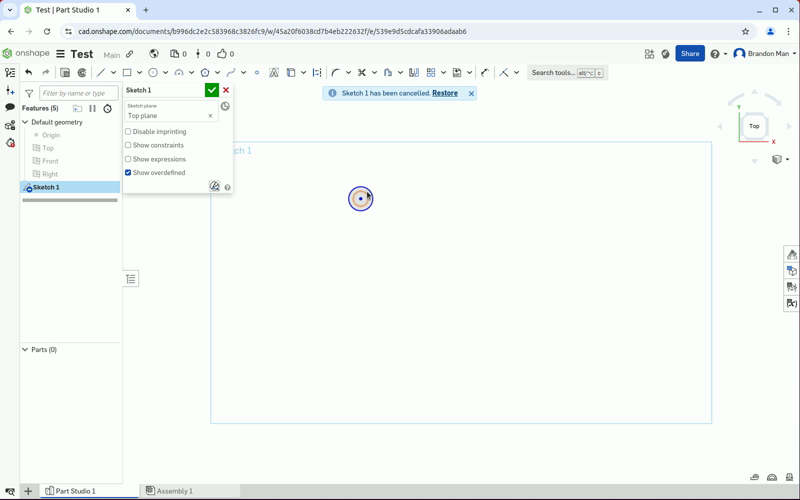
scroll(6)
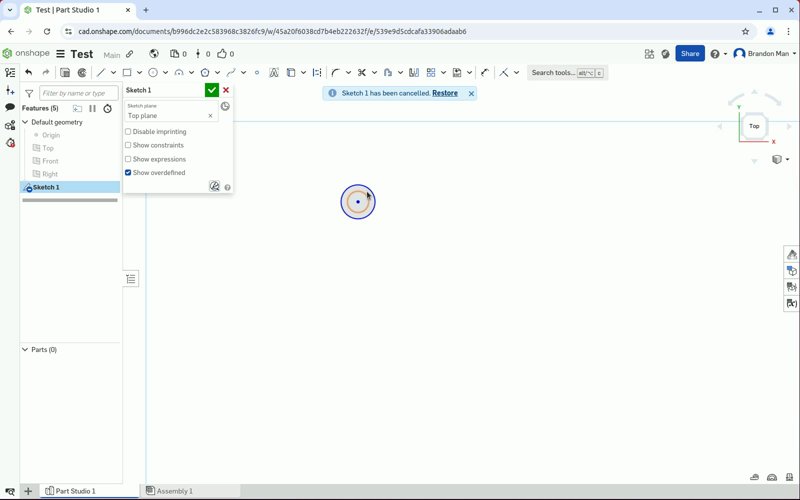
scroll(6)
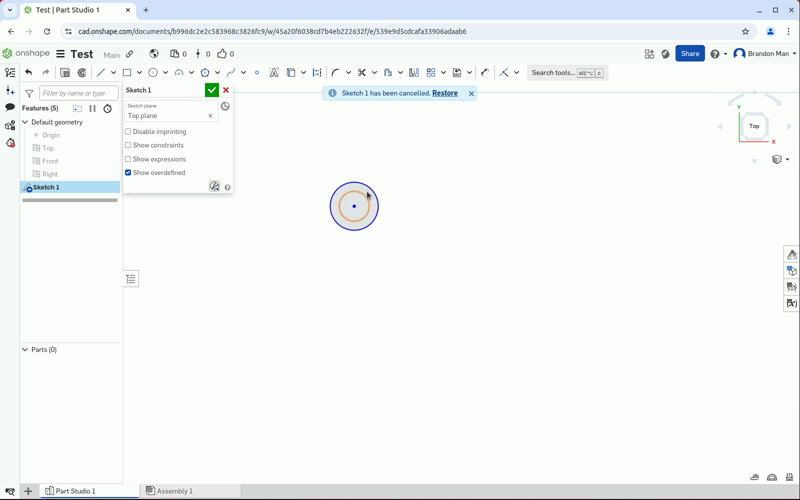
scroll(6)
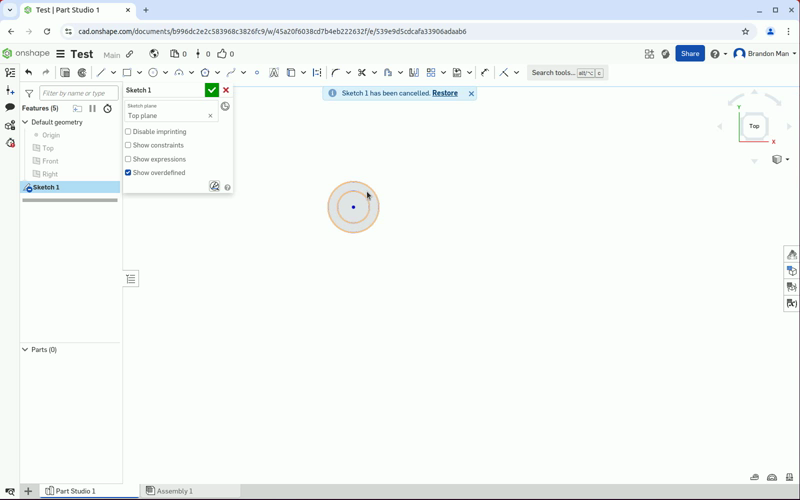
scroll(6)
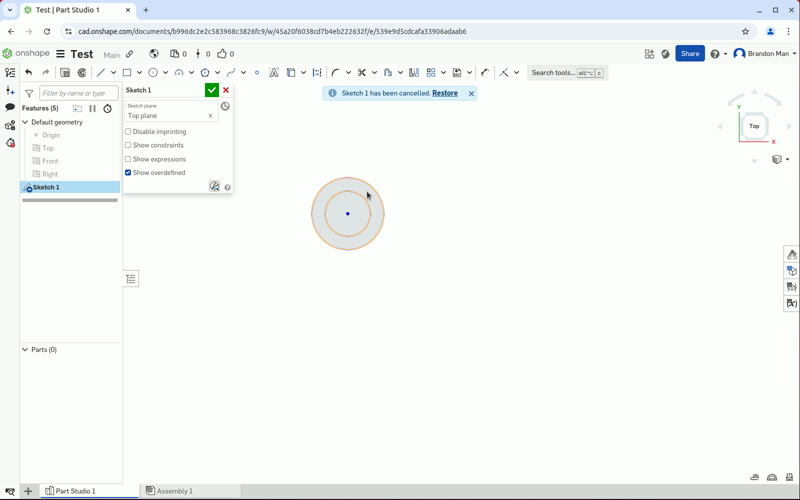
scroll(6)
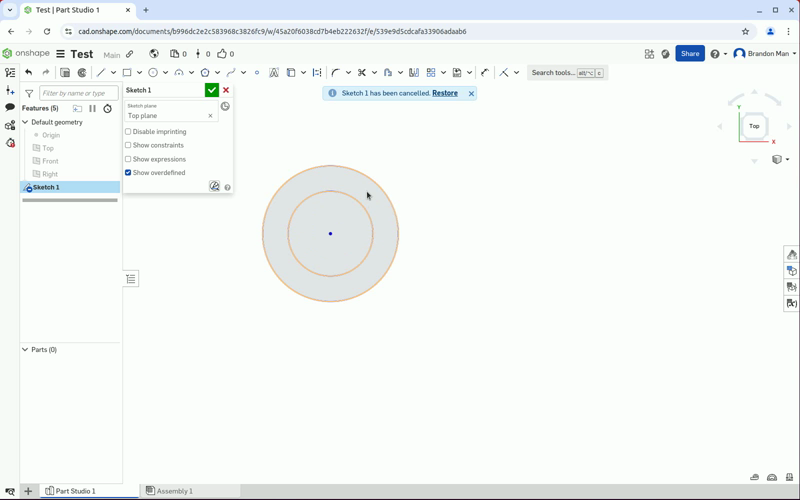
scroll(6)
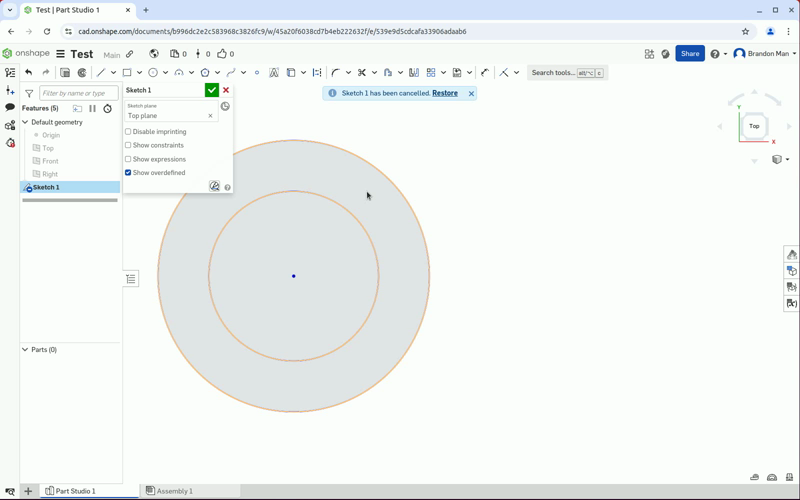
click(367, 191)
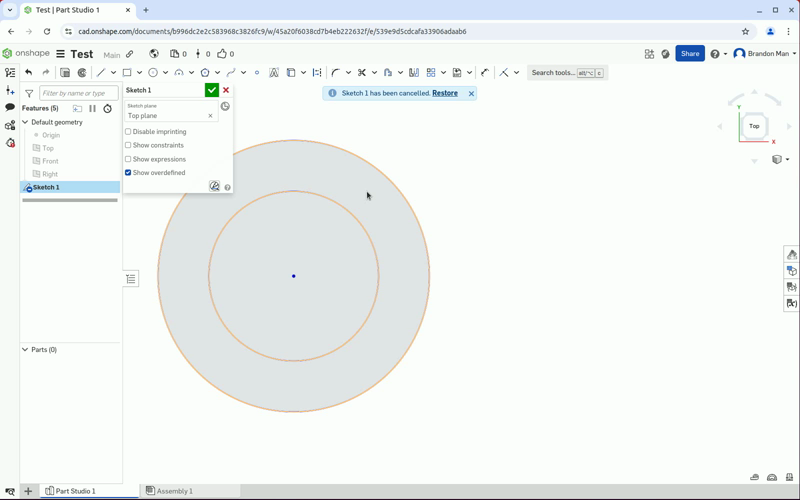
scroll(-6)
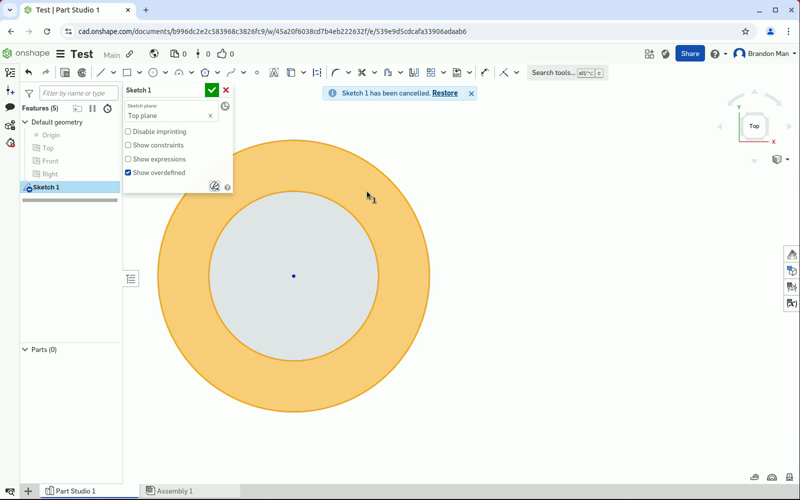
scroll(-6)
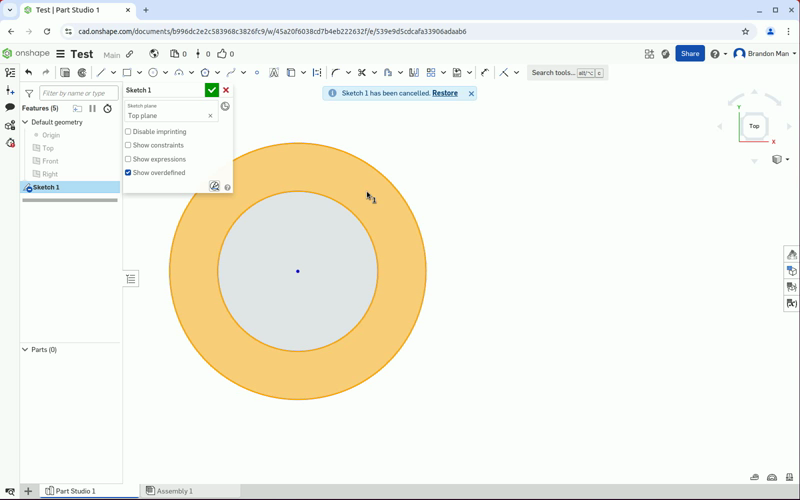
scroll(-6)
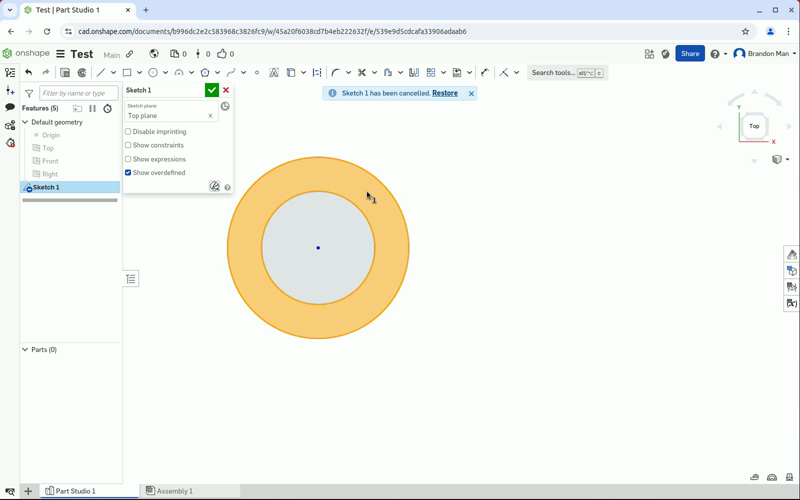
scroll(-6)
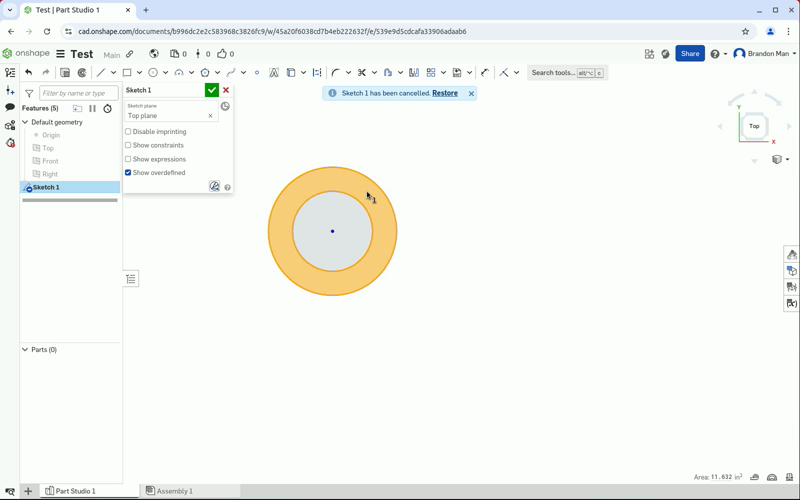
scroll(-6)
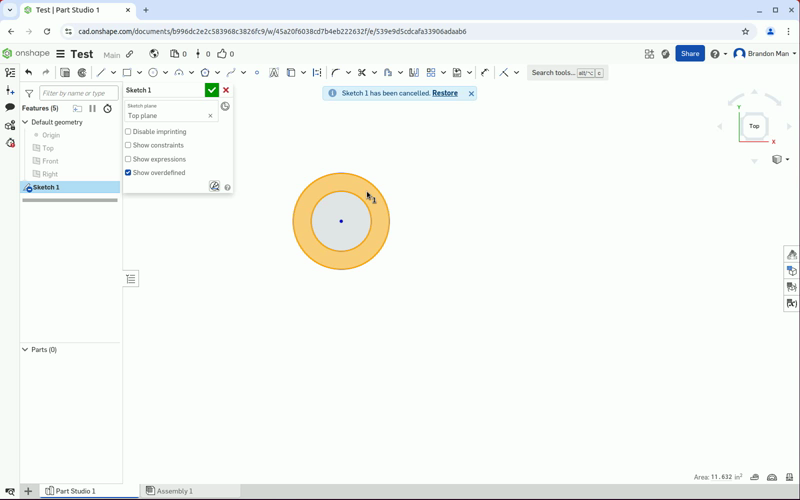
scroll(-6)
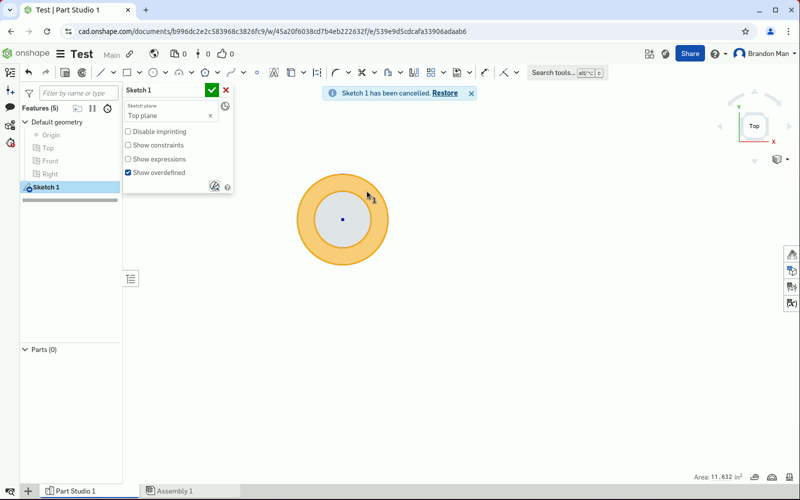
scroll(-6)
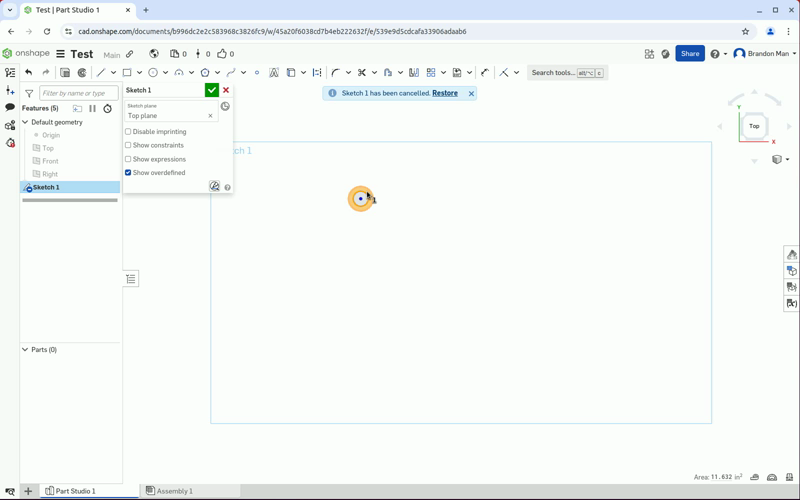
mouse_move(73, 352)
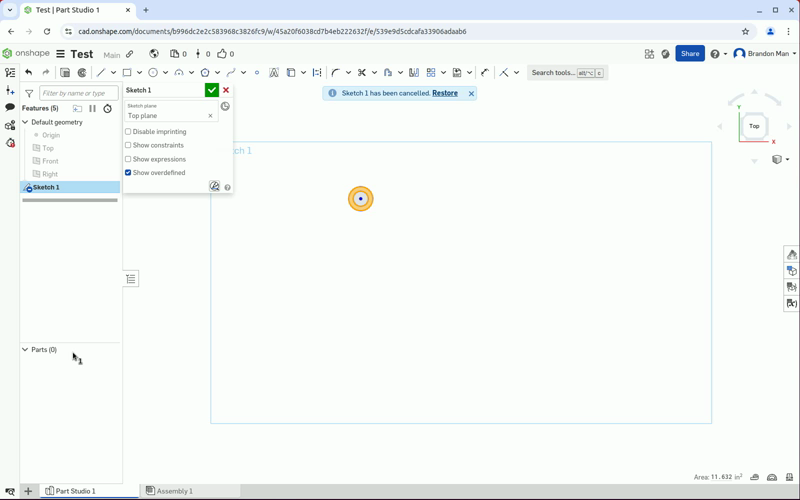
key(shift+y)
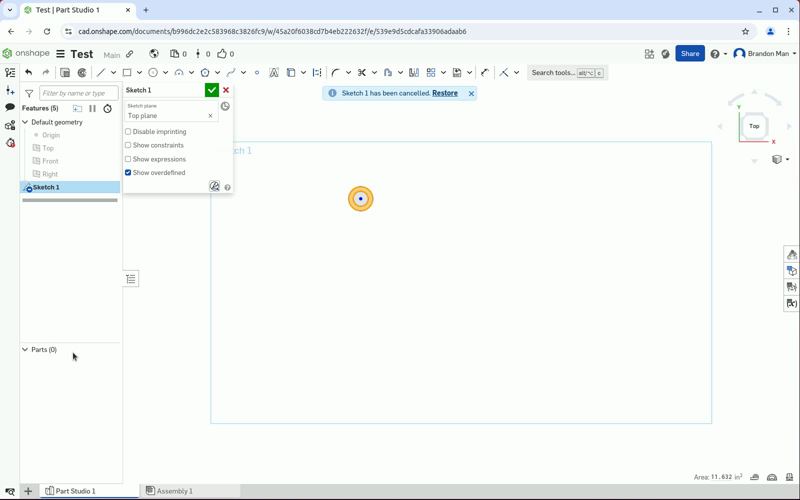
key(shift+e)
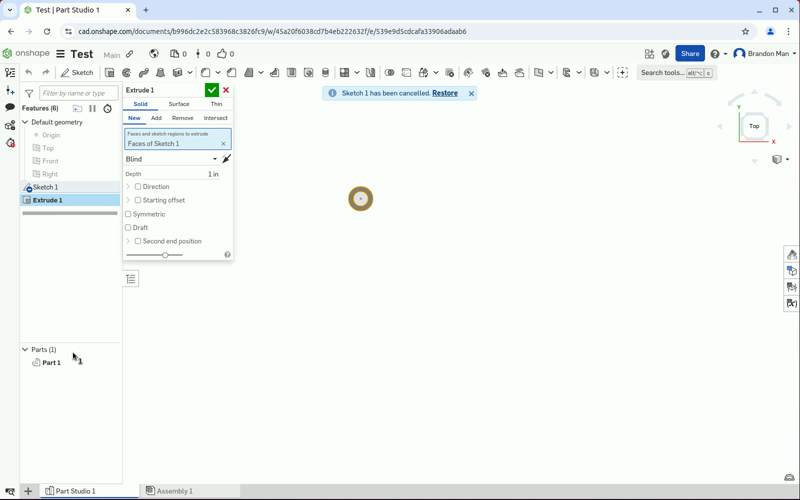
mouse_move(143, 106)
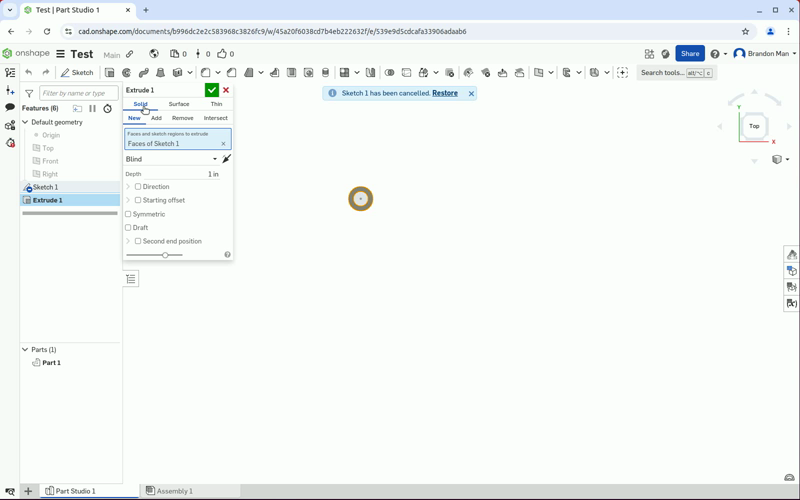
click(143, 106)
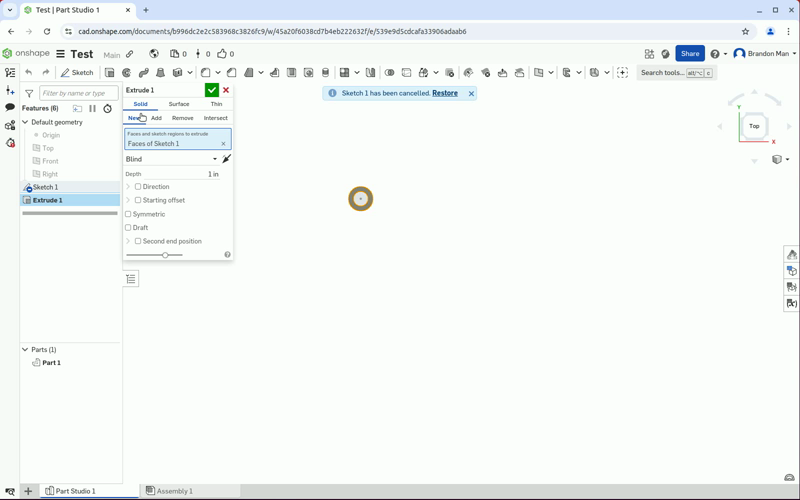
mouse_move(137, 120)
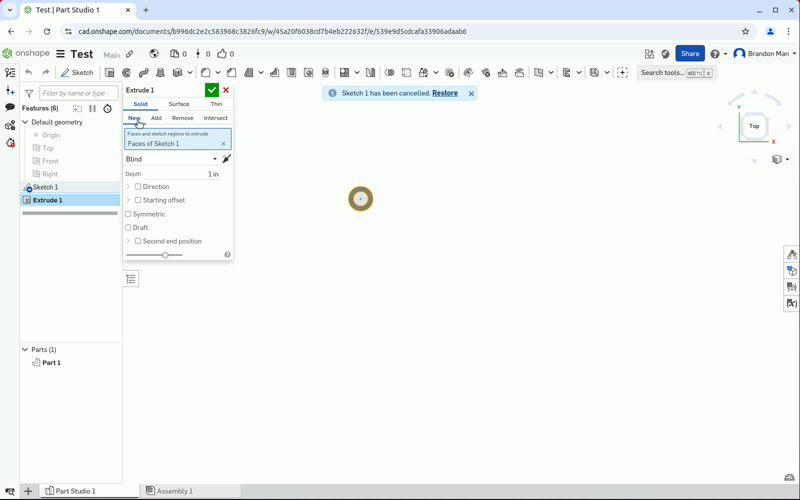
click(137, 120)
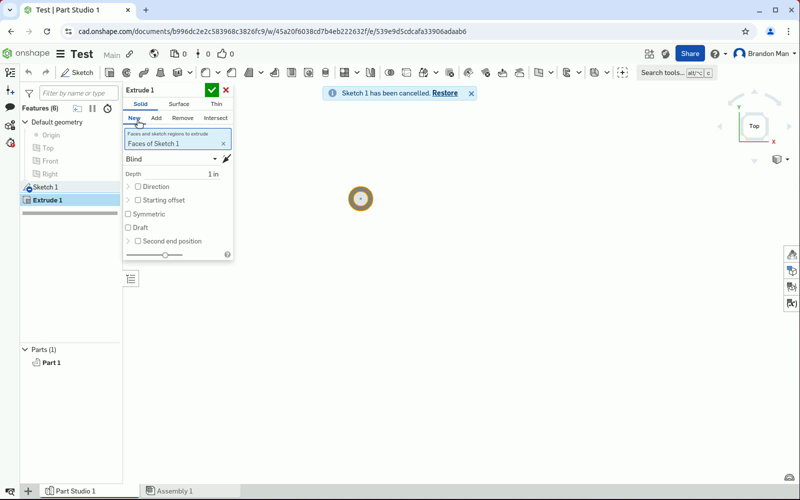
key(tab, 4)
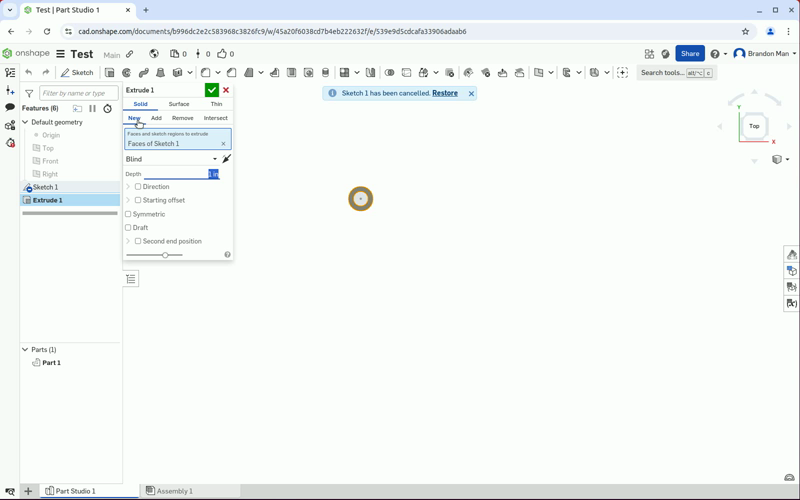
text(0.481)
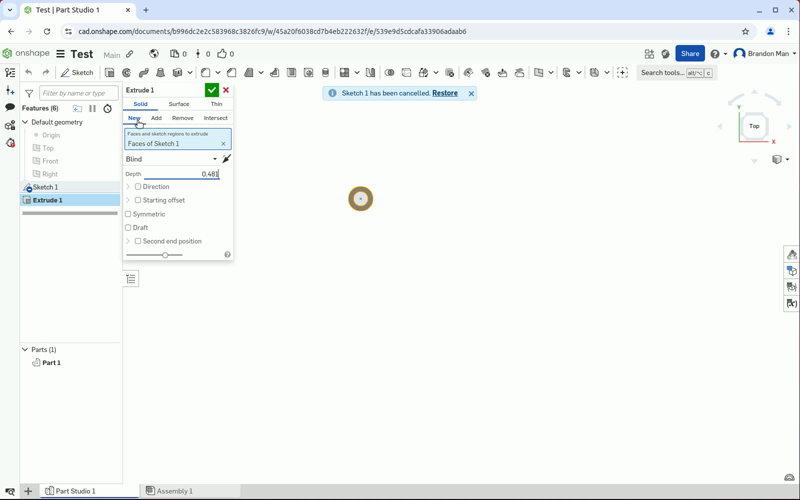
key(enter)
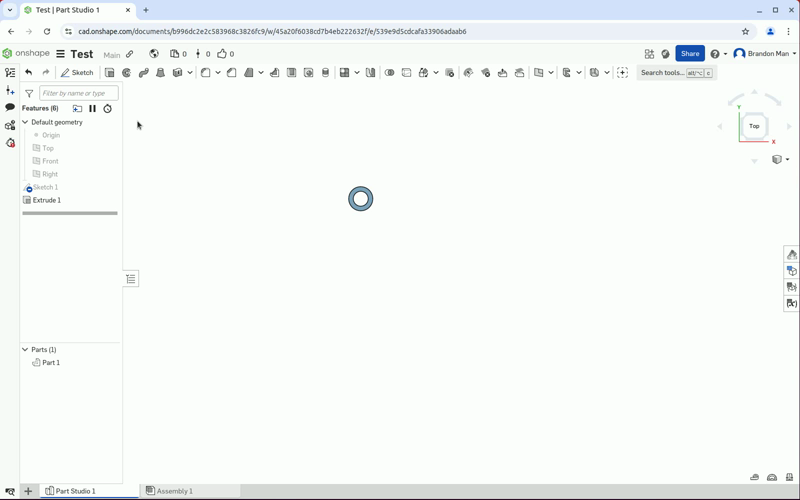
key(shift+h)
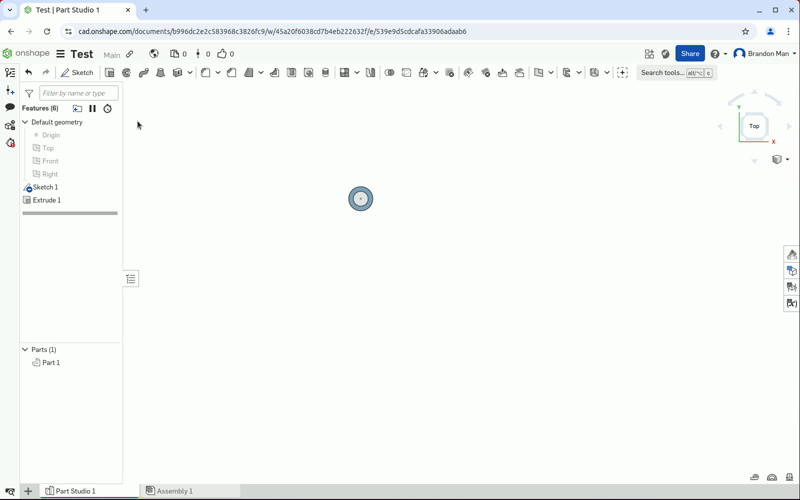
key(shift+h)
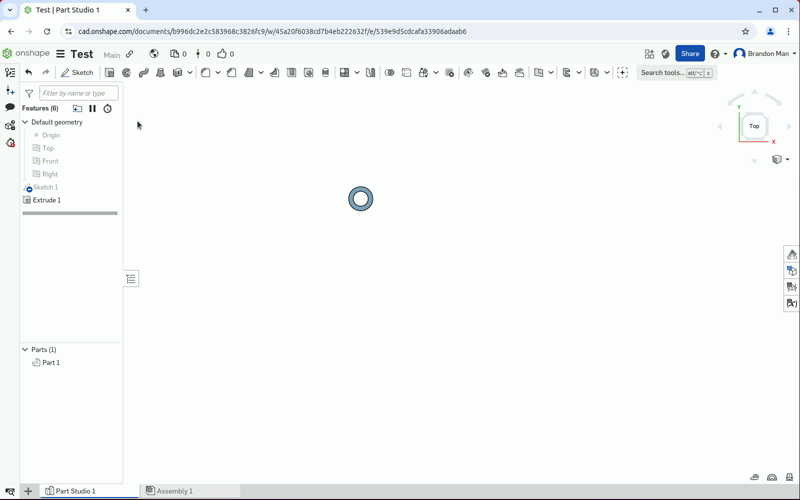
mouse_move(73, 189)
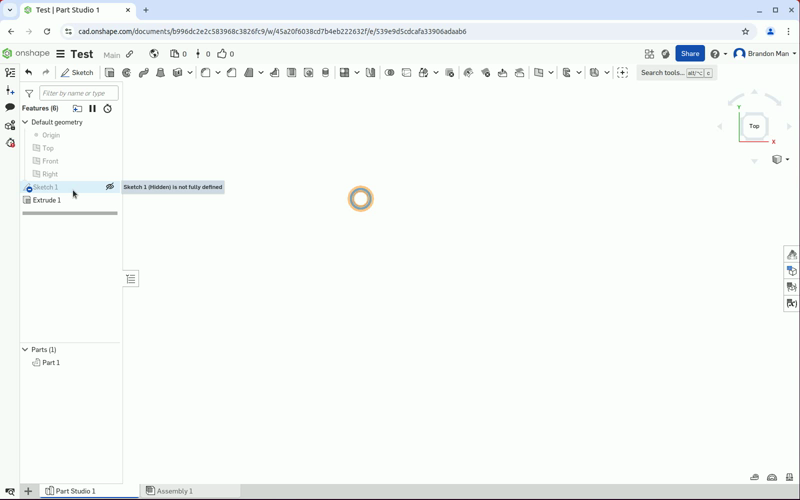
click(73, 189)
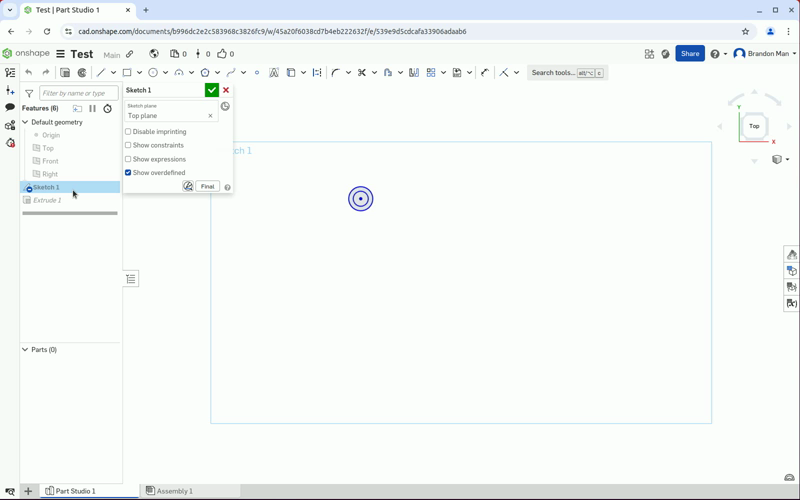
mouse_move(229, 92)
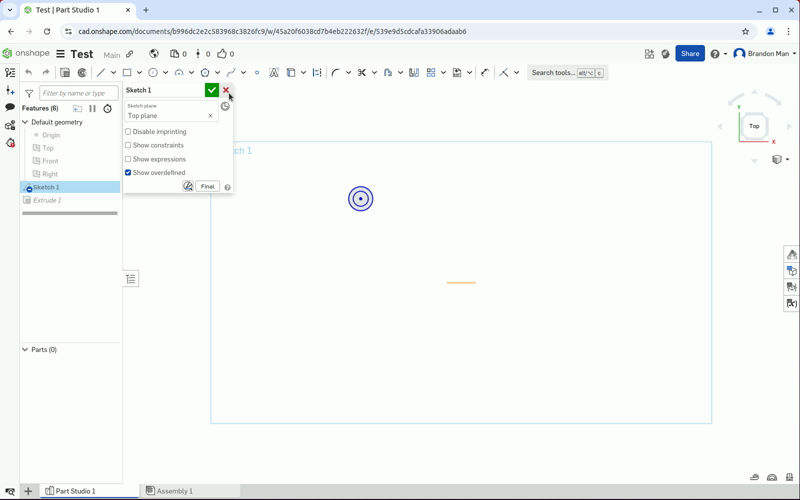
click(229, 92)
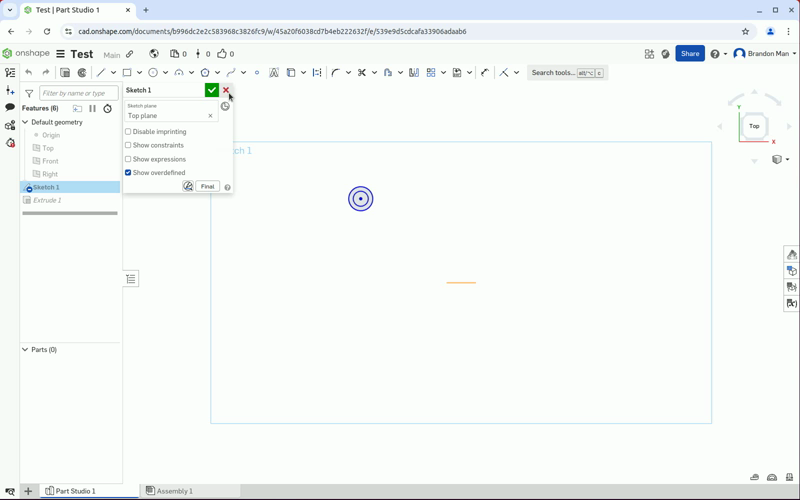
key(shift+s)
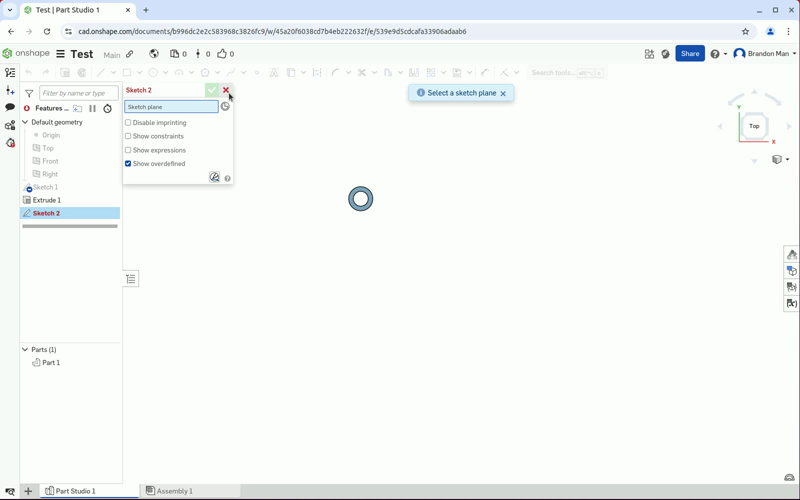
mouse_move(73, 150)
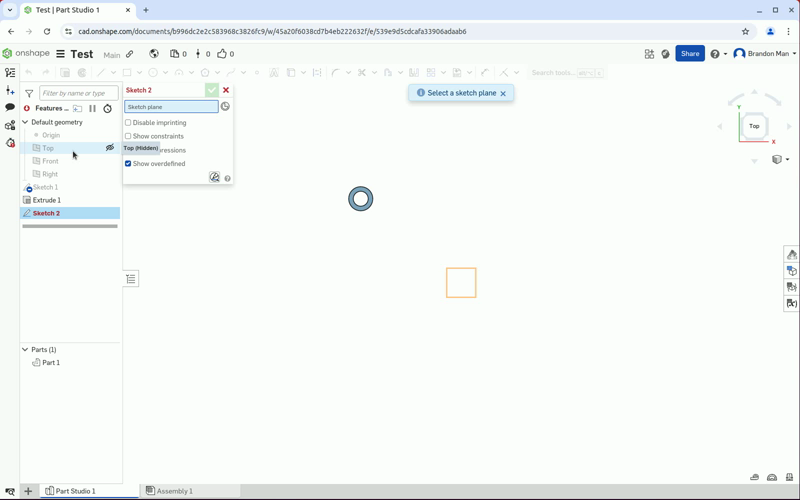
click(73, 150)
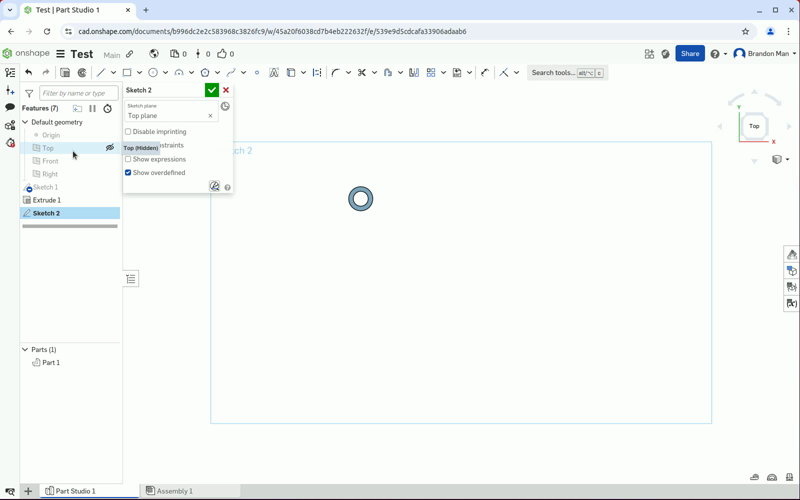
mouse_move(73, 352)
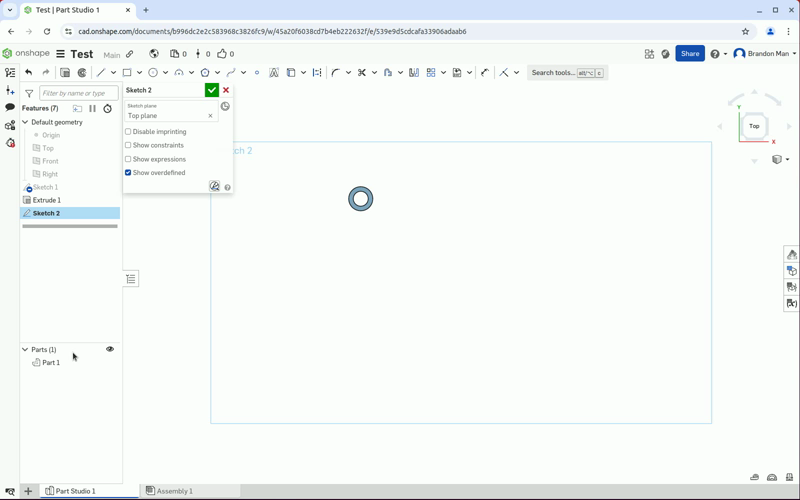
key(y)
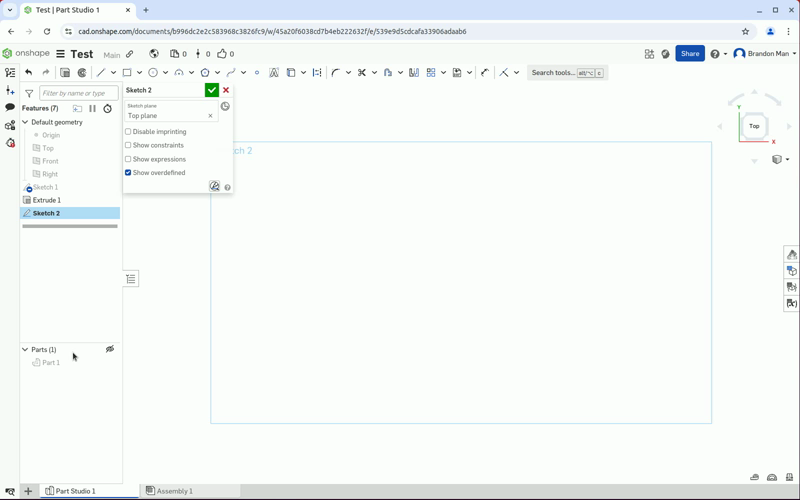
key(c)
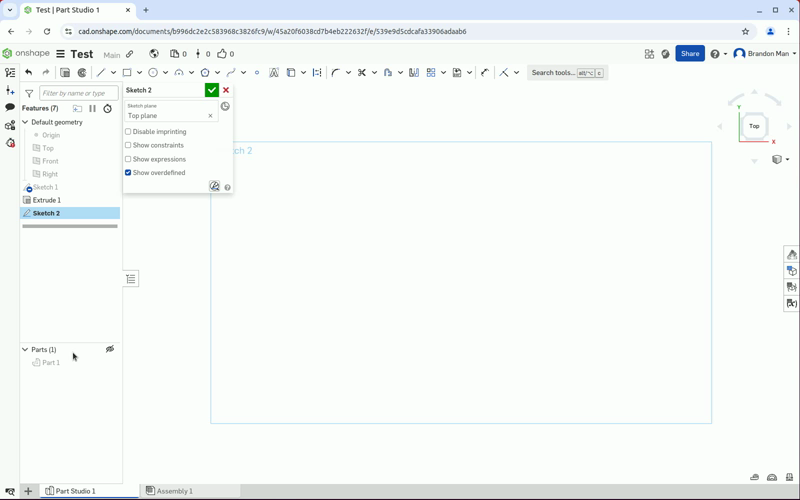
key_down(shift)
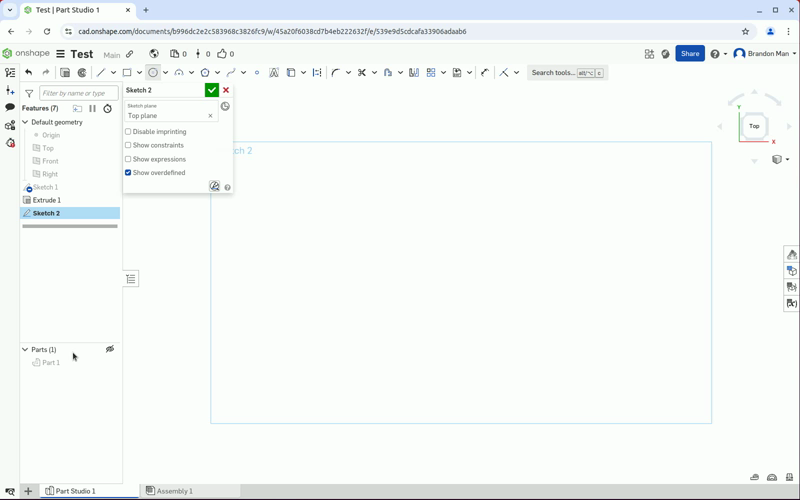
mouse_move(399, 198)
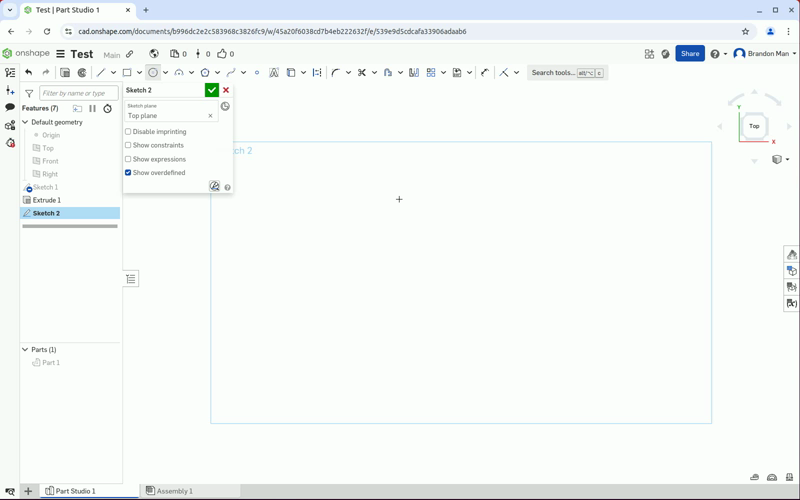
click(399, 198)
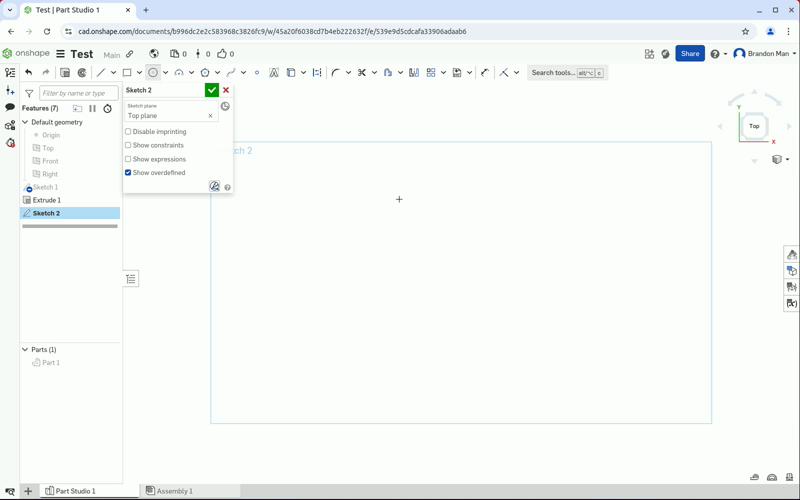
key_up(shift)
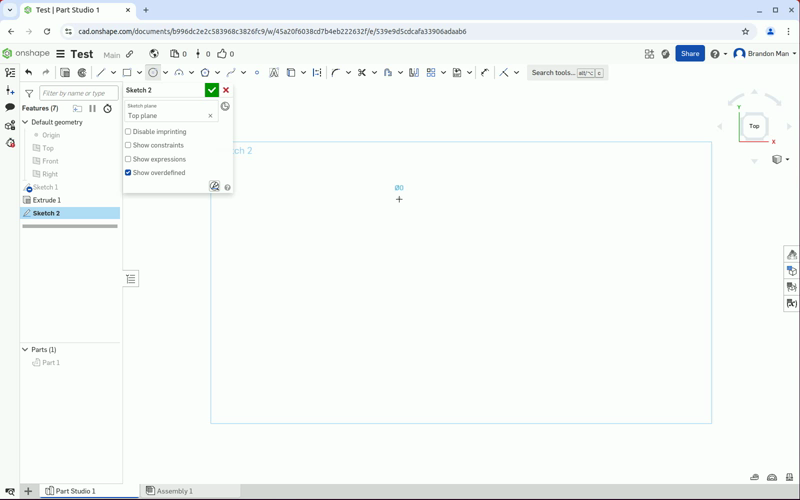
mouse_move(411, 198)
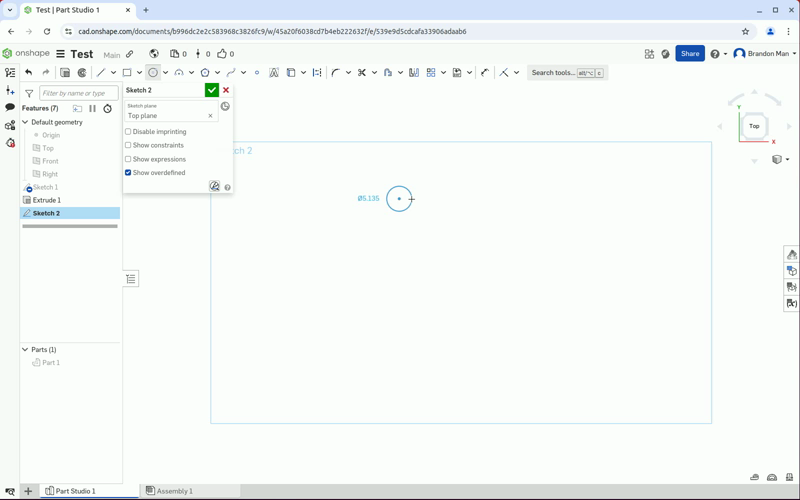
click(411, 198)
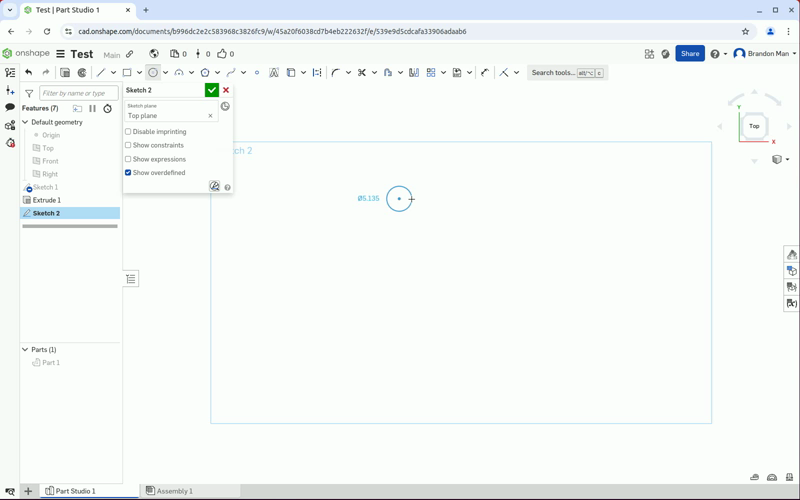
key(esc)
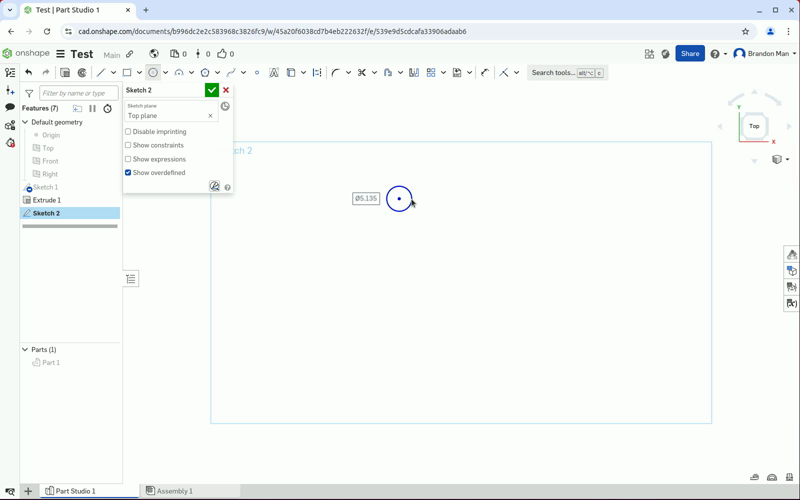
key(c)
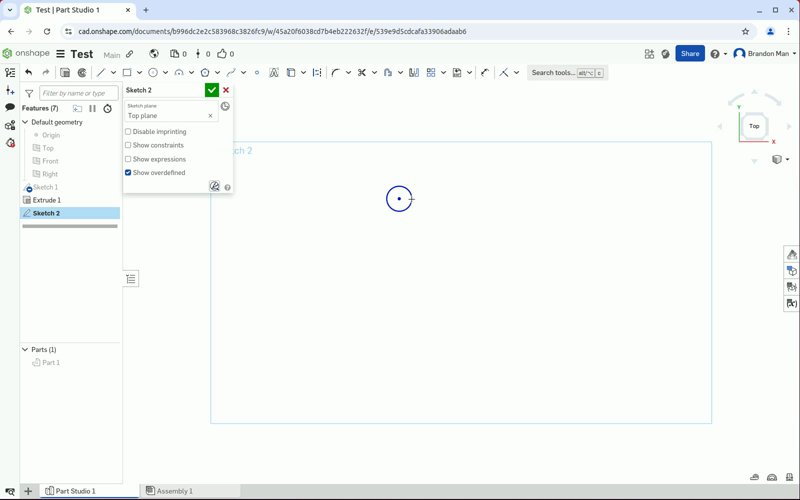
key_down(shift)
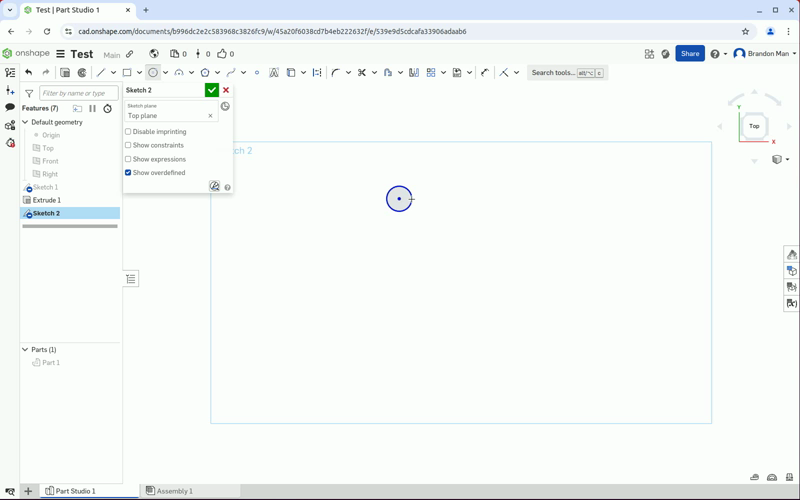
mouse_move(399, 198)
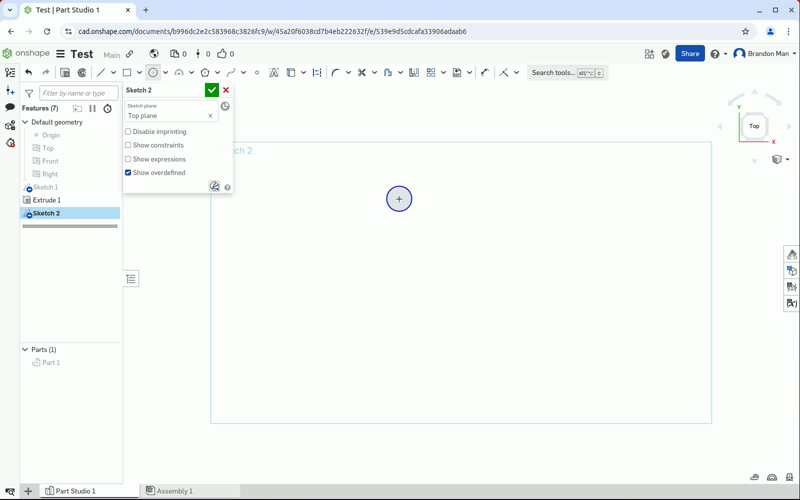
click(399, 198)
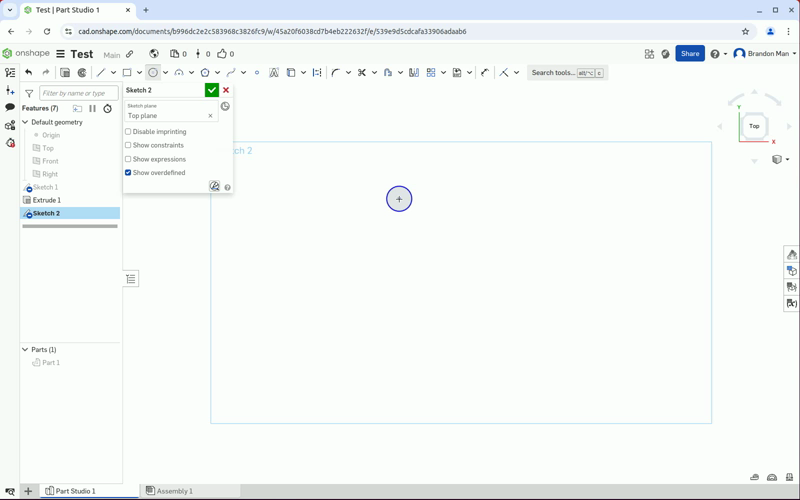
key_up(shift)
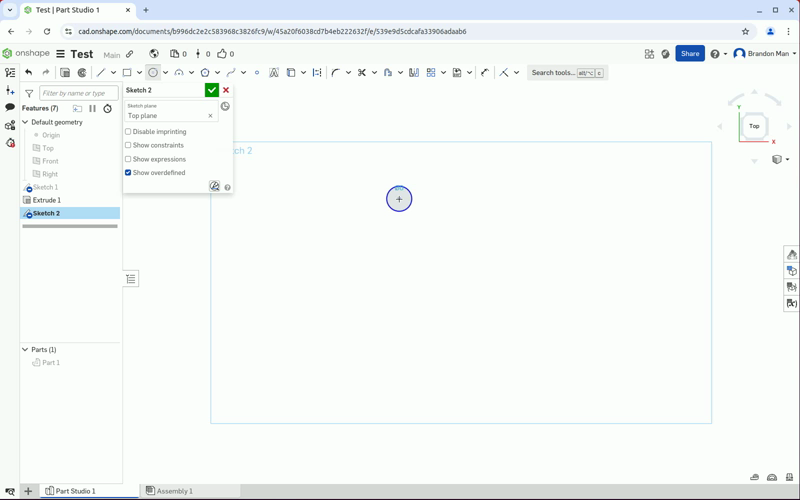
mouse_move(406, 198)
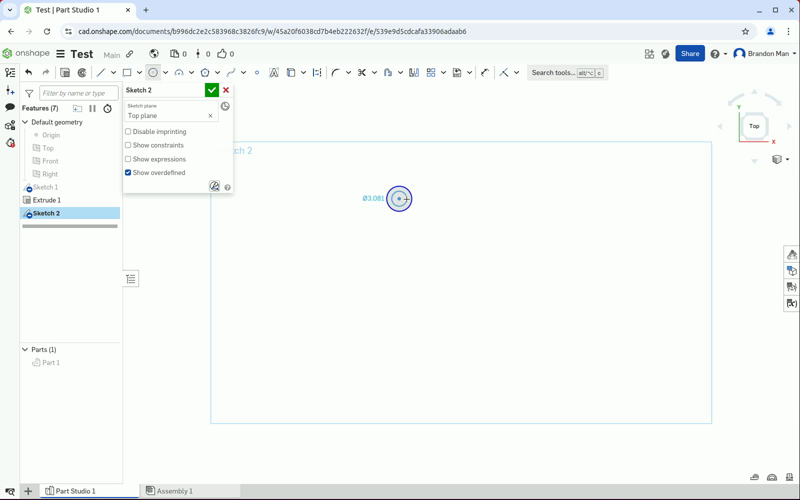
click(406, 198)
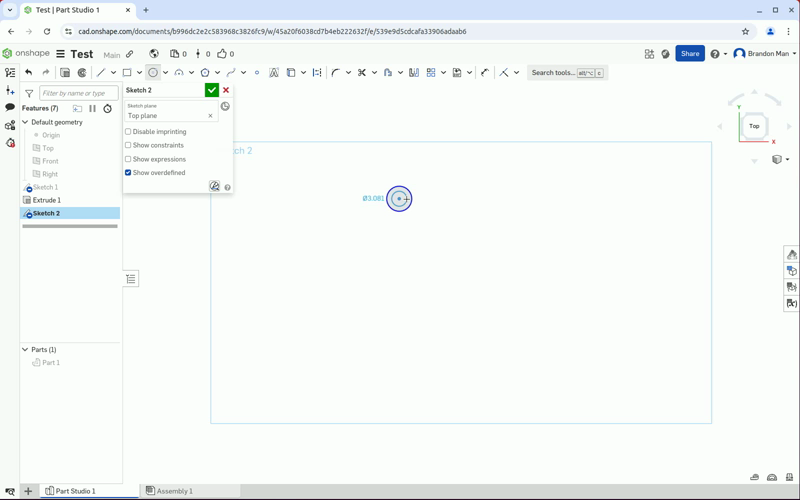
key(esc)
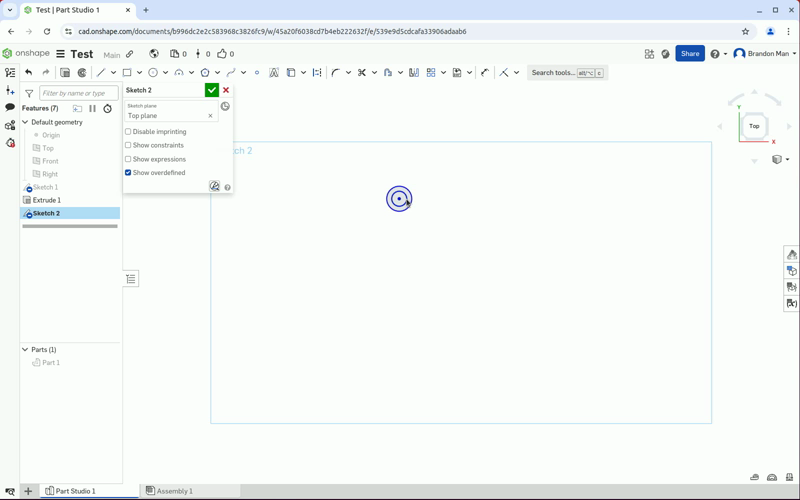
mouse_move(408, 199)
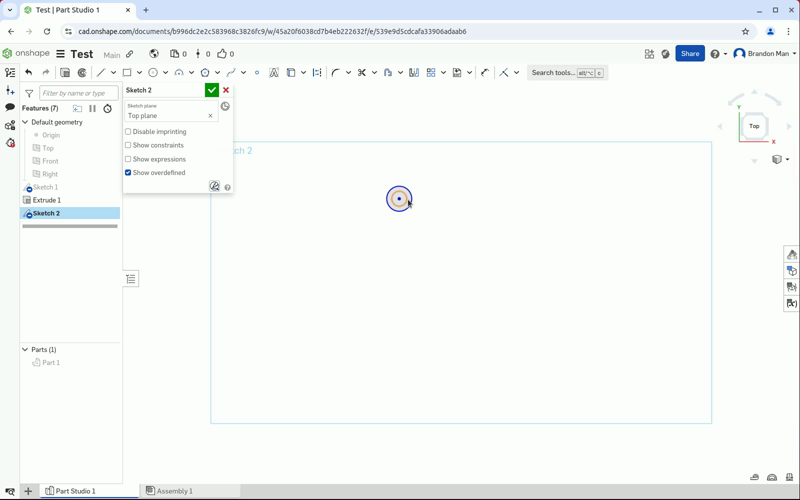
scroll(6)
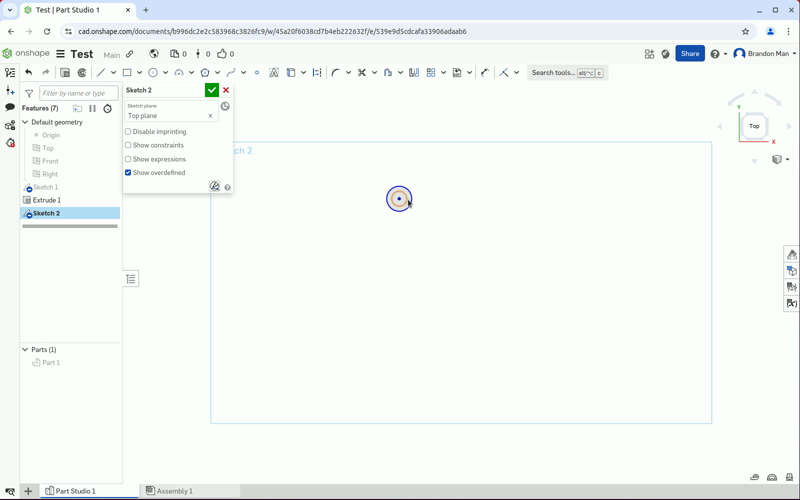
scroll(6)
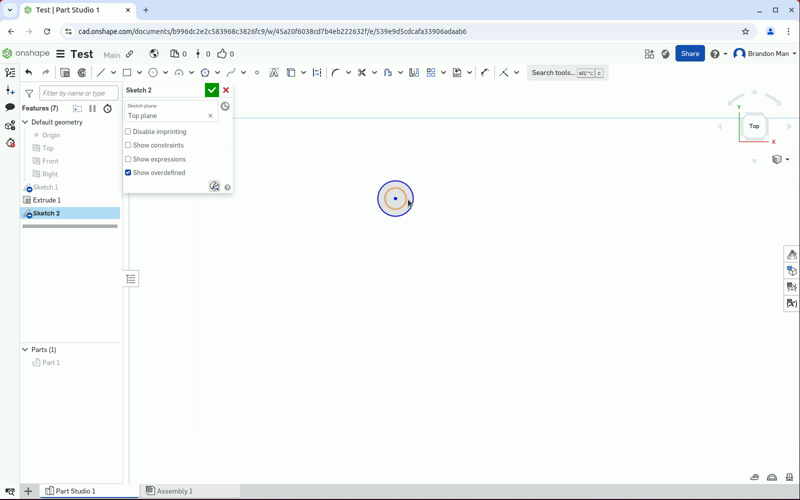
scroll(6)
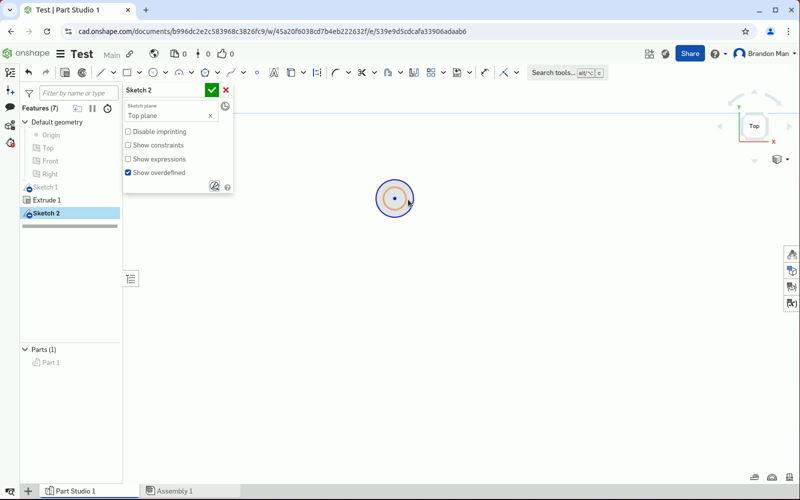
scroll(6)
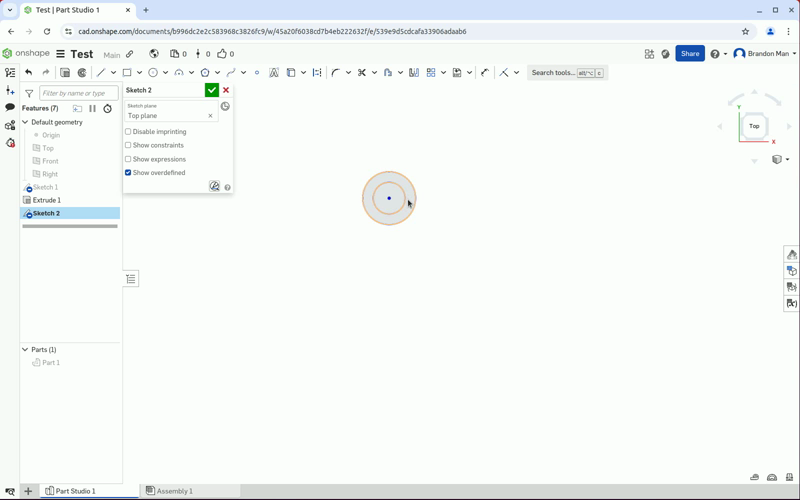
scroll(6)
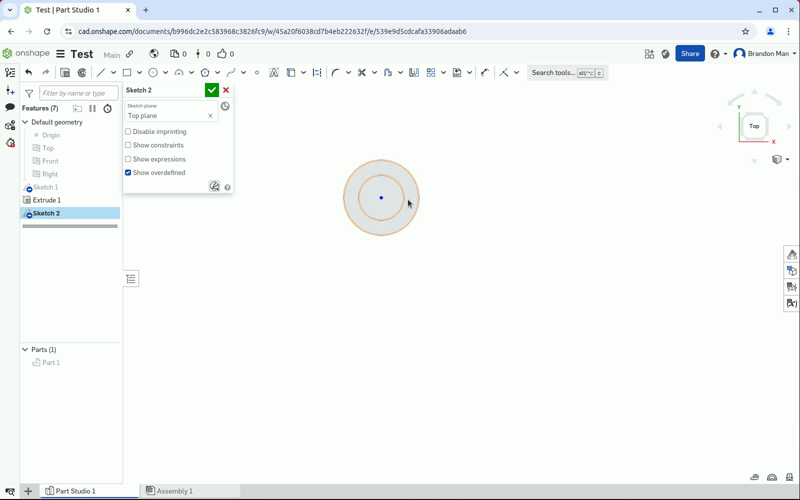
scroll(6)
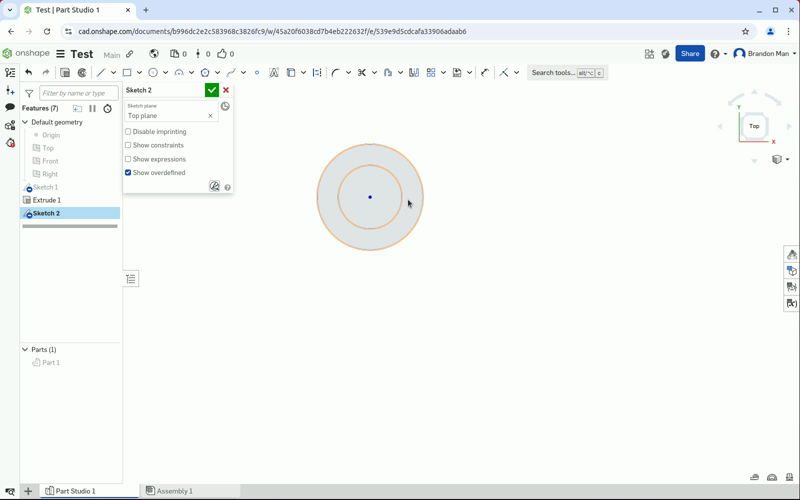
scroll(6)
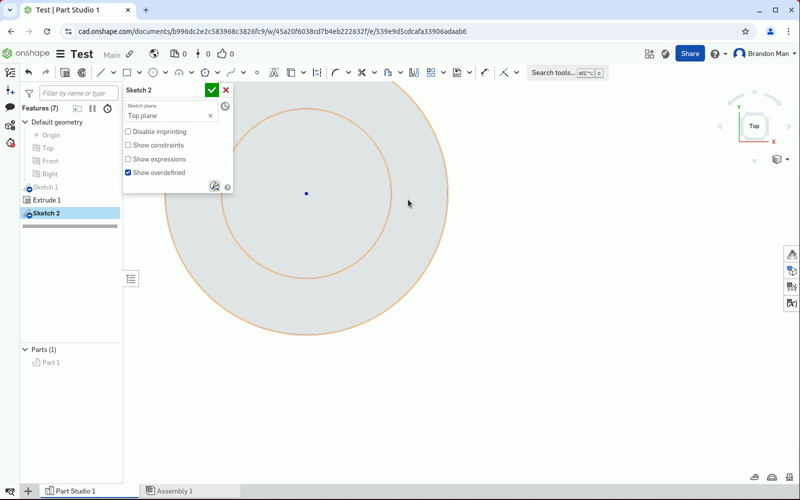
click(408, 199)
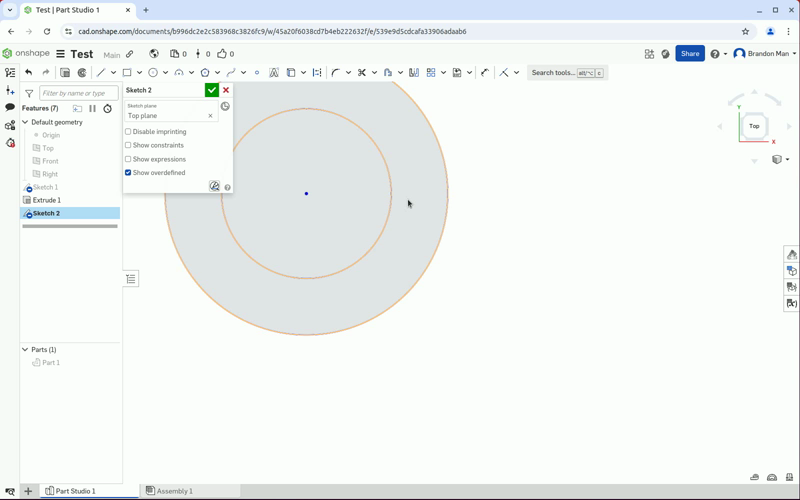
scroll(-6)
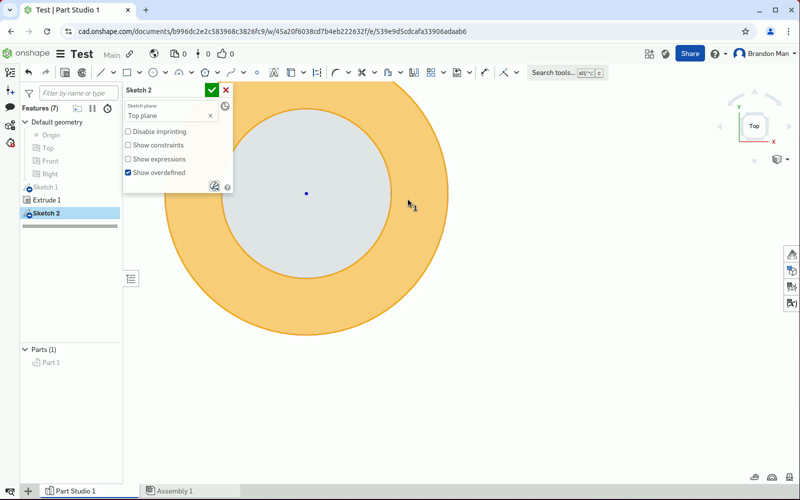
scroll(-6)
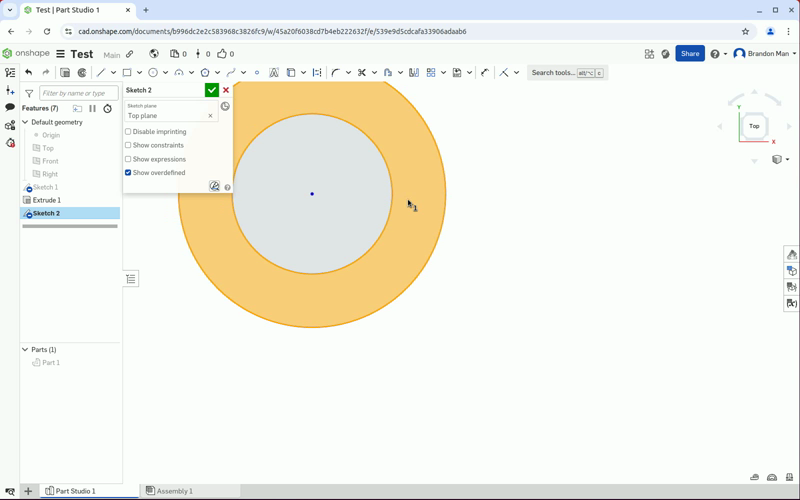
scroll(-6)
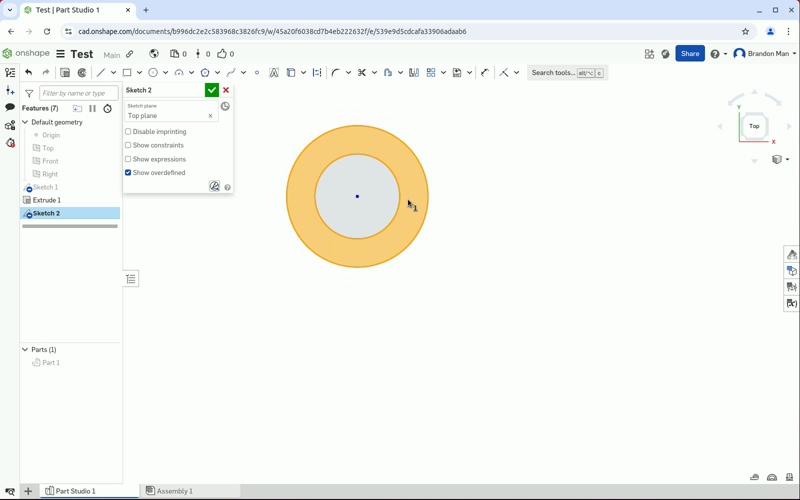
scroll(-6)
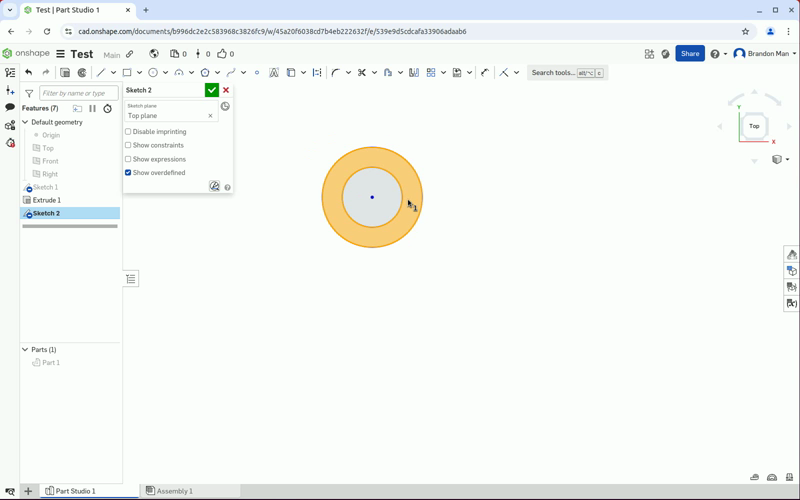
scroll(-6)
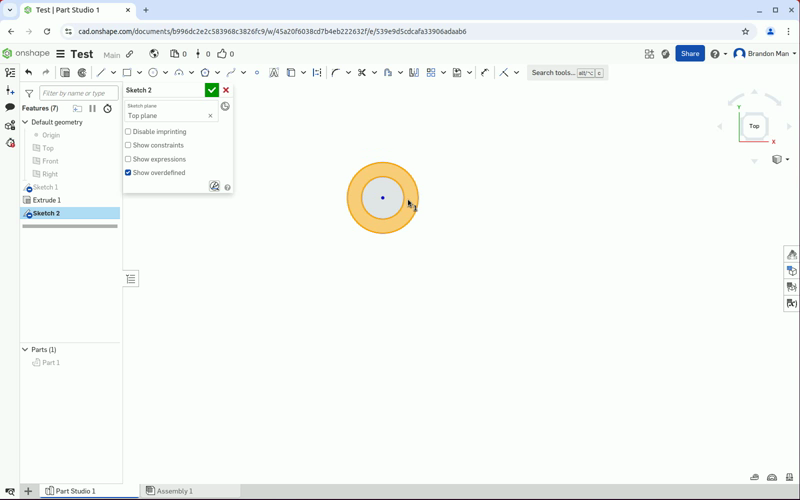
scroll(-6)
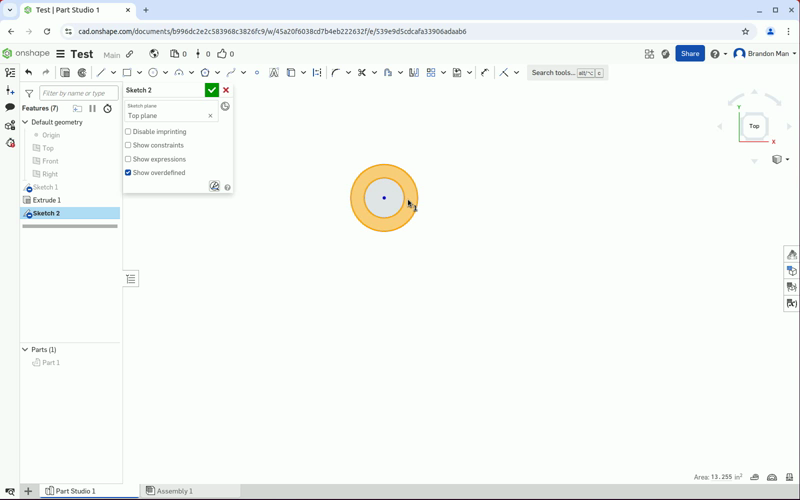
scroll(-6)
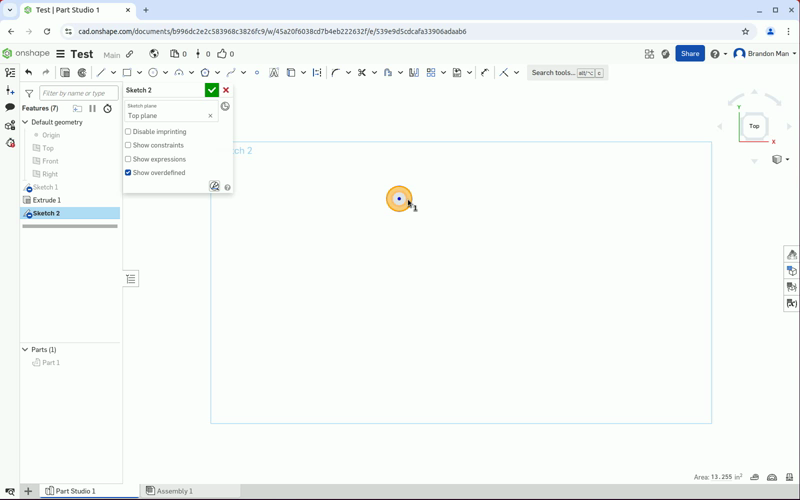
mouse_move(73, 352)
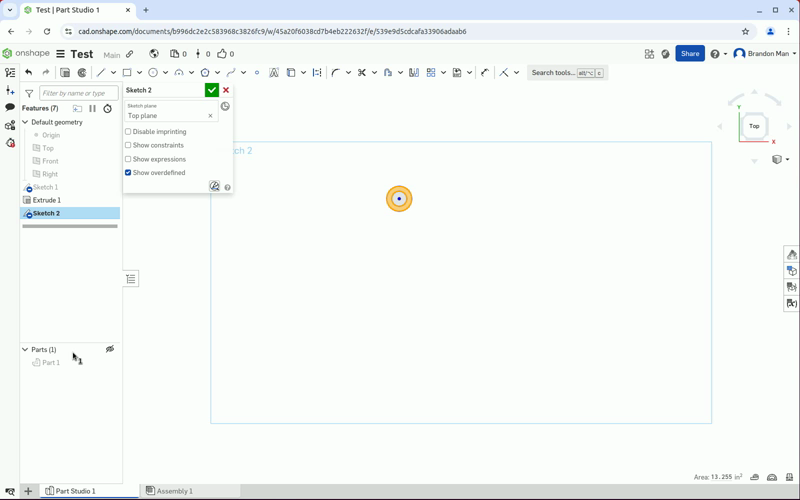
key(shift+y)
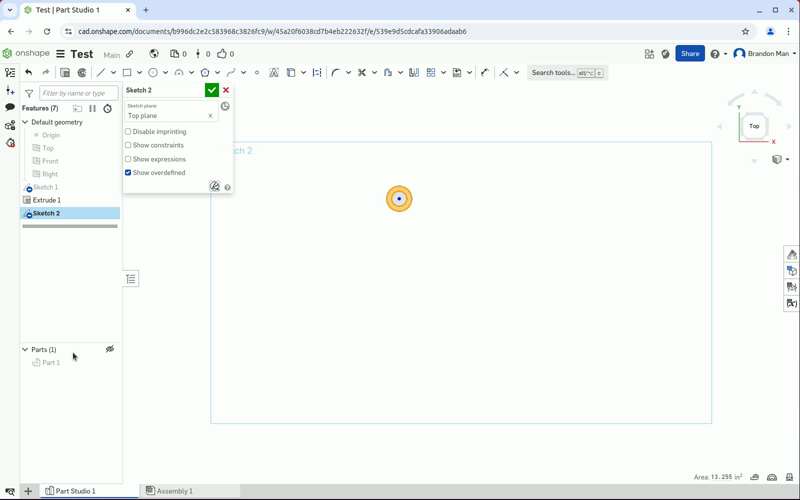
key(shift+e)
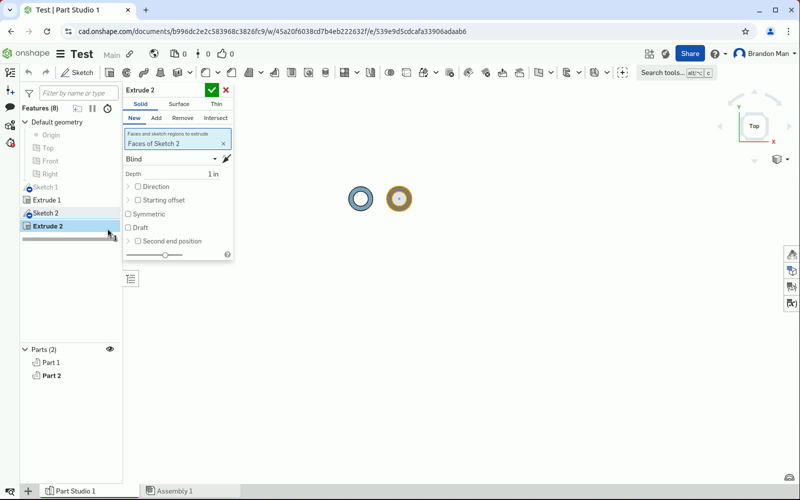
mouse_move(143, 106)
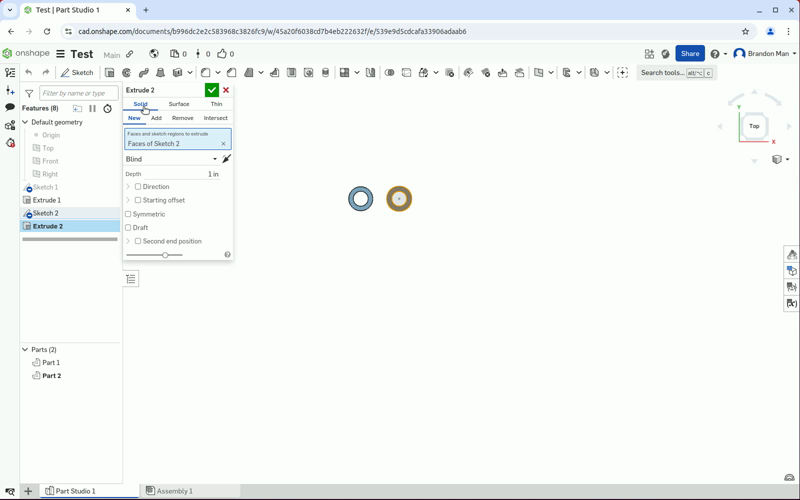
click(143, 106)
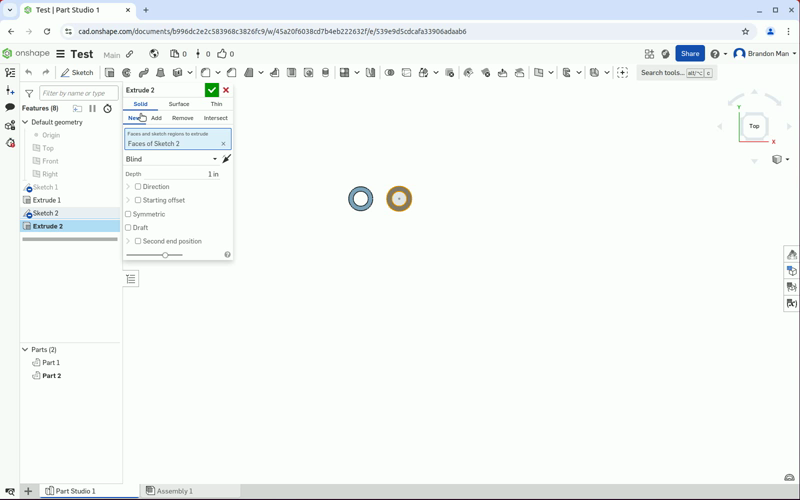
mouse_move(137, 120)
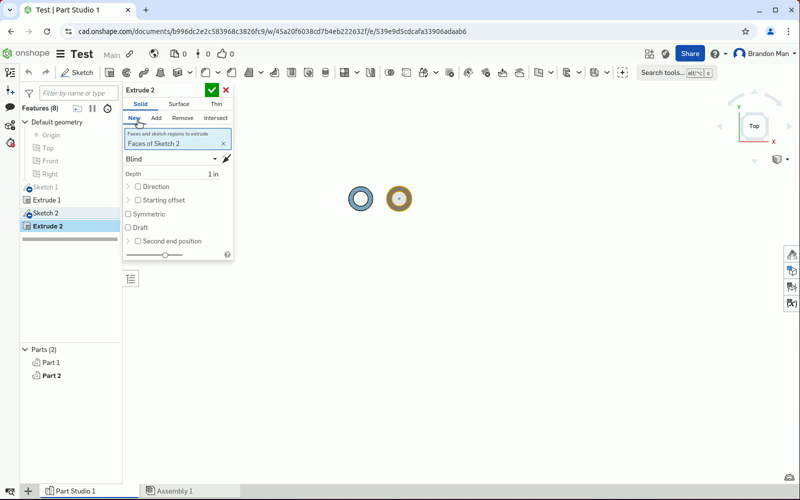
click(137, 120)
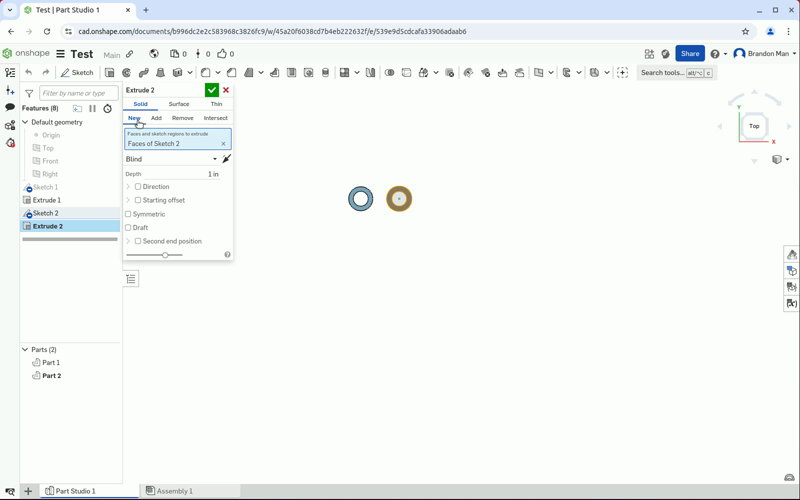
key(tab, 4)
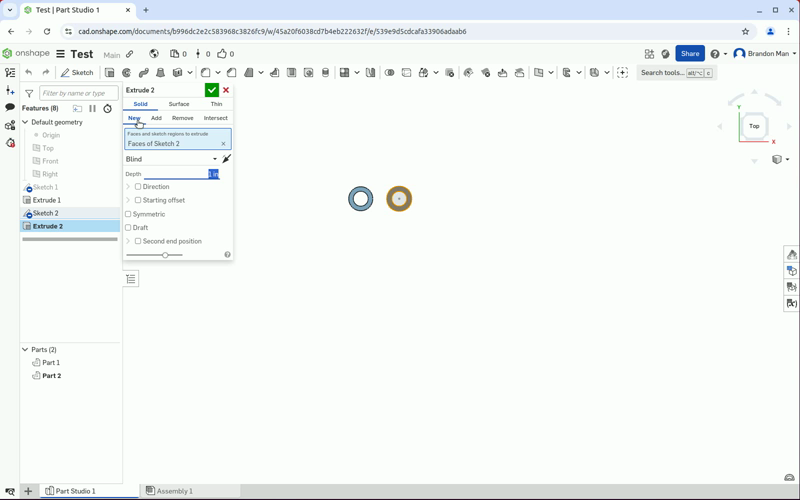
text(0.241)
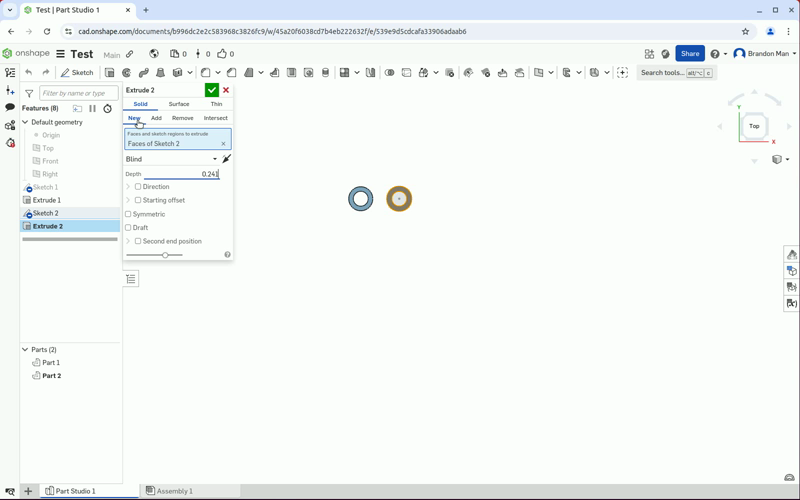
key(enter)
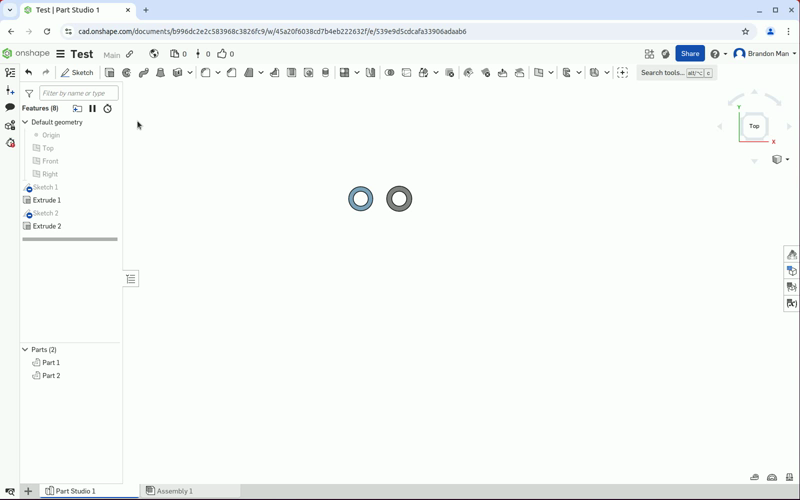
key(shift+h)
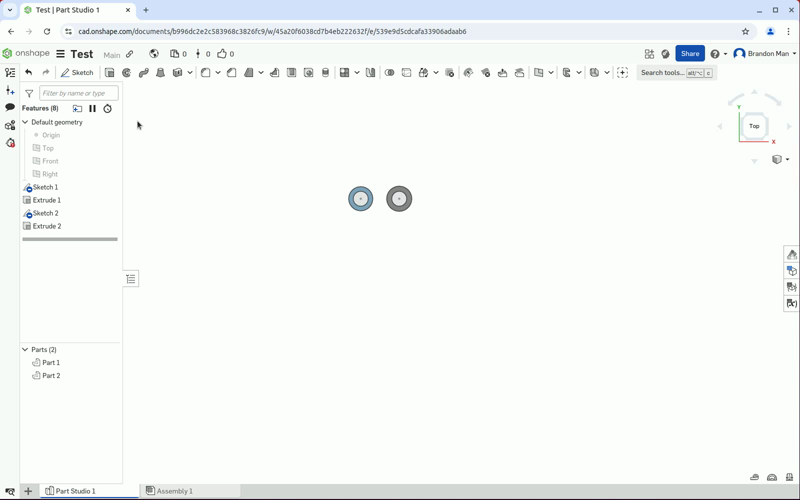
key(shift+h)
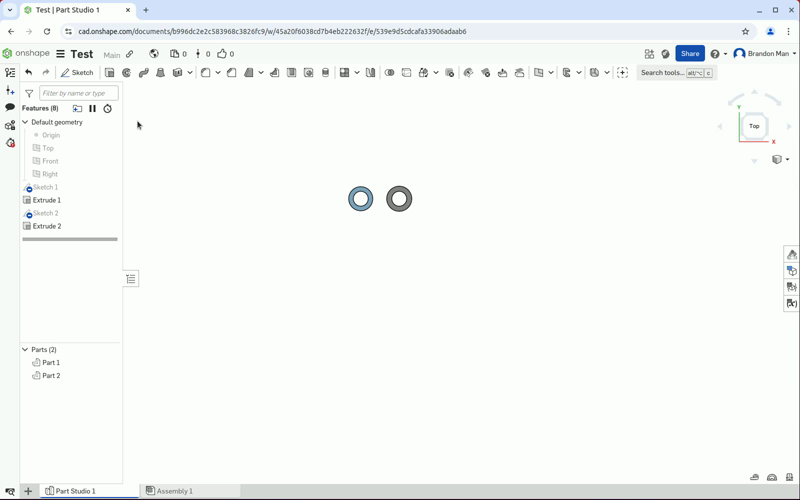
mouse_move(73, 189)
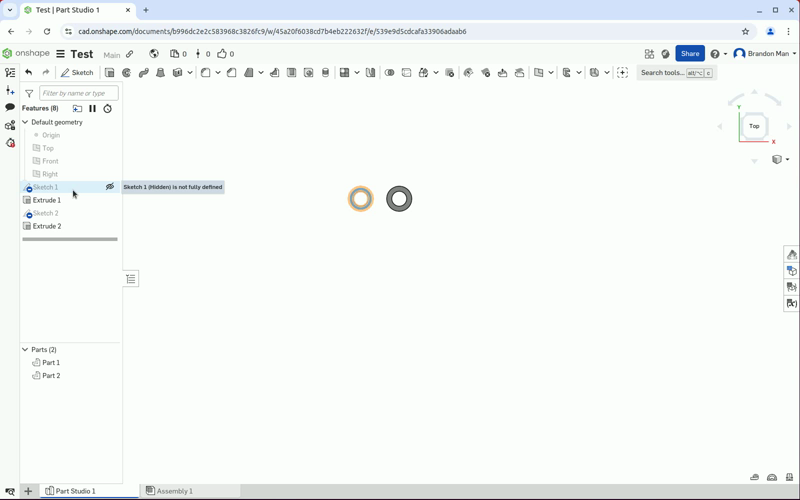
click(73, 189)
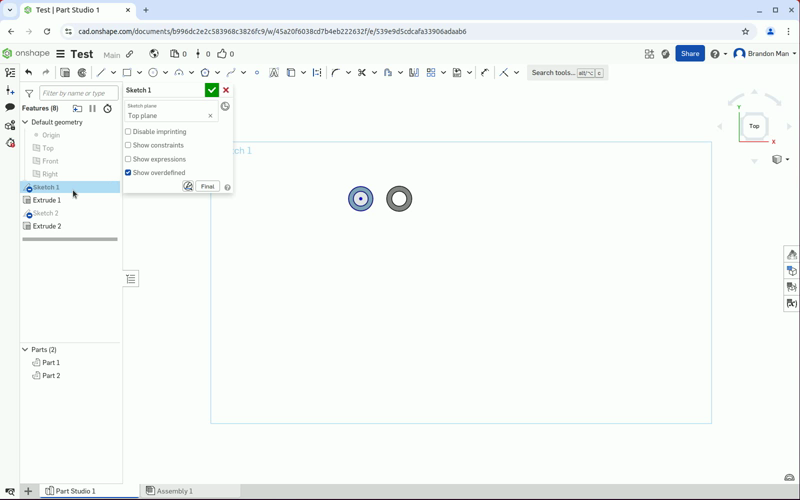
mouse_move(229, 92)
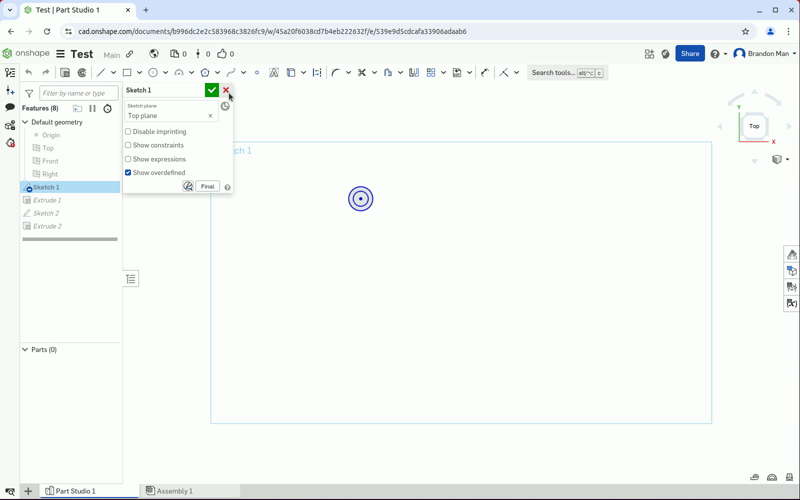
click(229, 92)
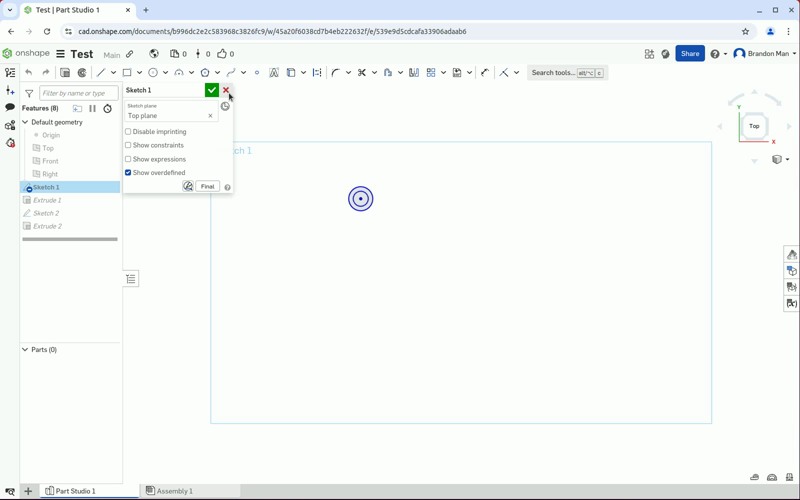
key(shift+s)
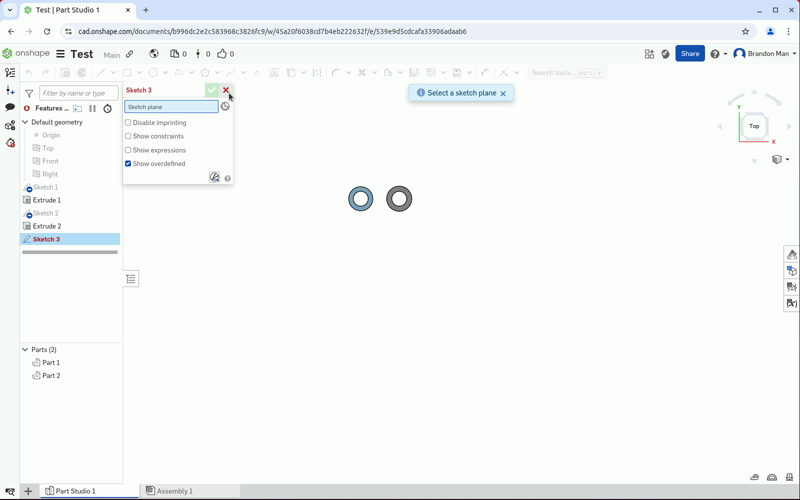
mouse_move(73, 150)
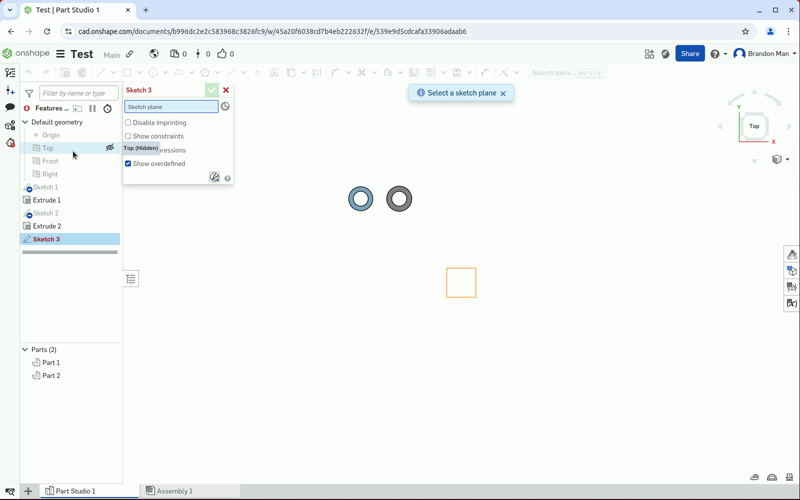
click(73, 150)
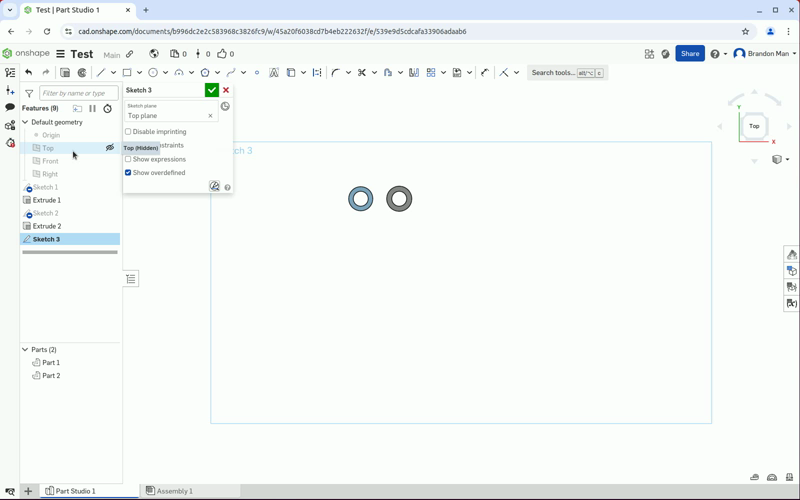
mouse_move(73, 352)
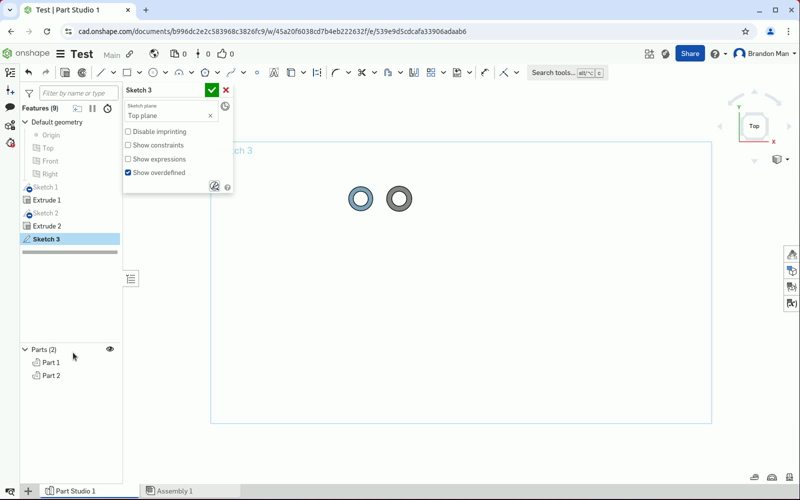
key(y)
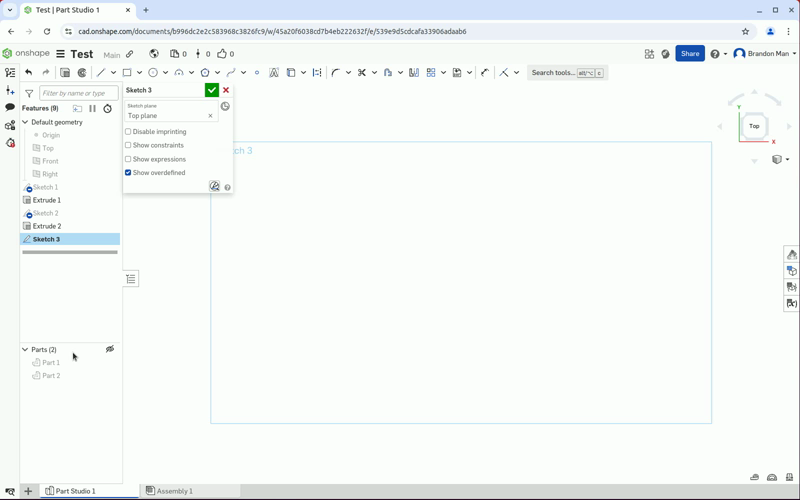
key(c)
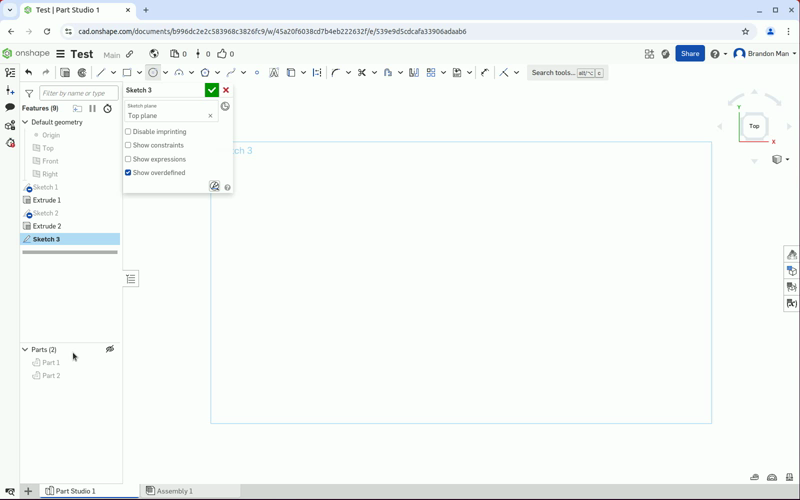
key_down(shift)
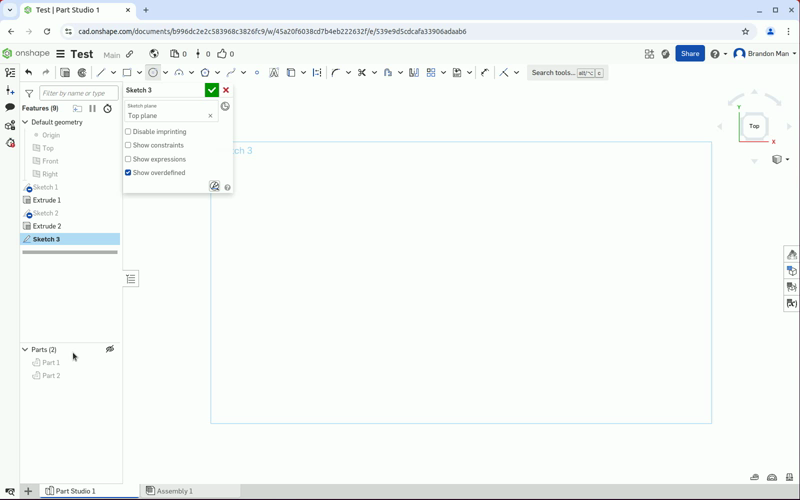
mouse_move(360, 232)
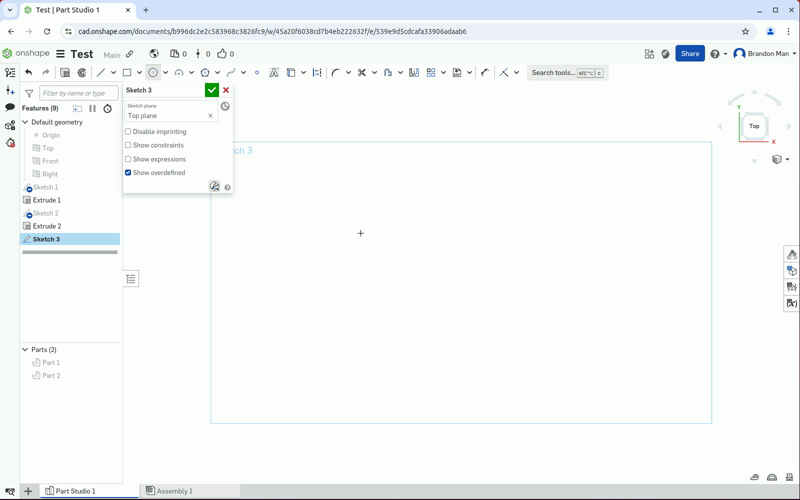
click(360, 232)
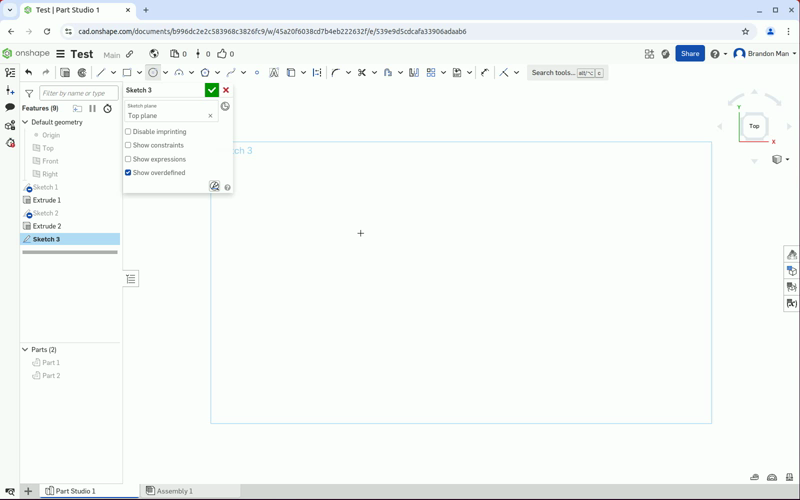
key_up(shift)
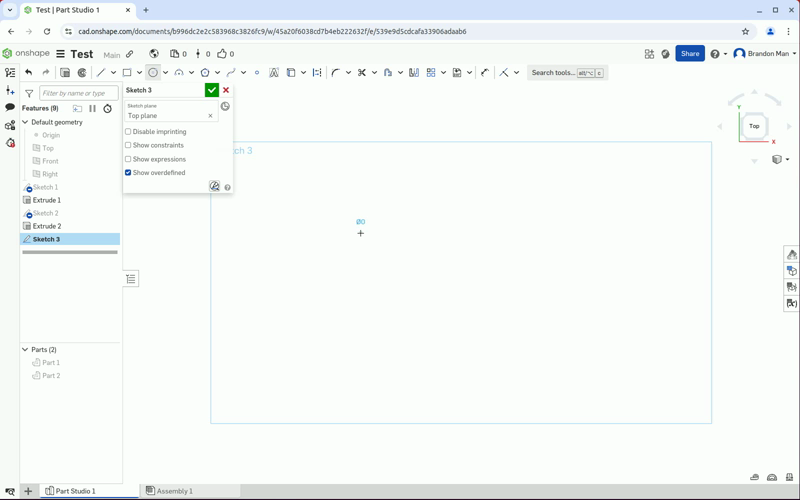
mouse_move(372, 232)
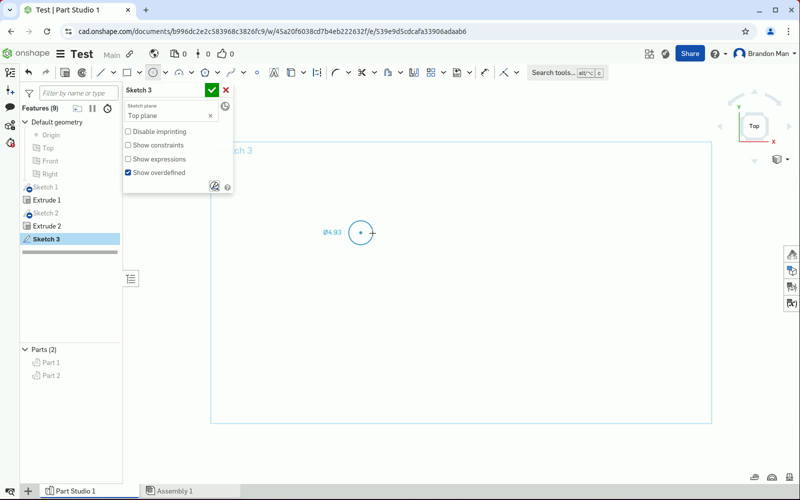
click(372, 232)
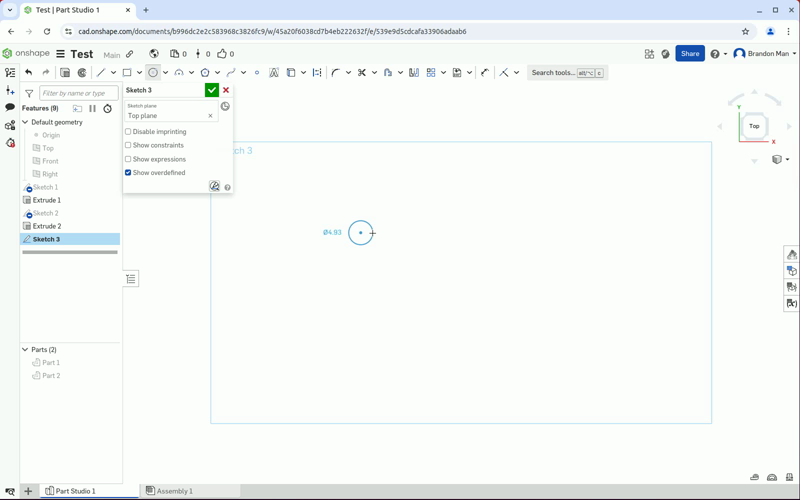
key(esc)
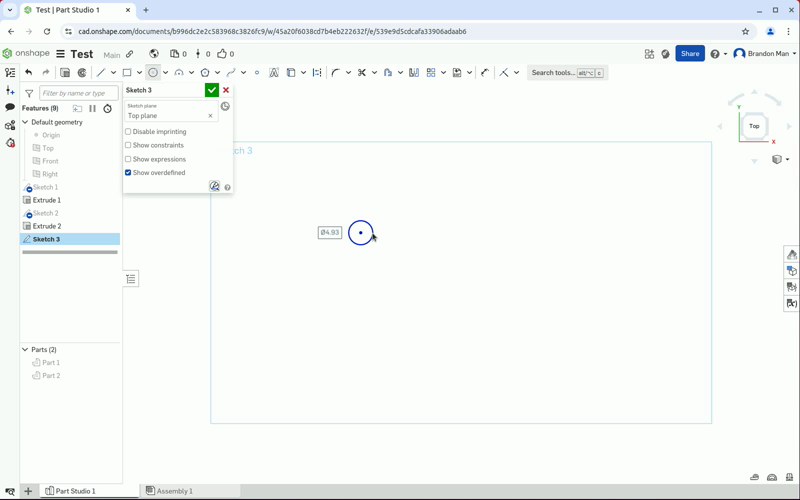
key(c)
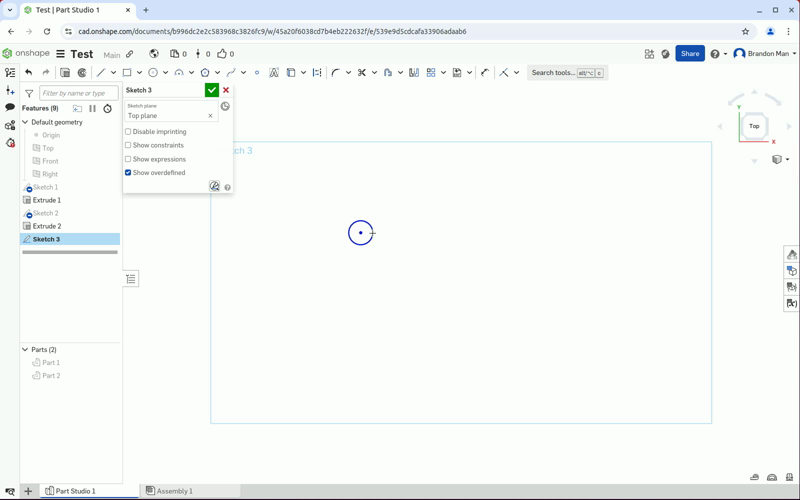
key_down(shift)
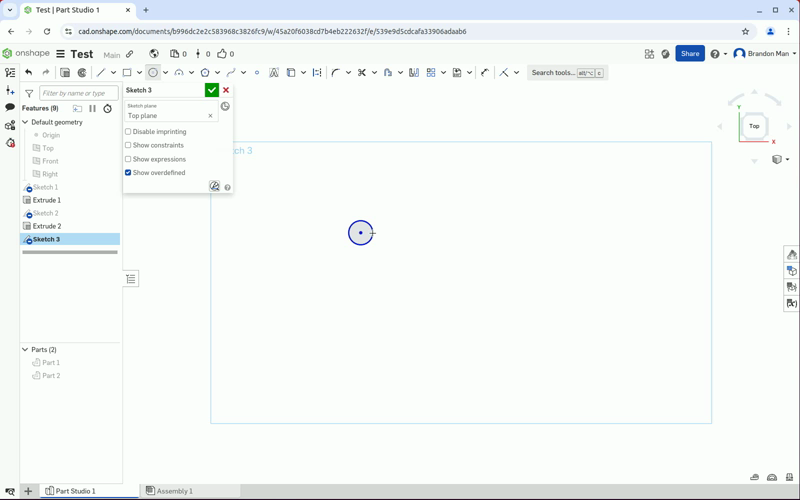
mouse_move(360, 232)
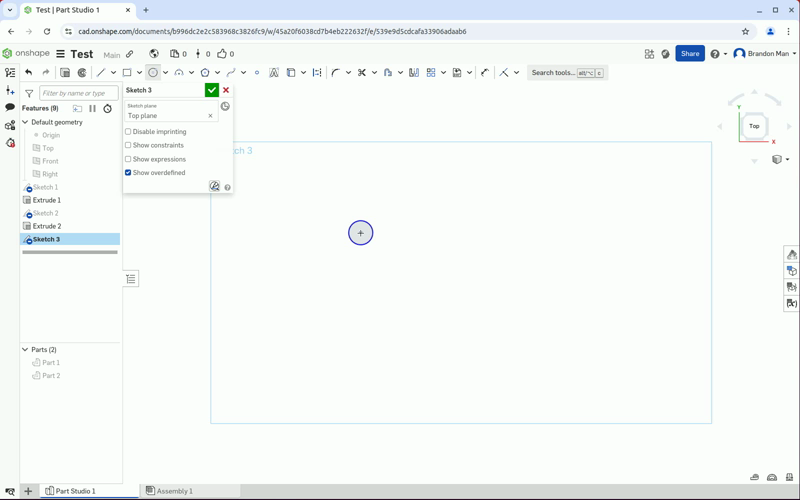
click(360, 232)
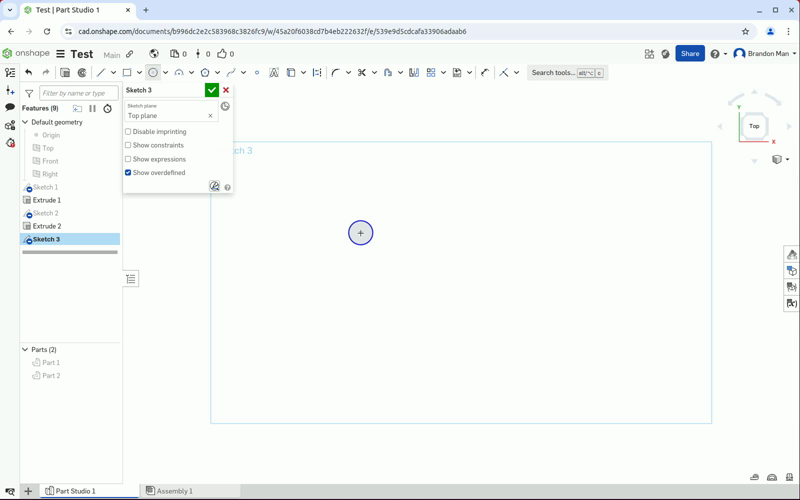
key_up(shift)
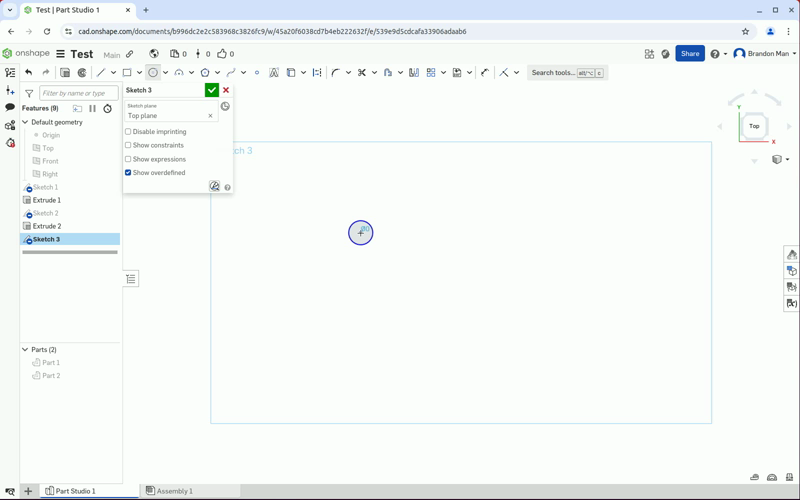
mouse_move(367, 232)
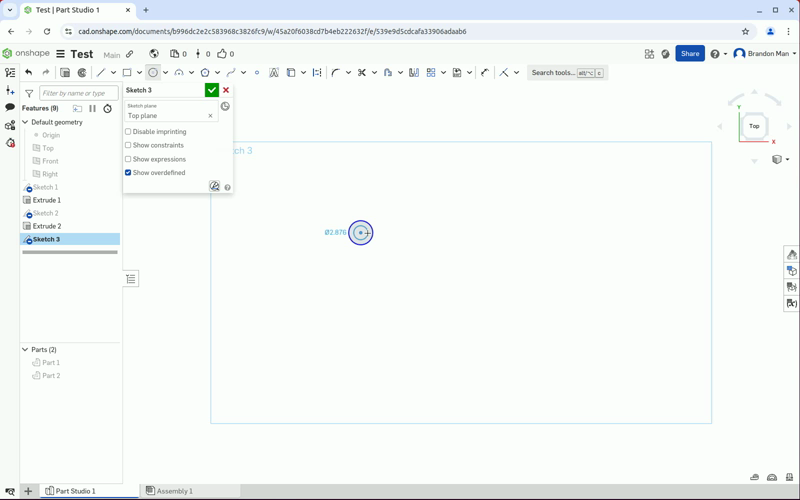
click(367, 232)
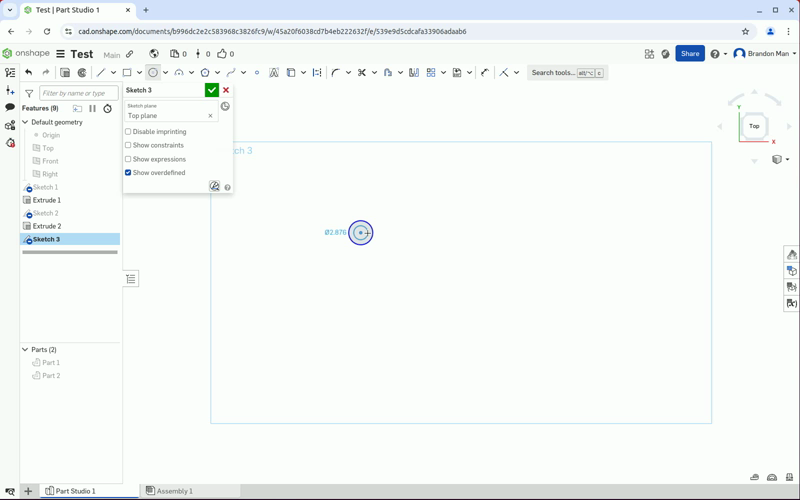
key(esc)
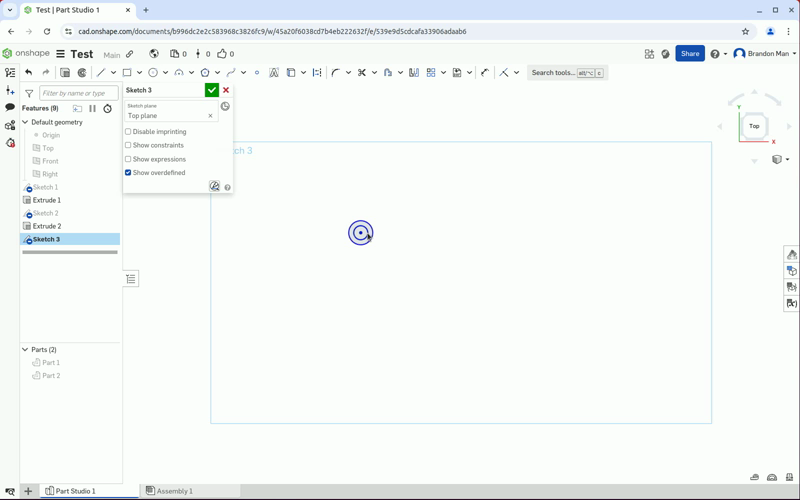
mouse_move(350, 234)
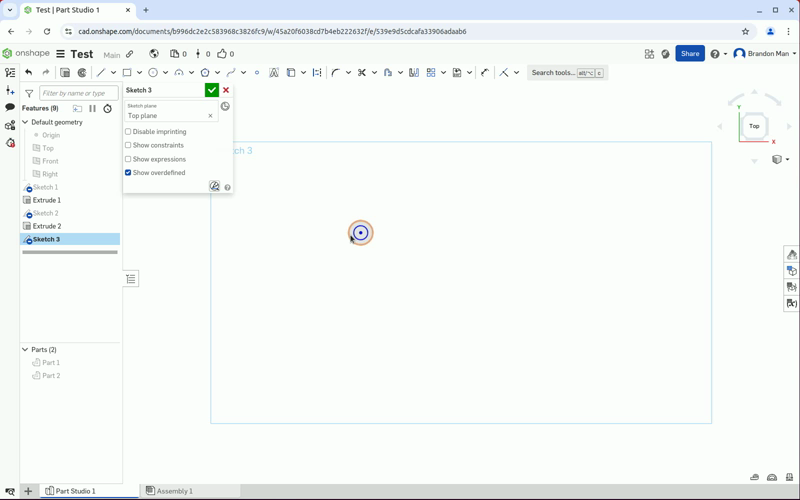
scroll(6)
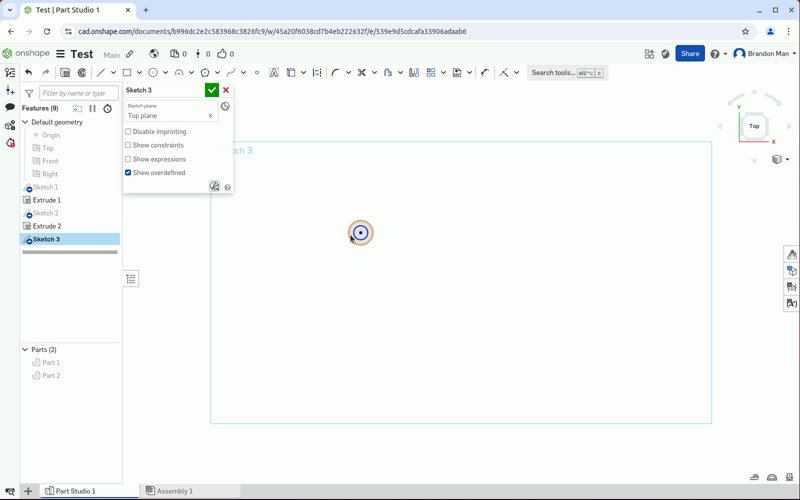
scroll(6)
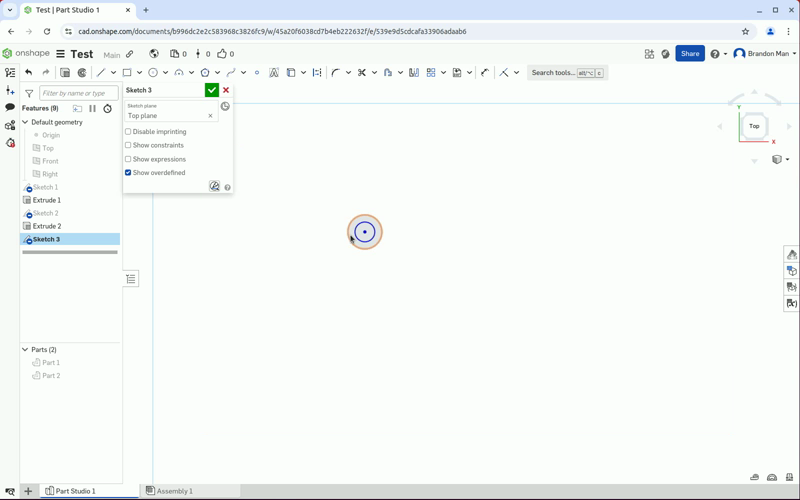
scroll(6)
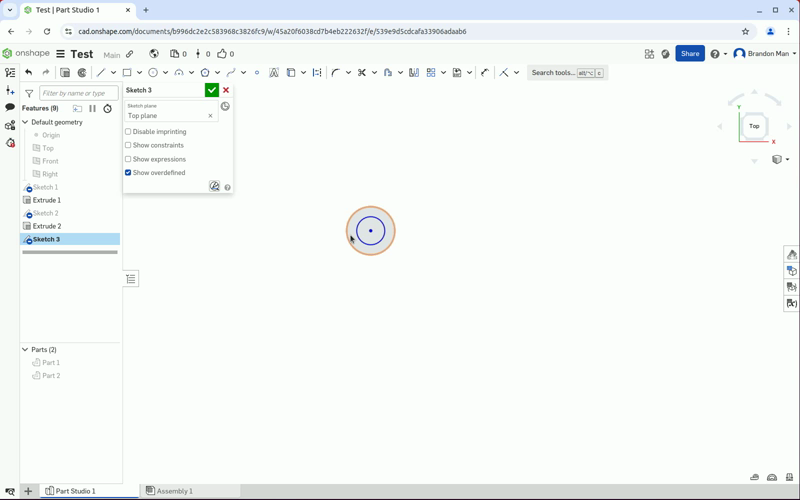
scroll(6)
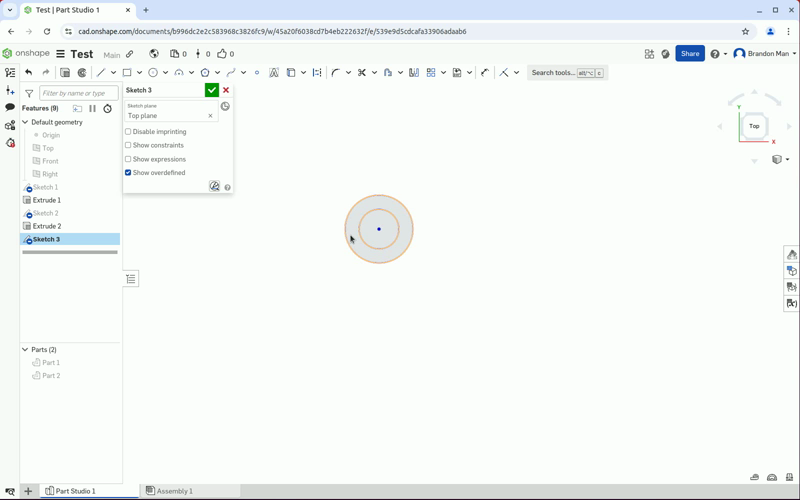
scroll(6)
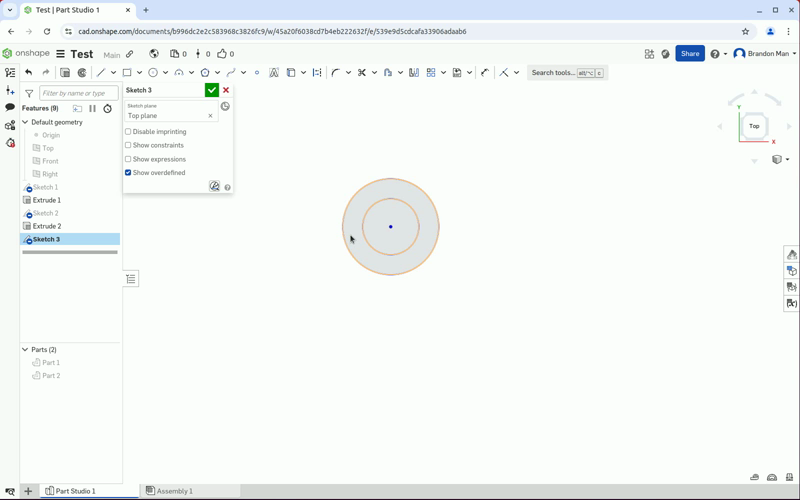
scroll(6)
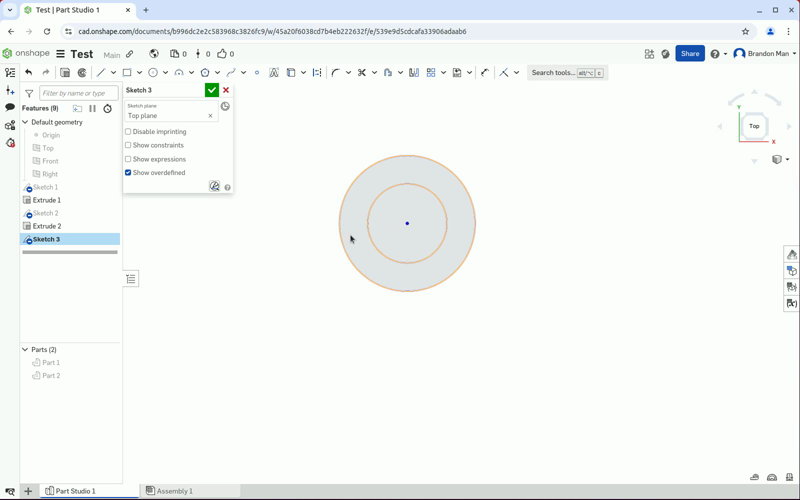
scroll(6)
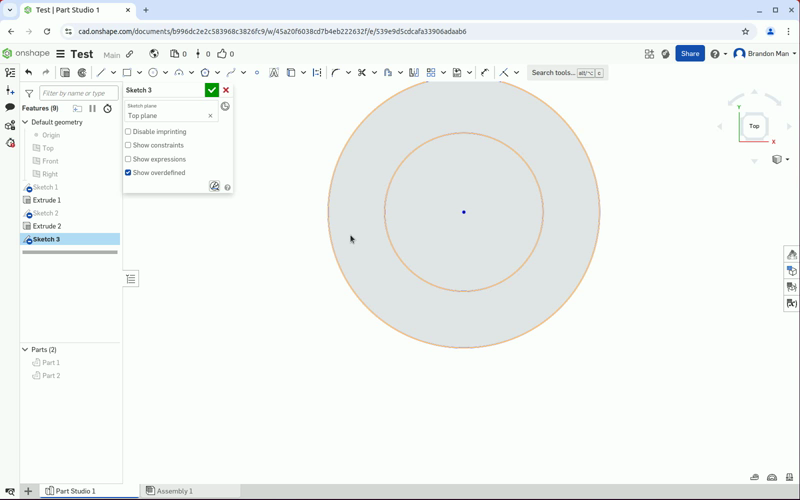
click(350, 234)
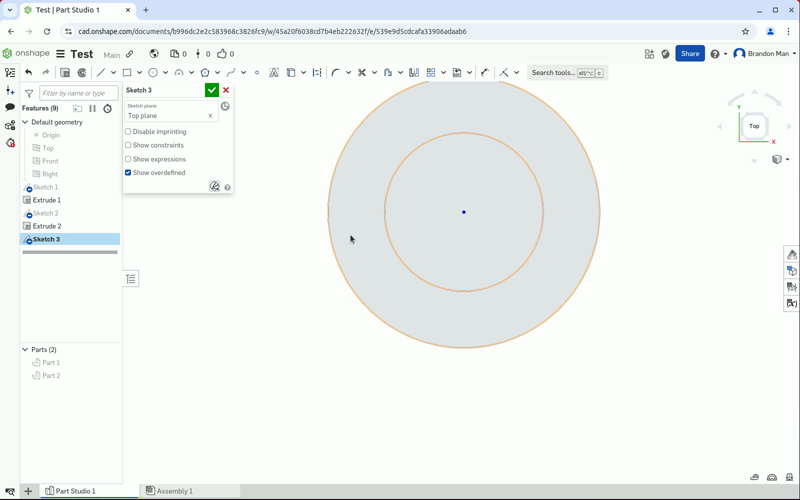
scroll(-6)
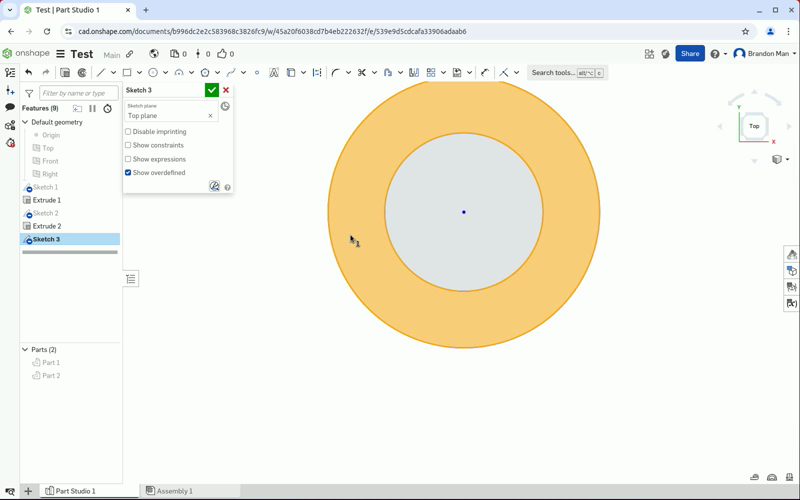
scroll(-6)
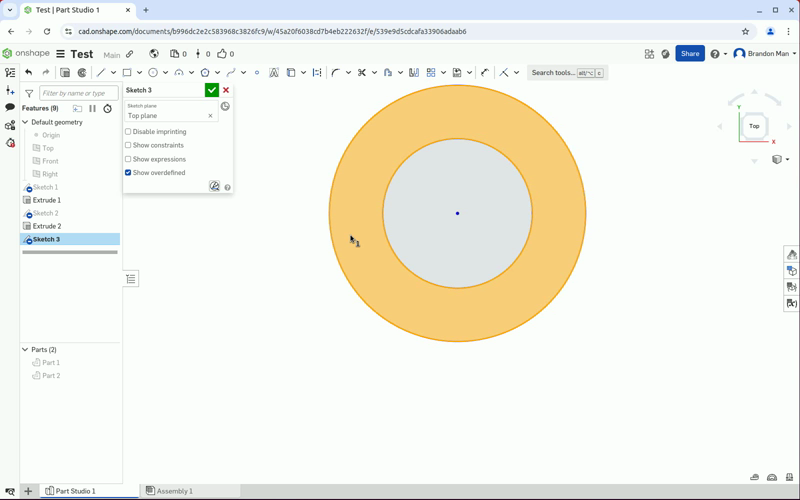
scroll(-6)
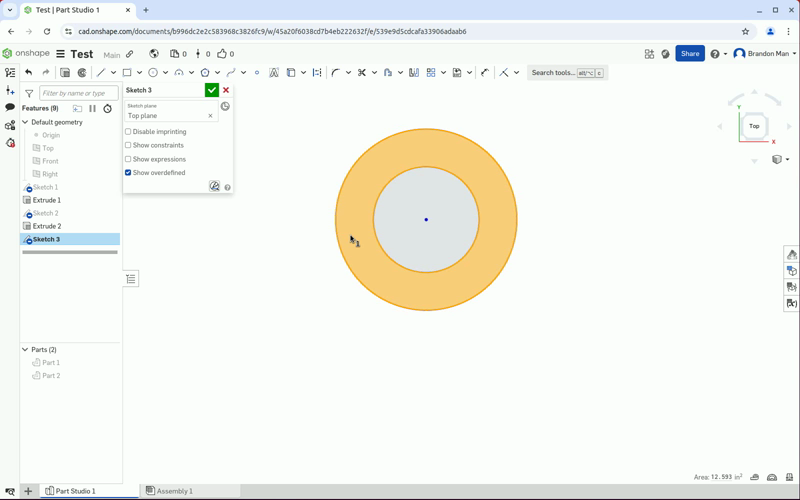
scroll(-6)
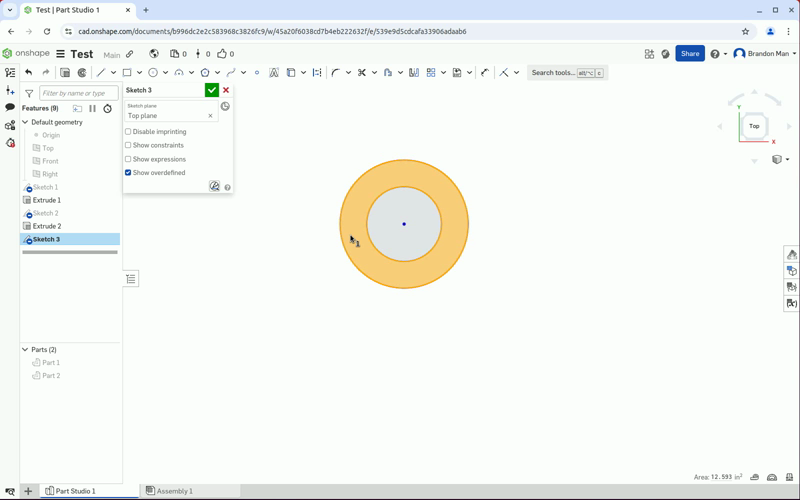
scroll(-6)
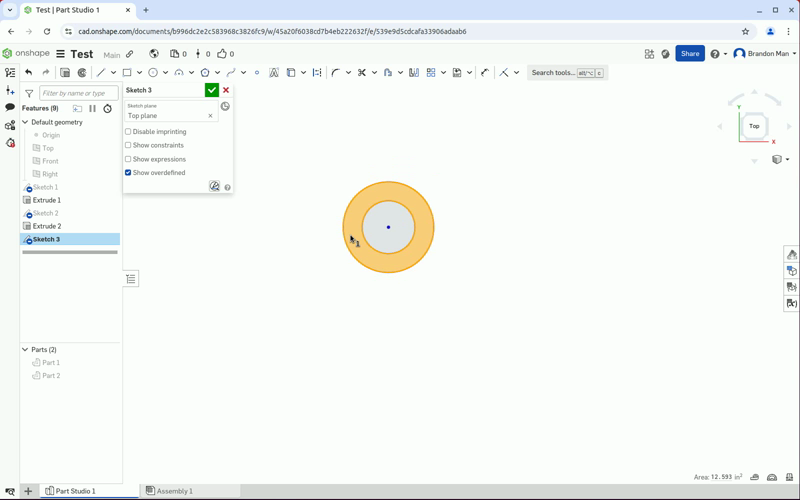
scroll(-6)
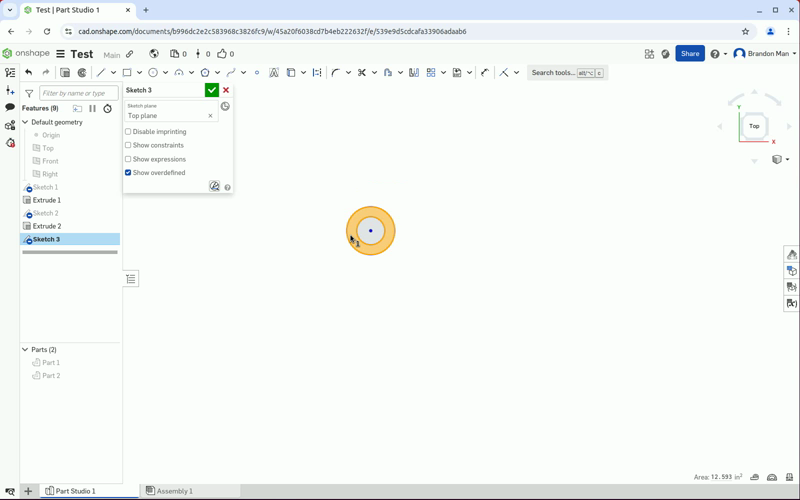
scroll(-6)
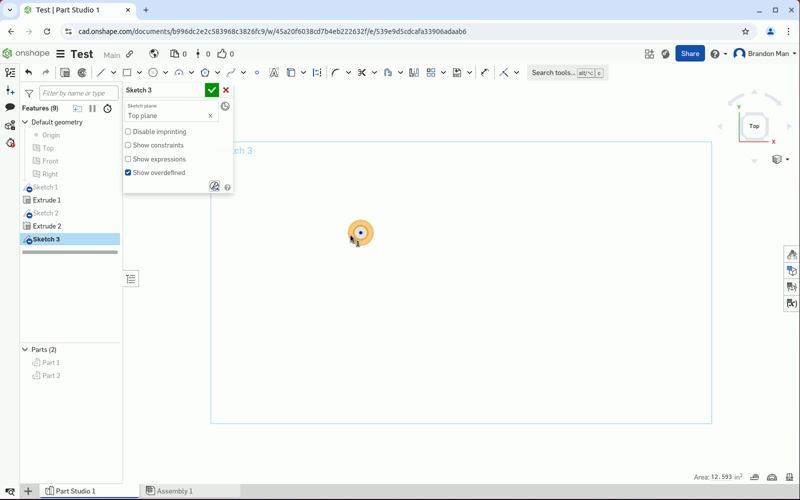
mouse_move(73, 352)
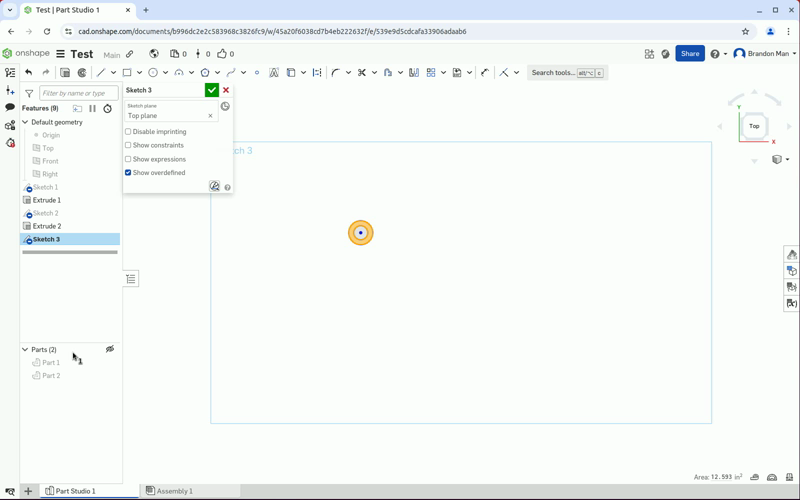
key(shift+y)
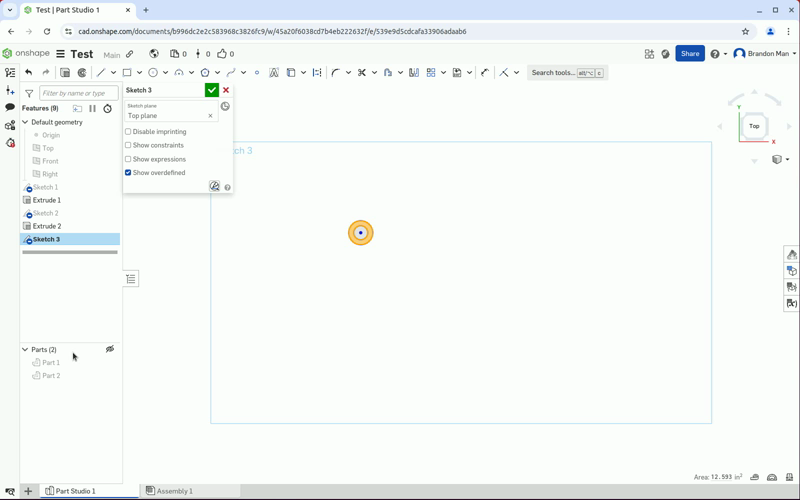
key(shift+e)
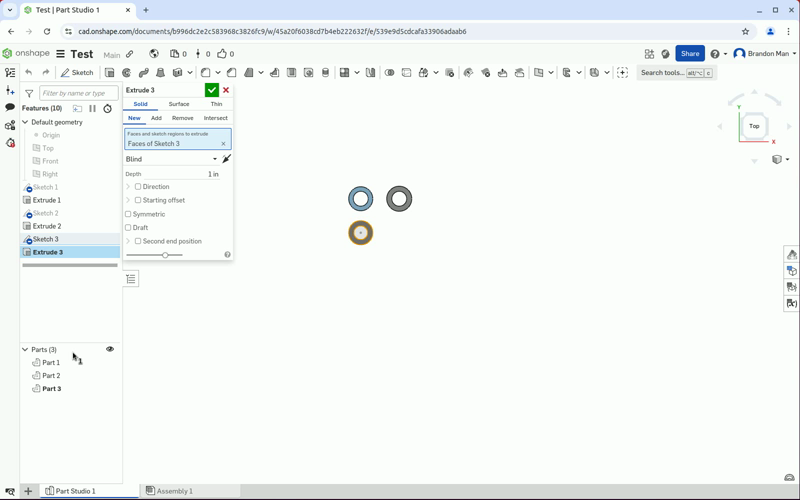
mouse_move(143, 106)
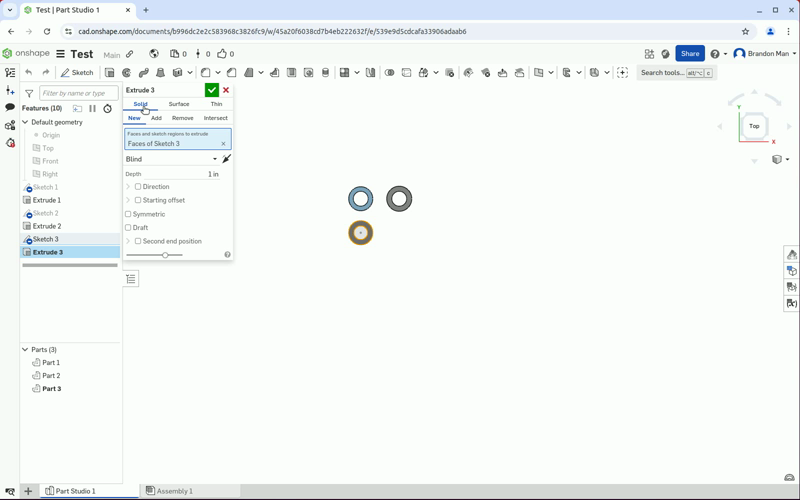
click(143, 106)
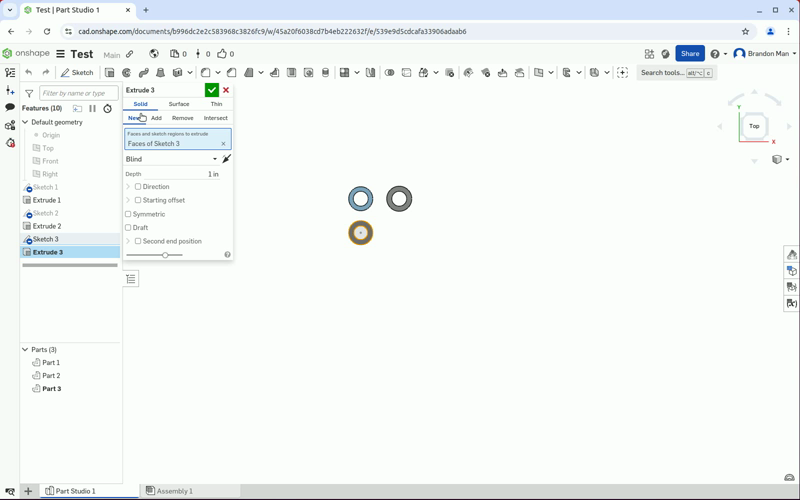
mouse_move(137, 120)
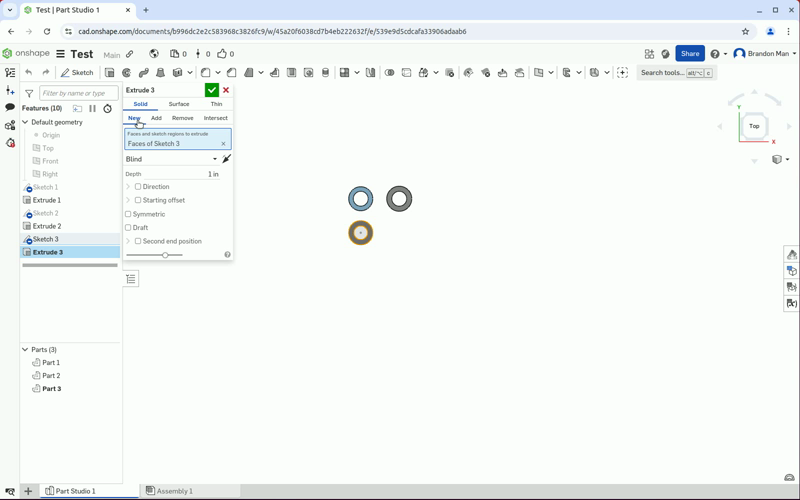
click(137, 120)
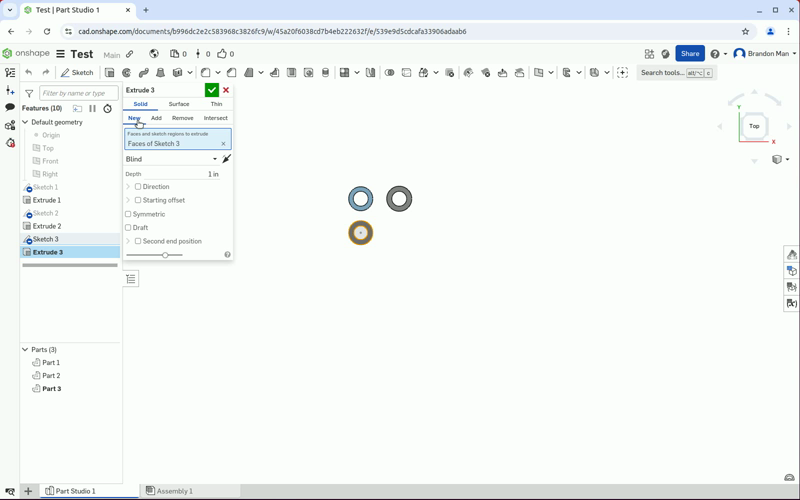
key(tab, 4)
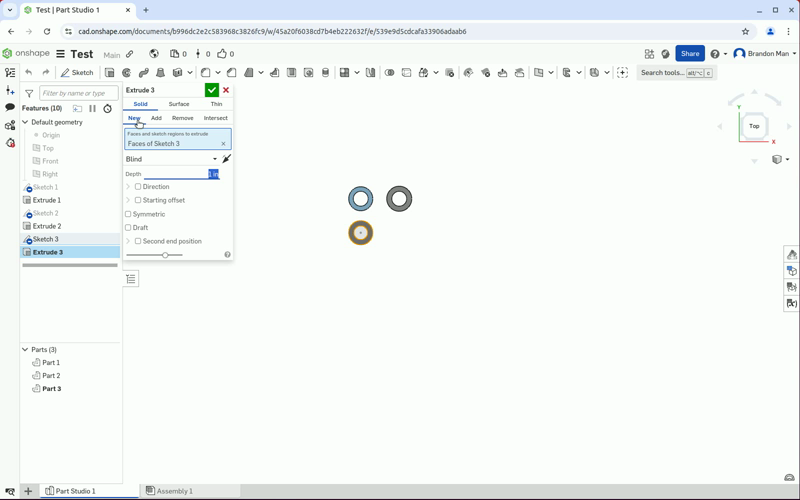
text(0.241)
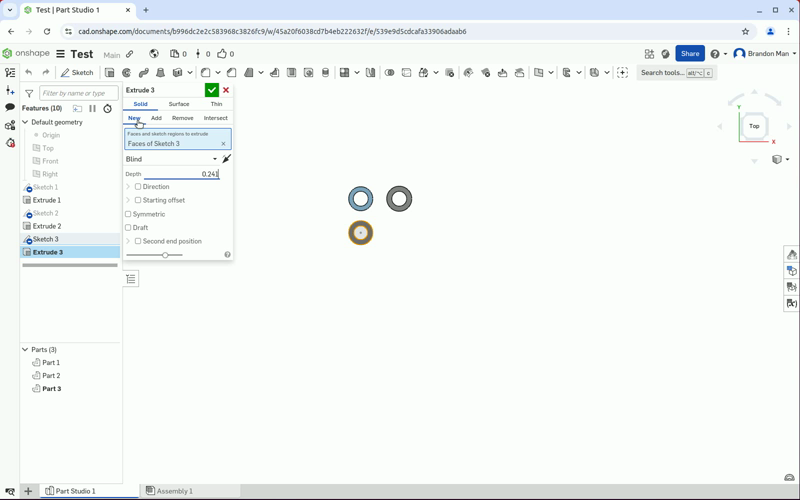
key(enter)
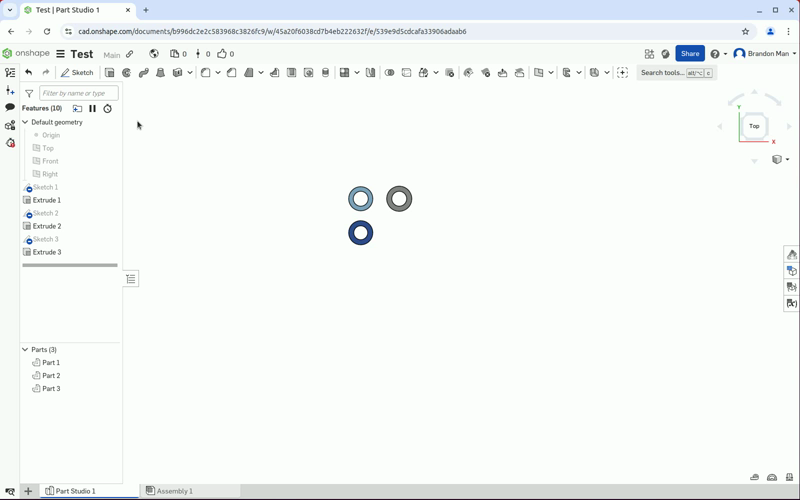
key(shift+h)
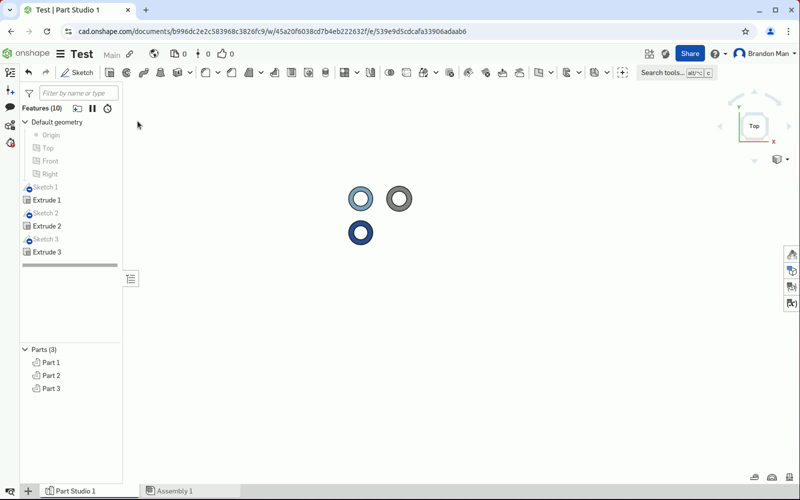
key(shift+h)
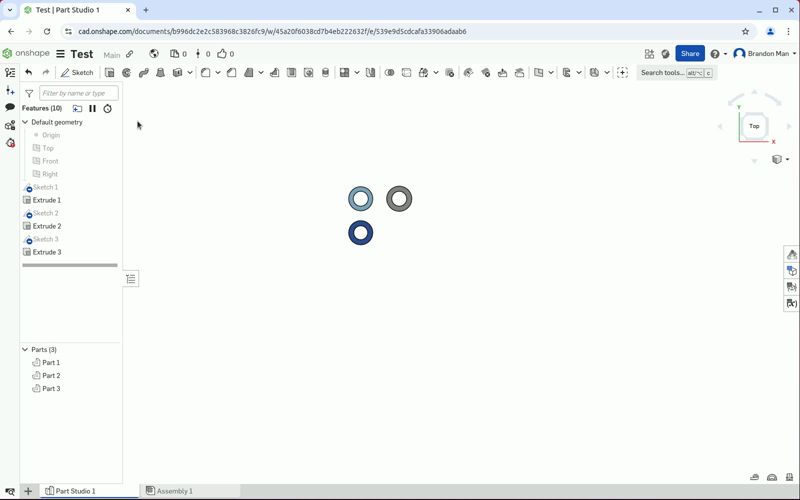
mouse_move(73, 189)
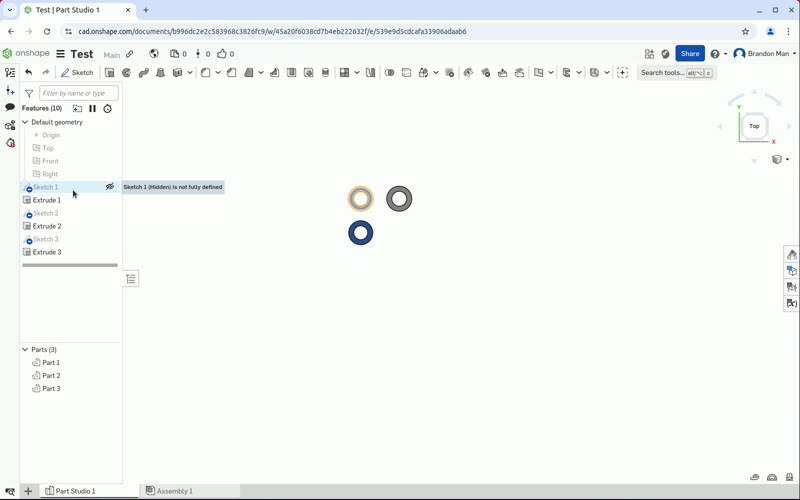
click(73, 189)
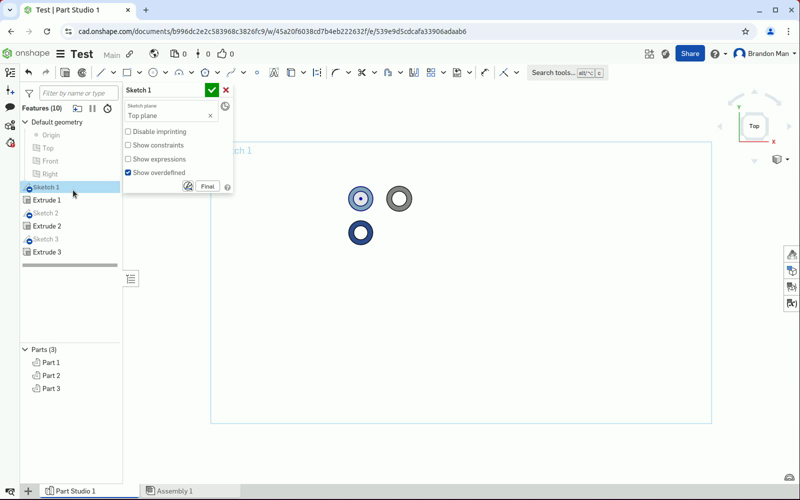
mouse_move(229, 92)
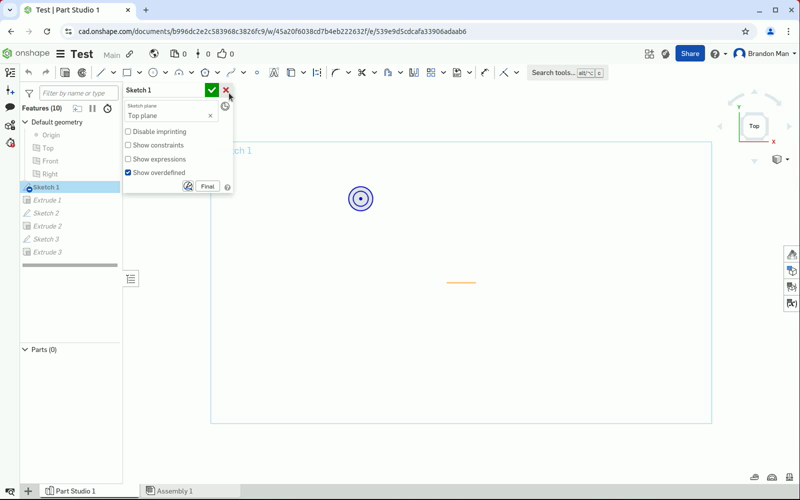
click(229, 92)
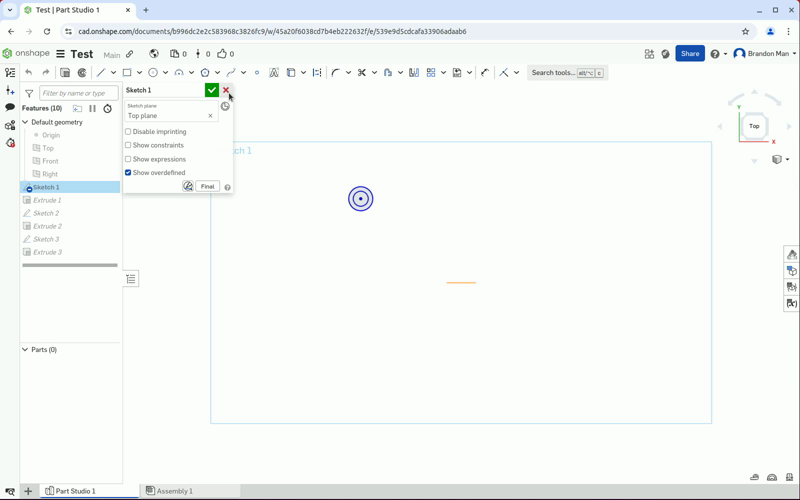
key(shift+s)
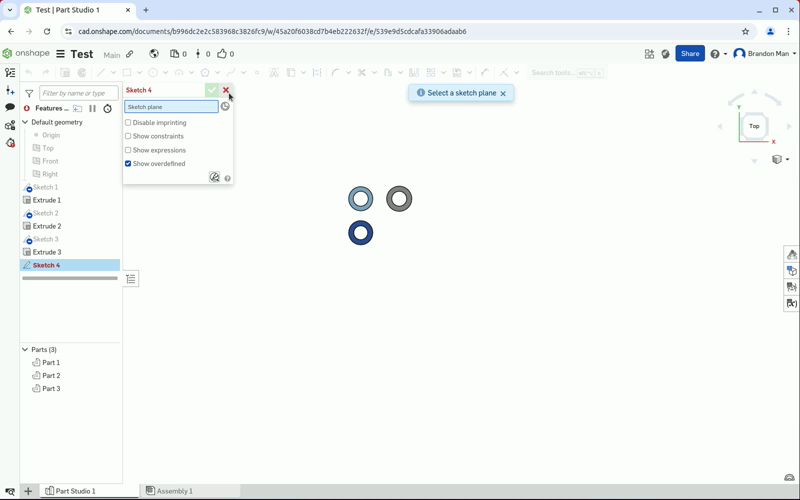
mouse_move(73, 150)
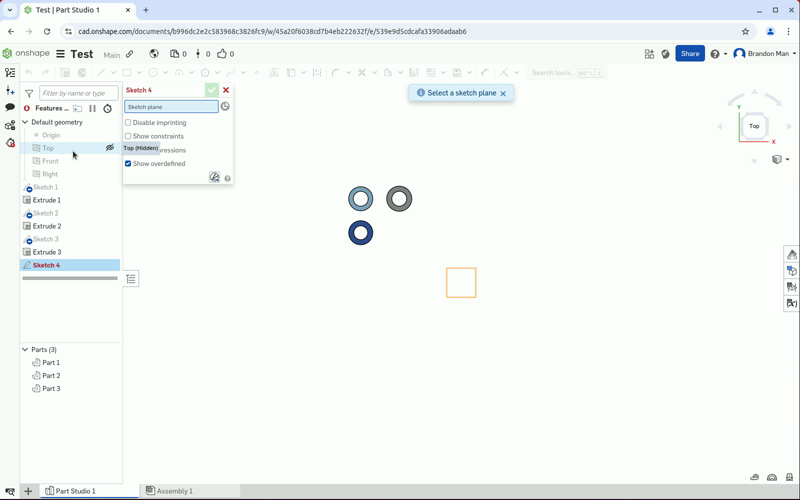
click(73, 150)
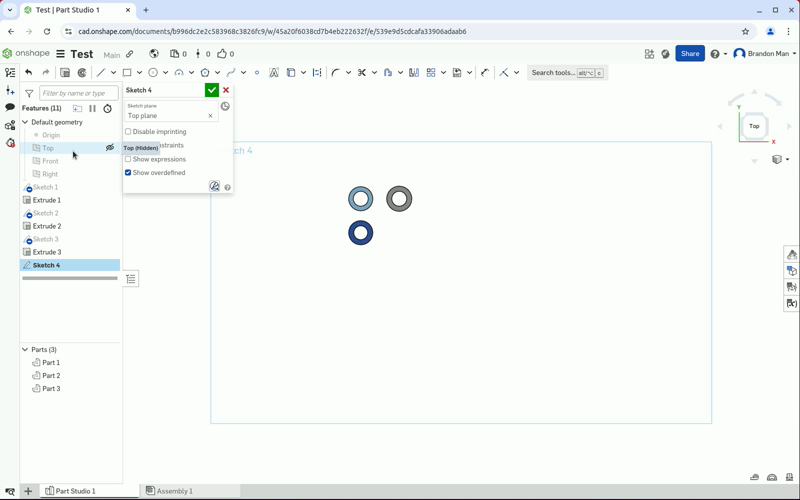
mouse_move(73, 352)
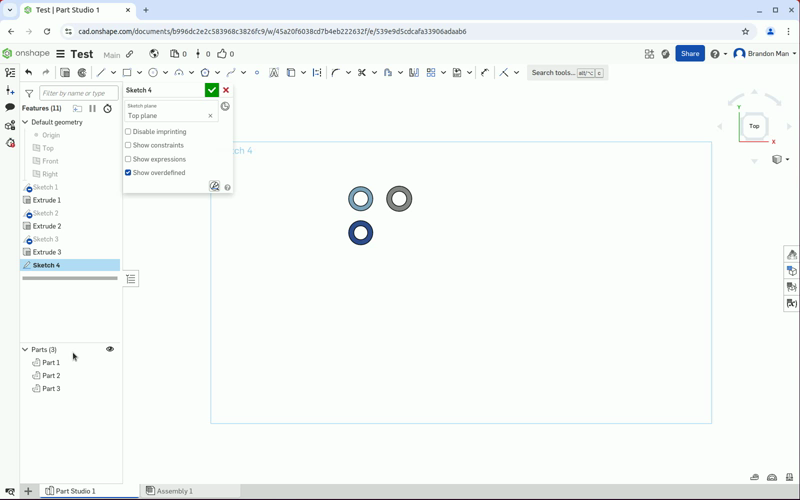
key(y)
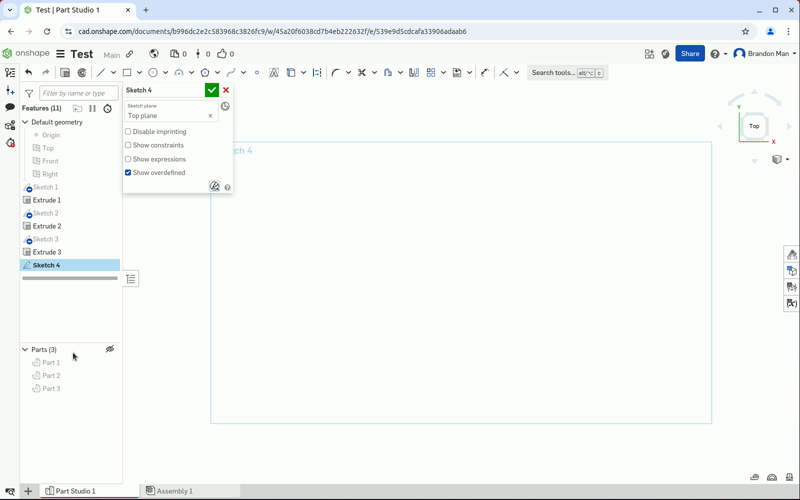
key(c)
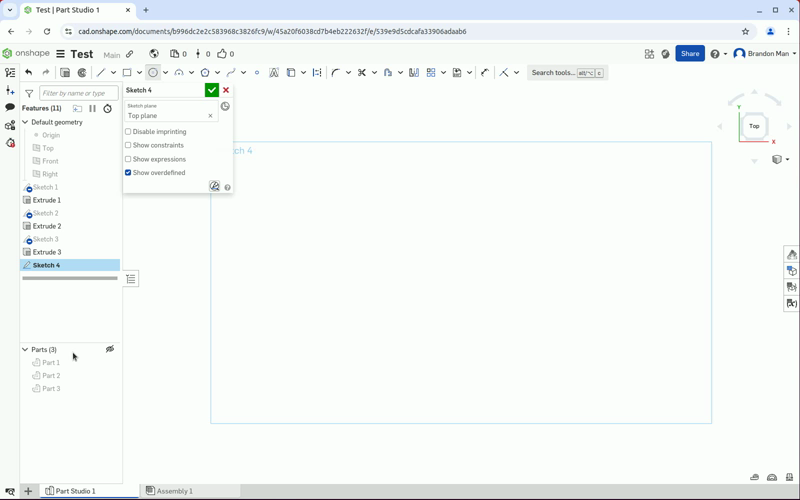
key_down(shift)
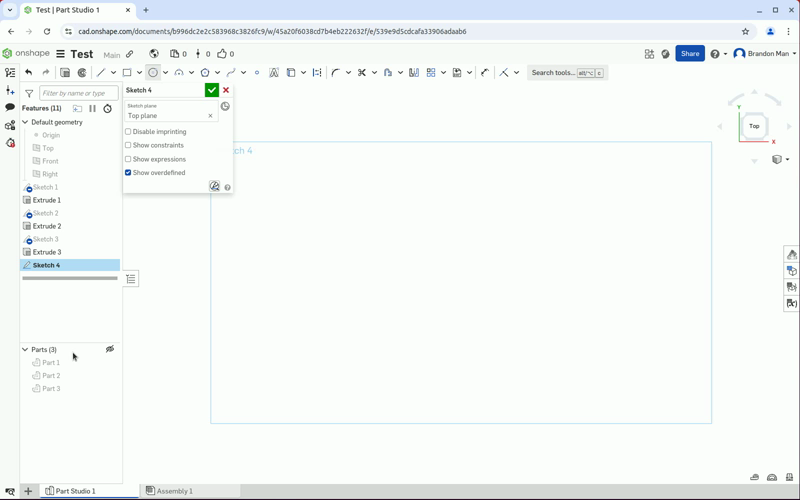
mouse_move(399, 233)
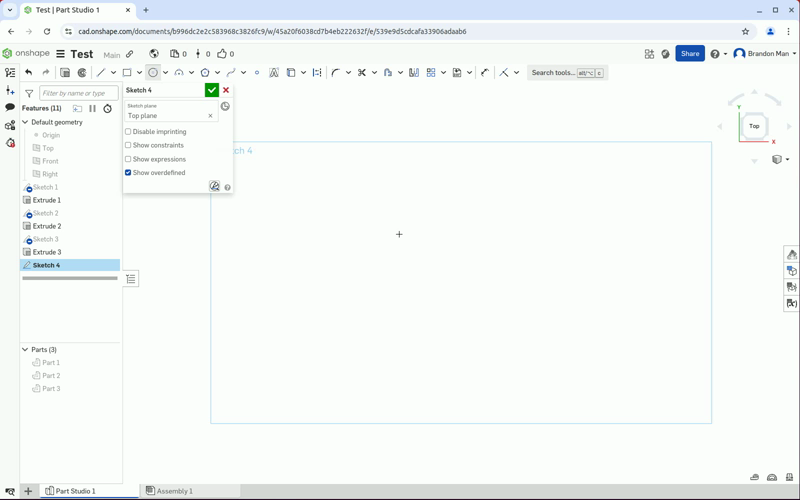
click(399, 233)
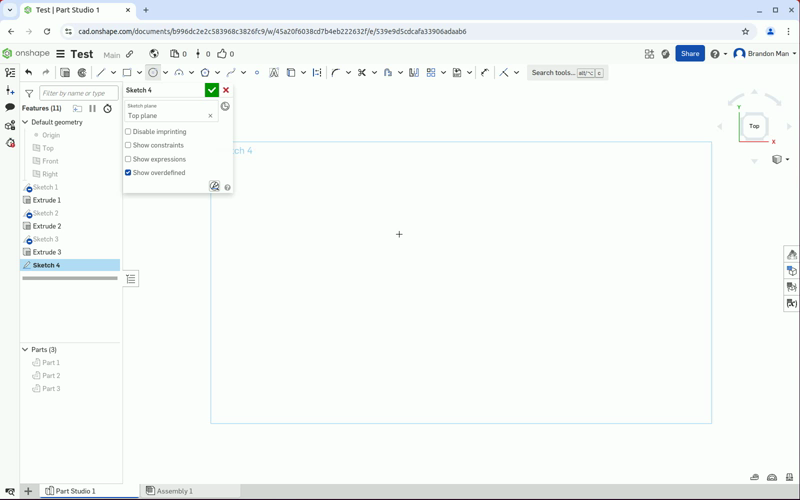
key_up(shift)
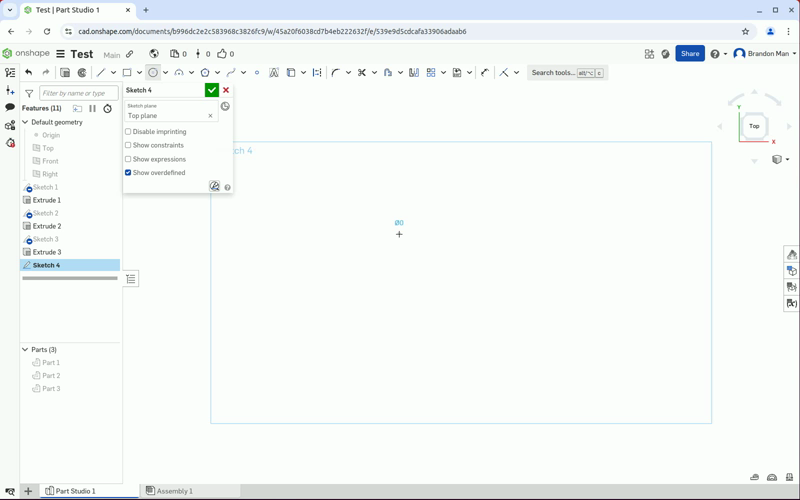
mouse_move(411, 233)
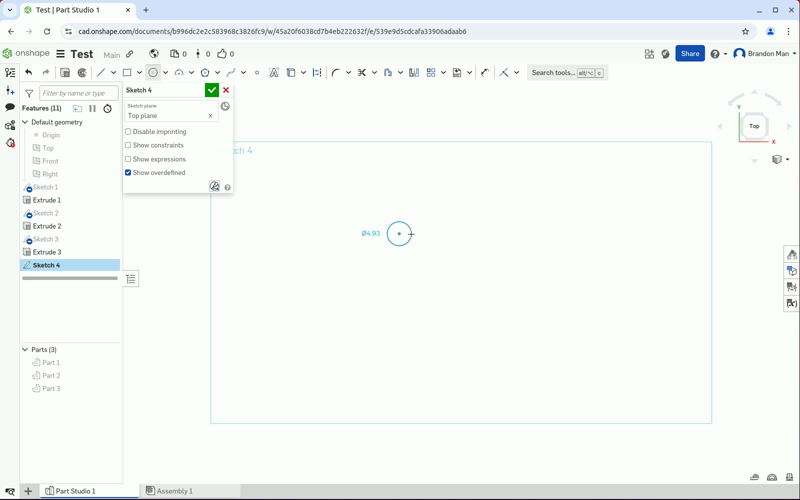
click(411, 233)
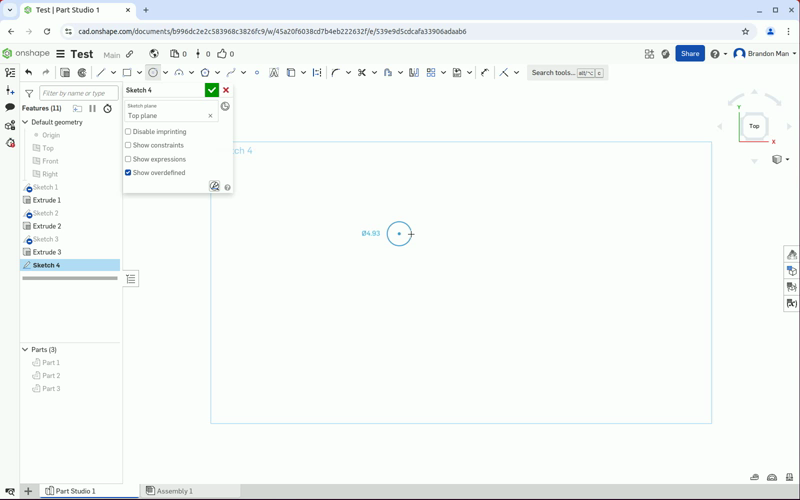
key(esc)
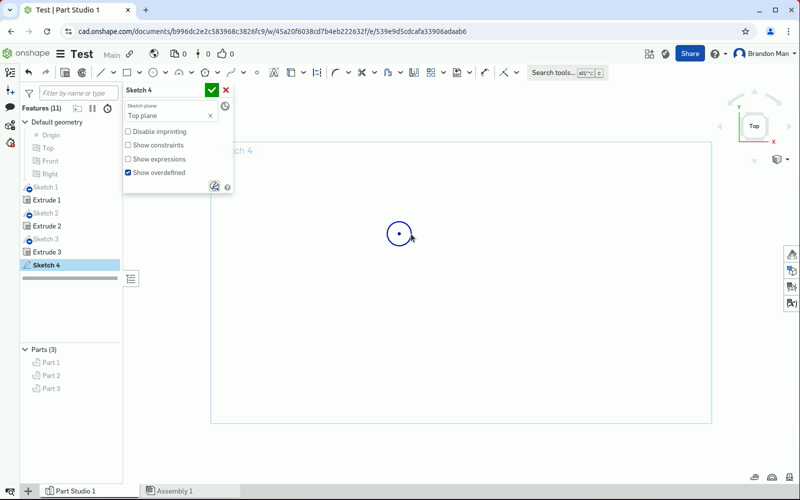
key(c)
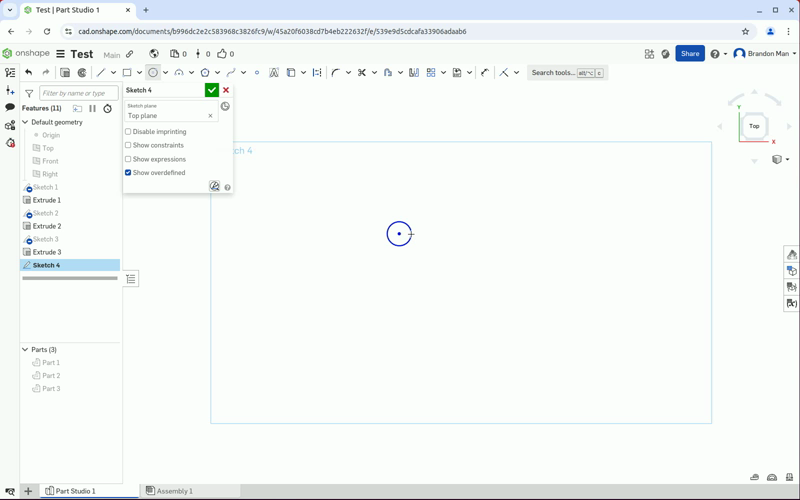
key_down(shift)
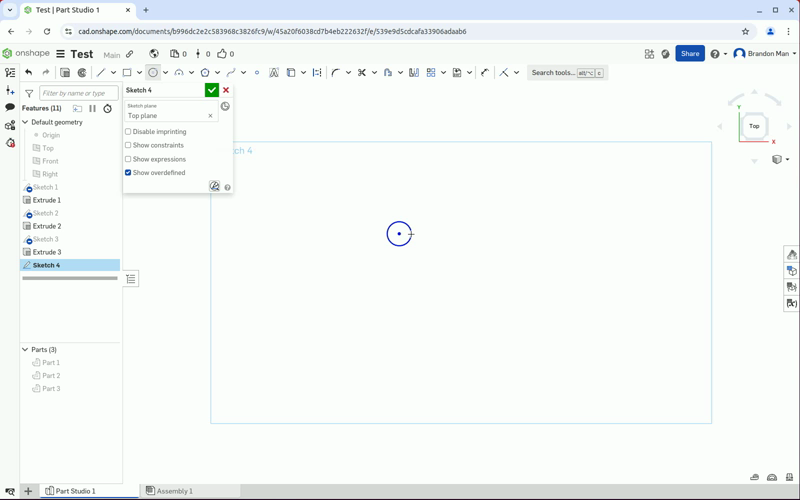
mouse_move(399, 233)
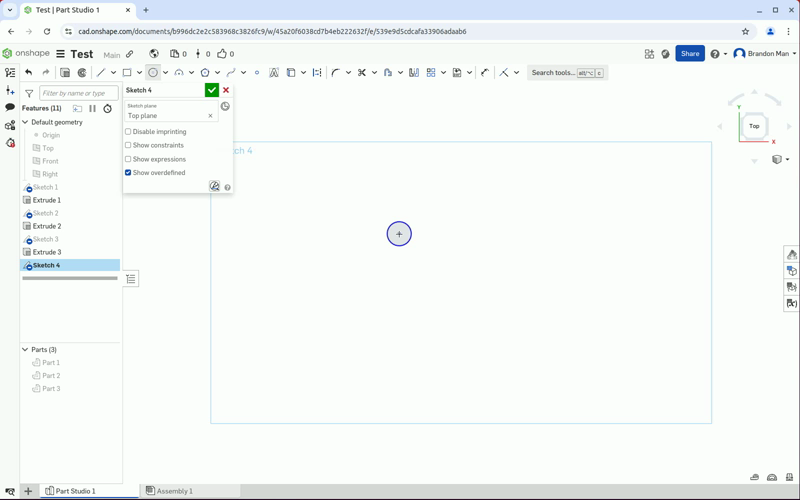
click(399, 233)
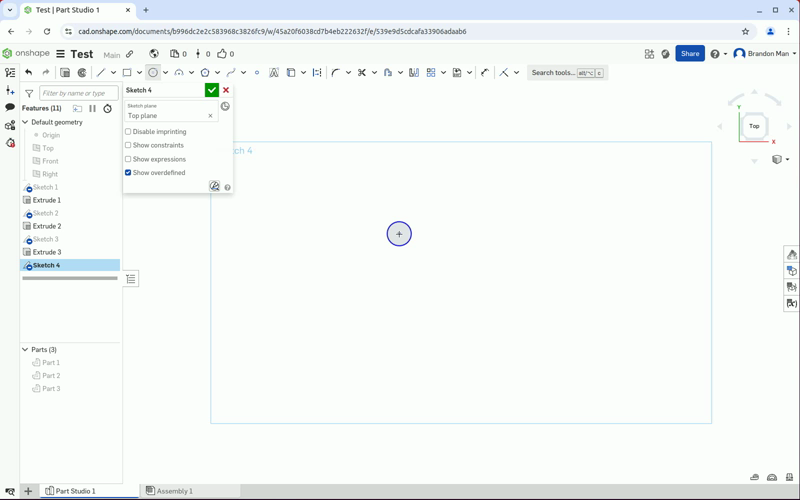
key_up(shift)
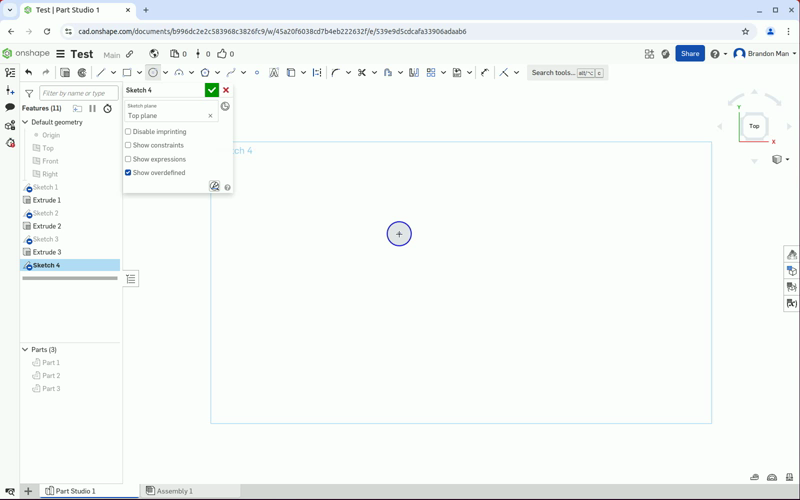
mouse_move(406, 233)
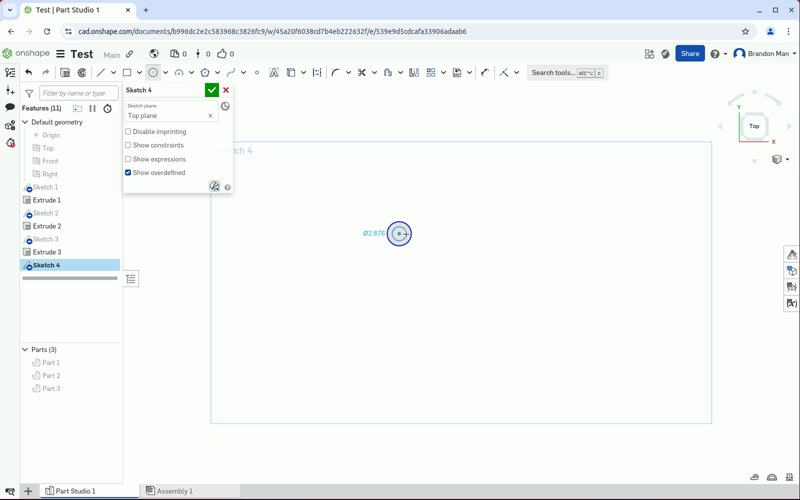
click(406, 233)
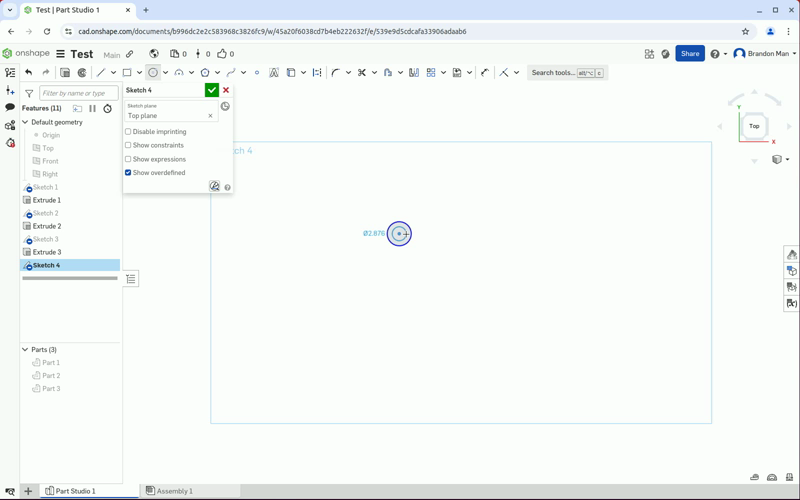
key(esc)
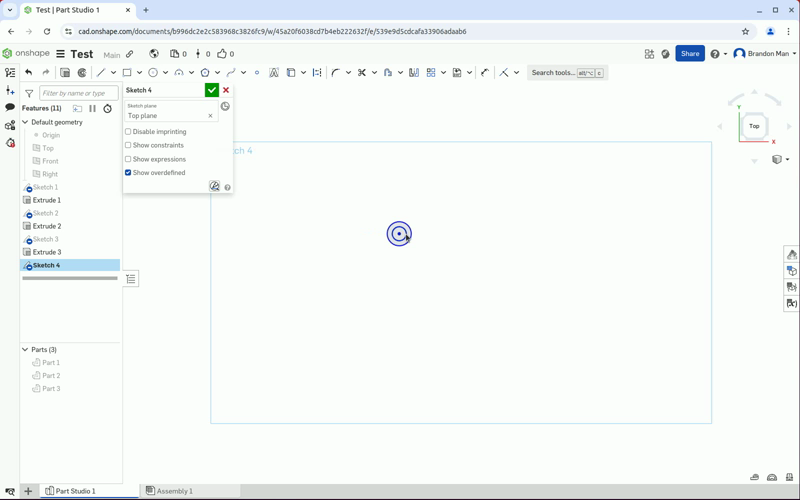
mouse_move(396, 226)
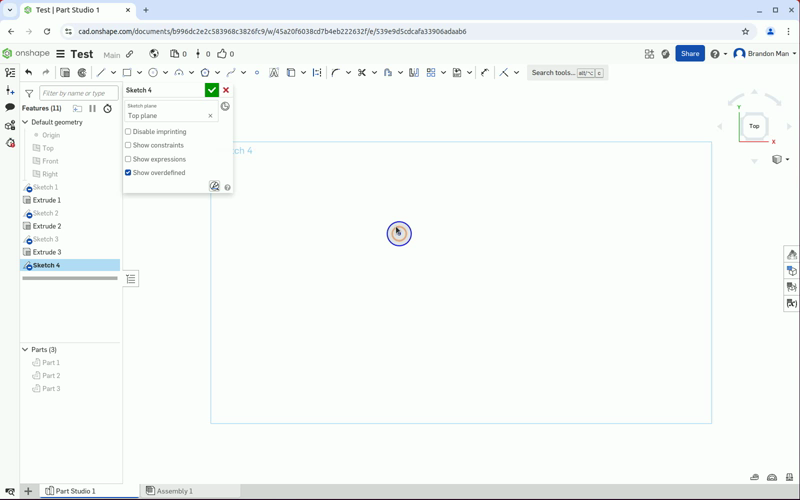
scroll(6)
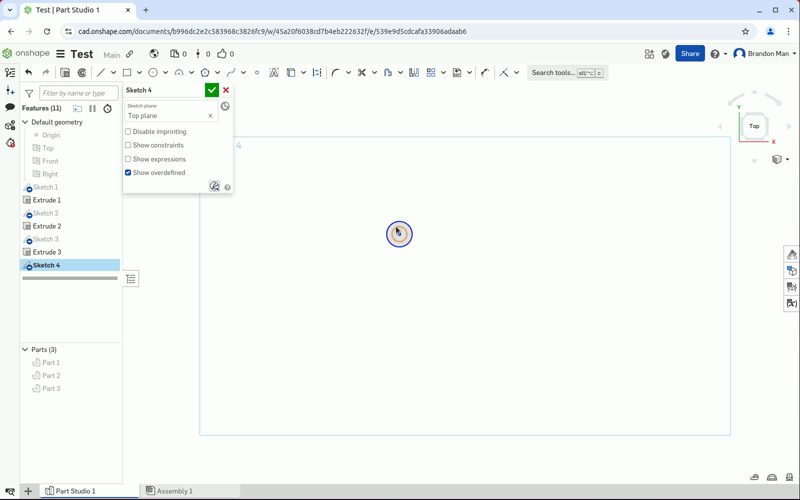
scroll(6)
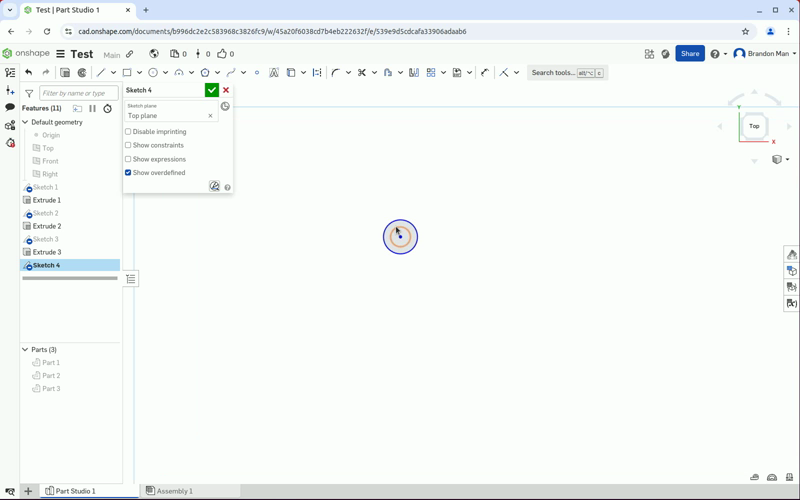
scroll(6)
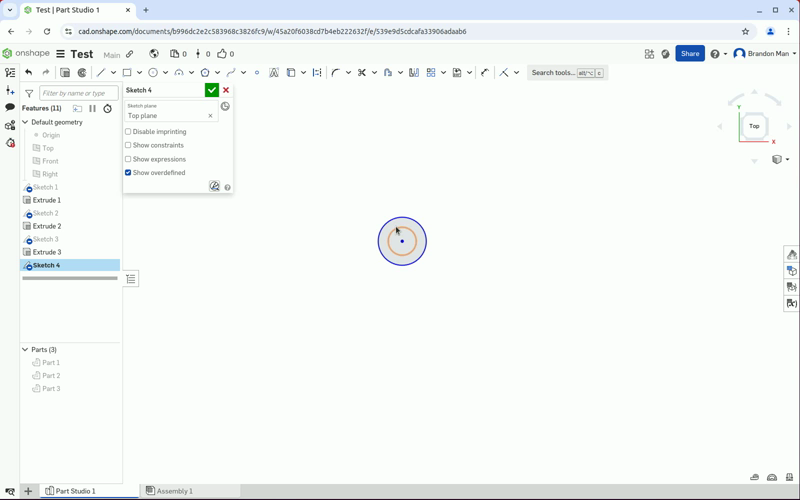
scroll(6)
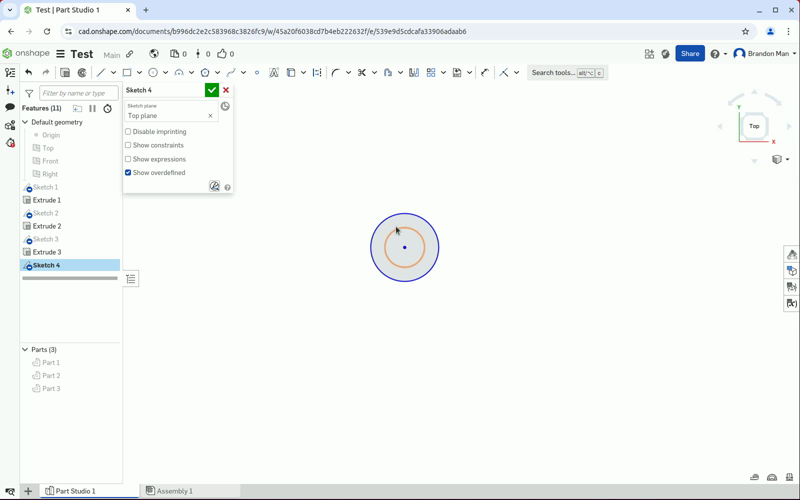
scroll(6)
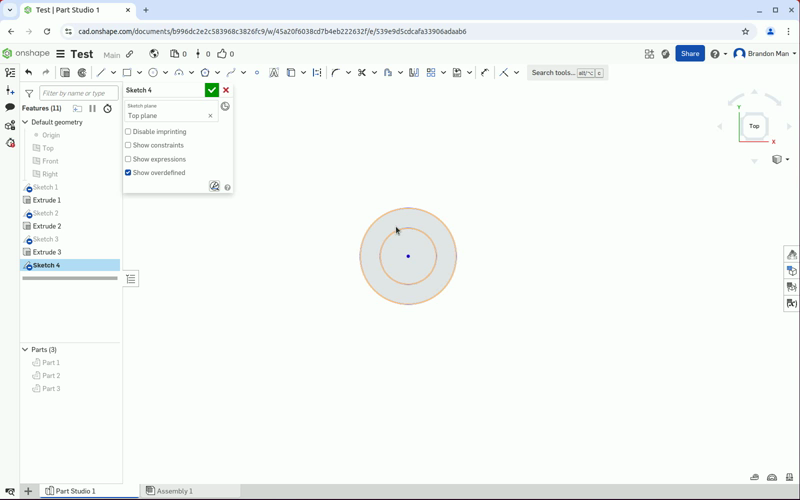
scroll(6)
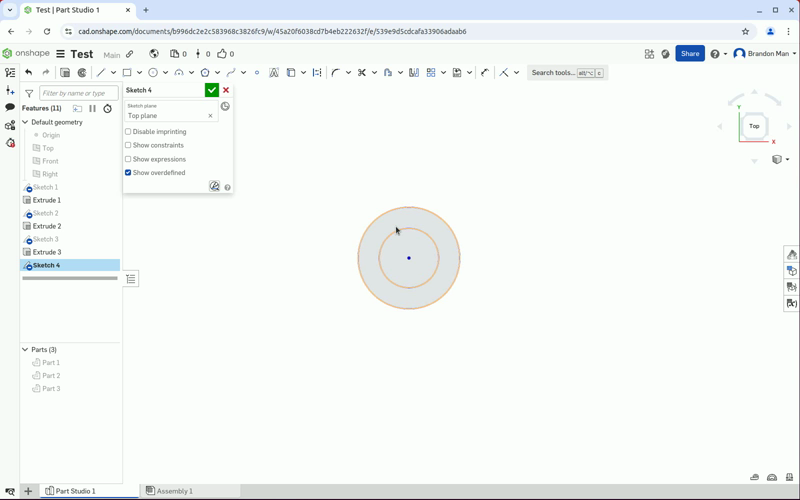
scroll(6)
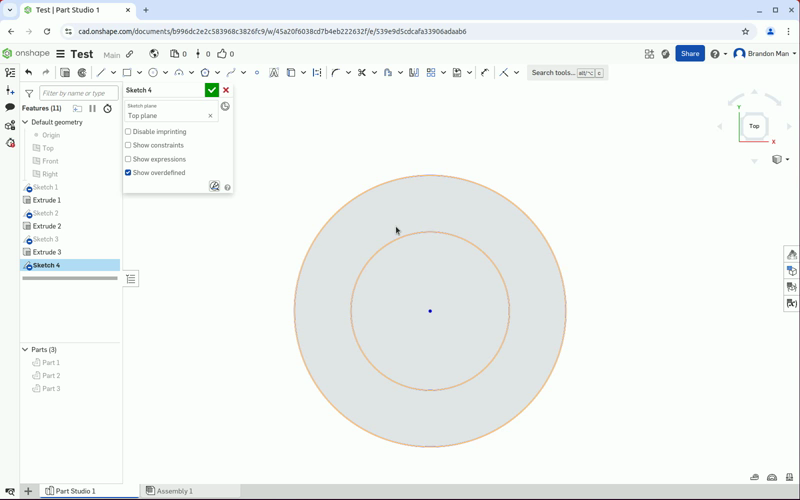
click(396, 226)
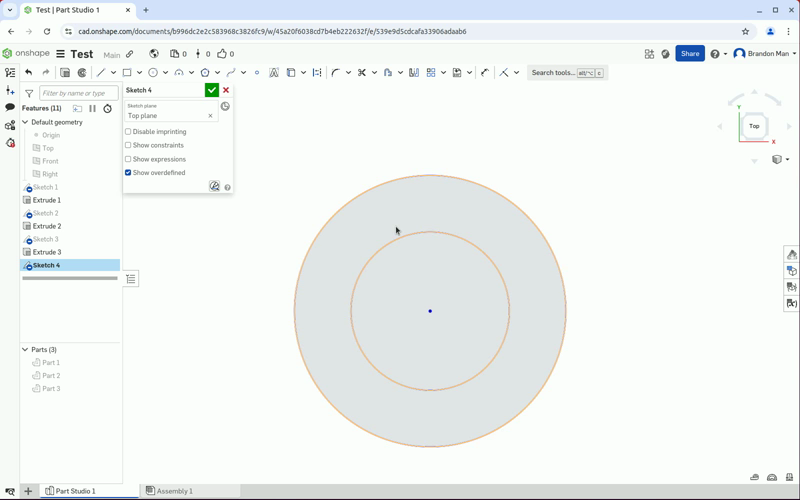
scroll(-6)
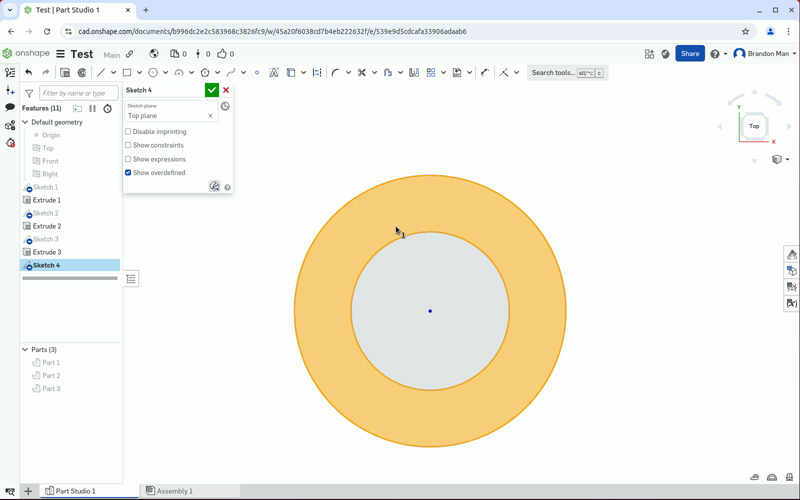
scroll(-6)
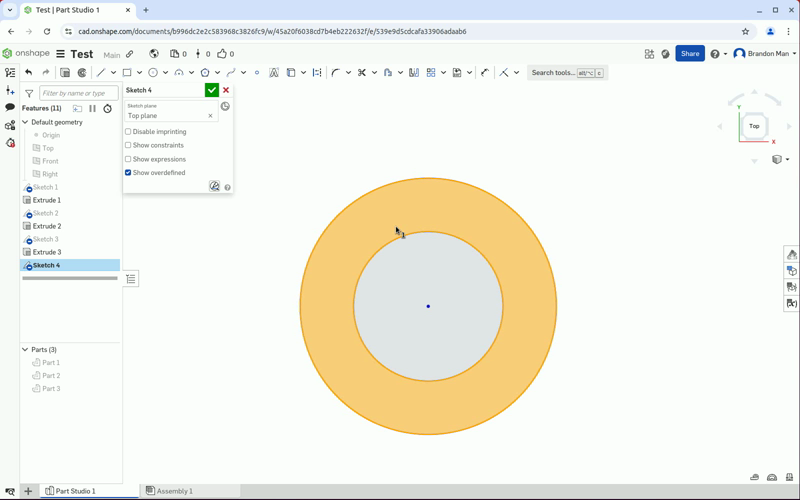
scroll(-6)
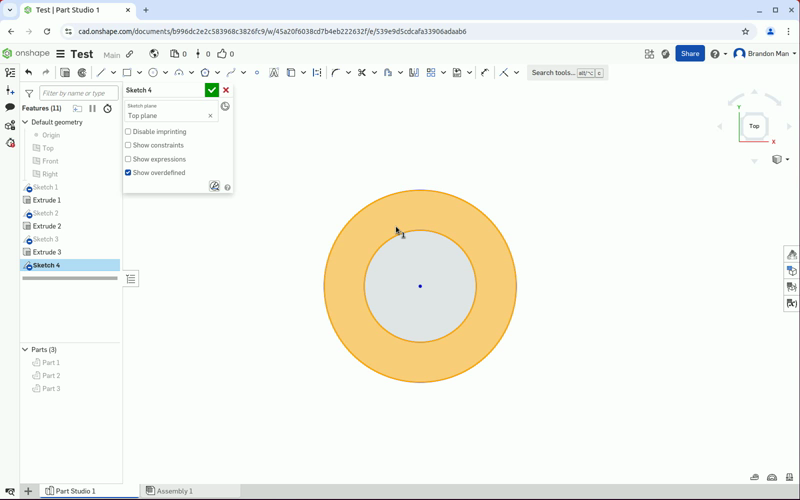
scroll(-6)
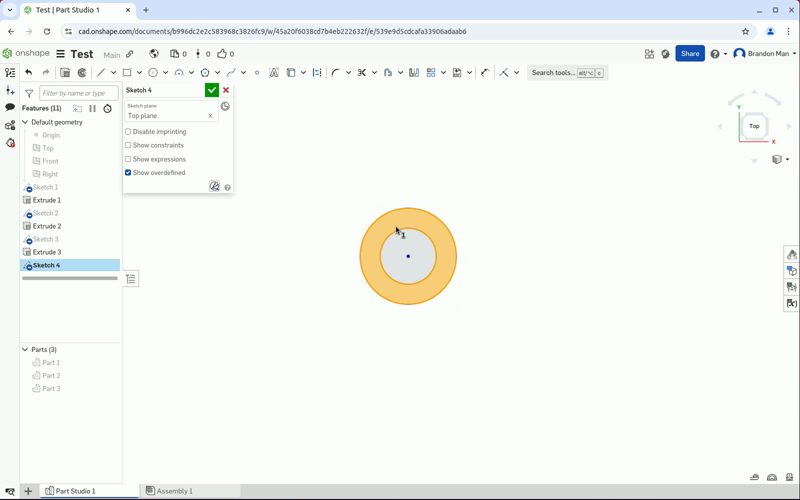
scroll(-6)
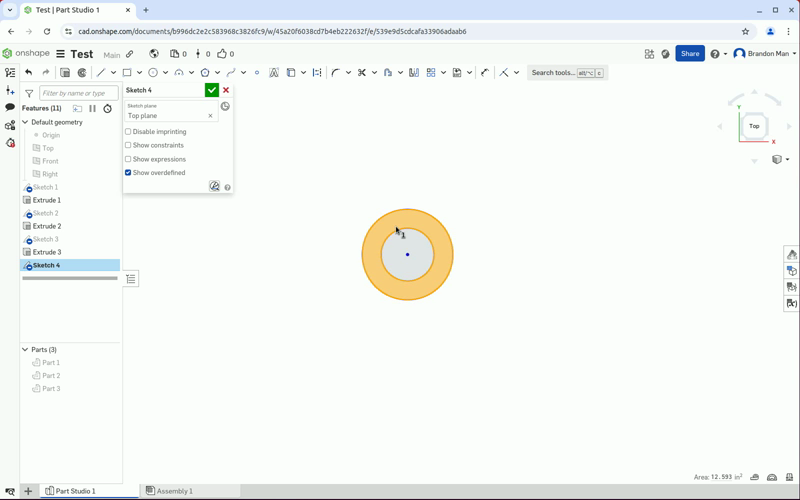
scroll(-6)
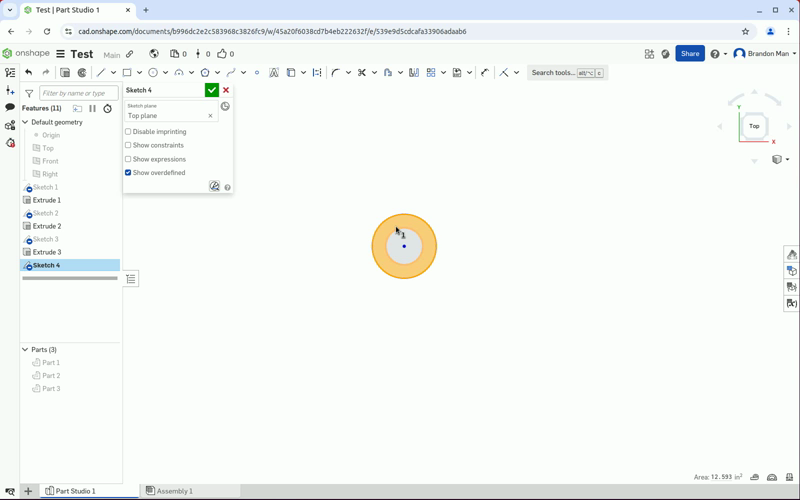
scroll(-6)
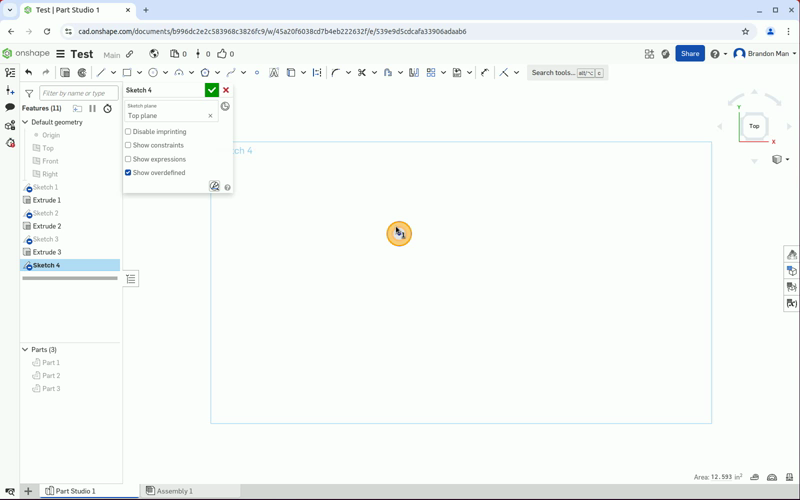
mouse_move(73, 352)
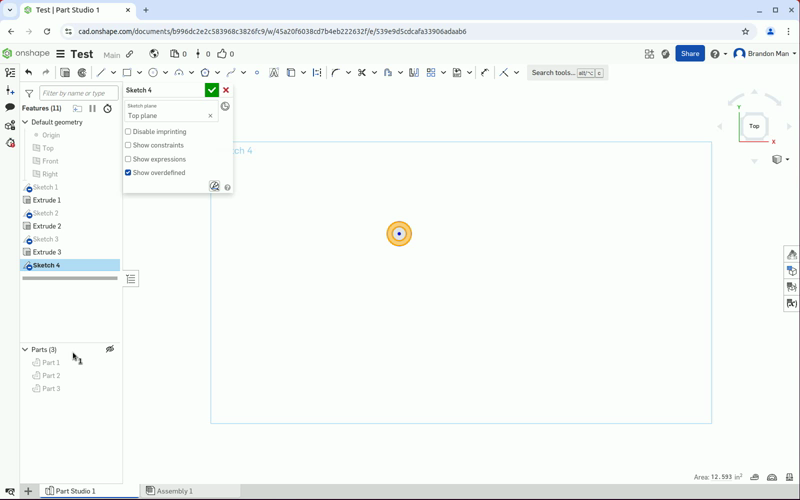
key(shift+y)
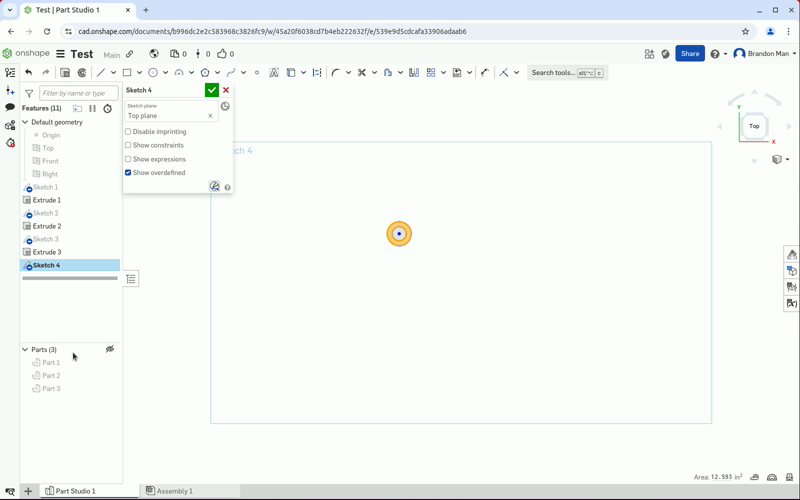
key(shift+e)
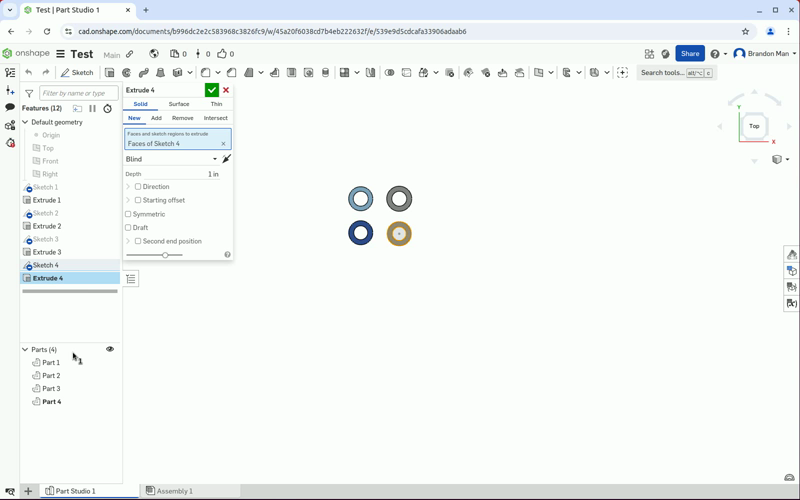
mouse_move(143, 106)
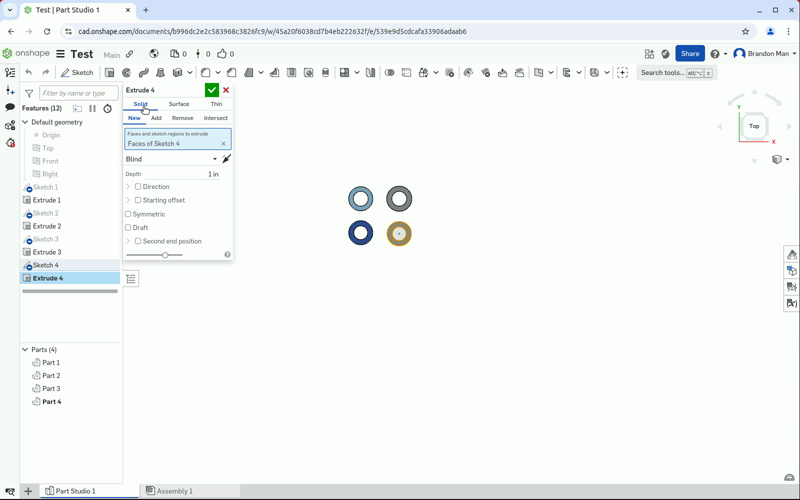
click(143, 106)
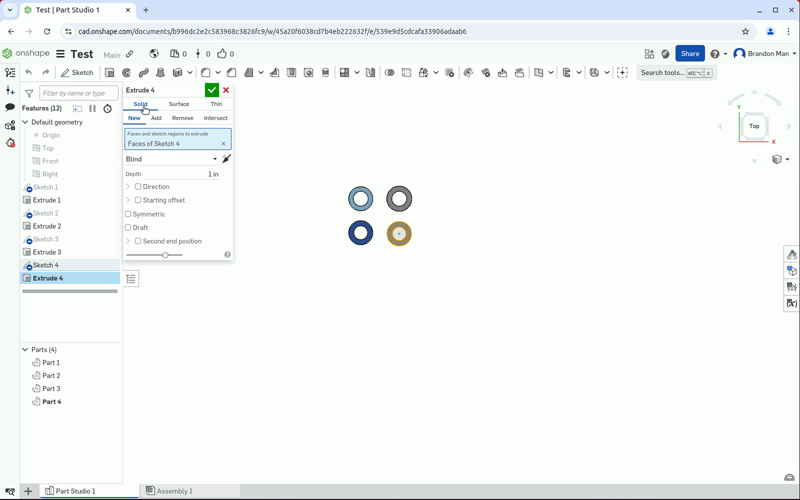
mouse_move(137, 120)
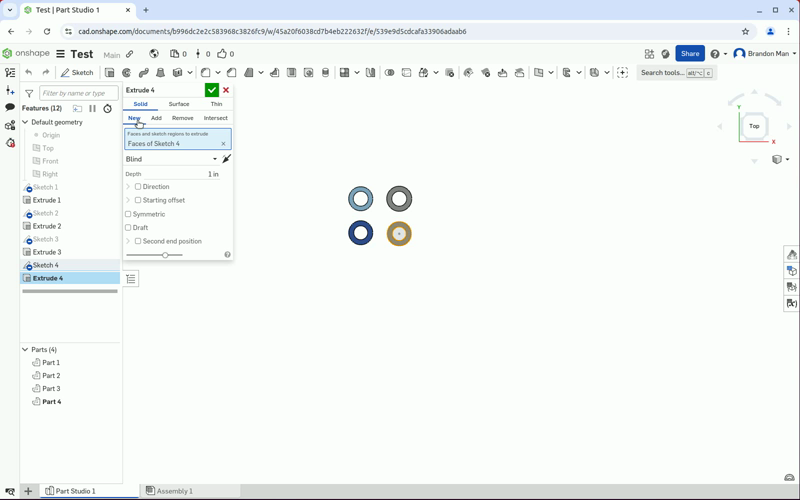
click(137, 120)
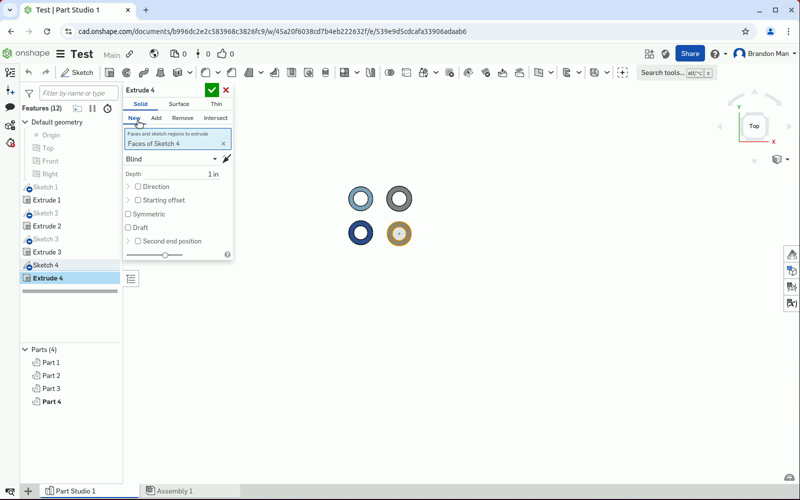
key(tab, 4)
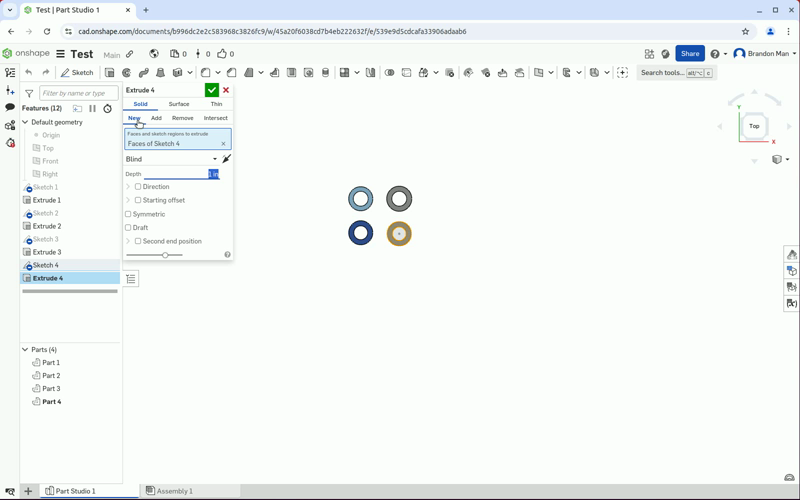
text(-0.241)
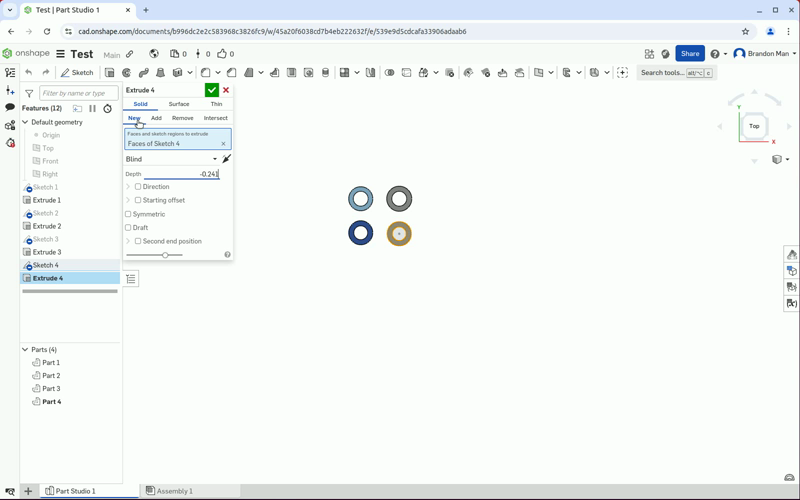
key(enter)
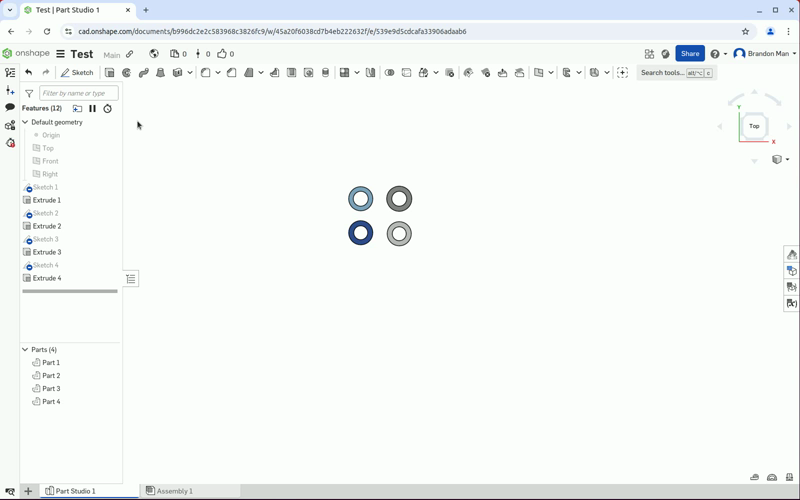
key(shift+h)
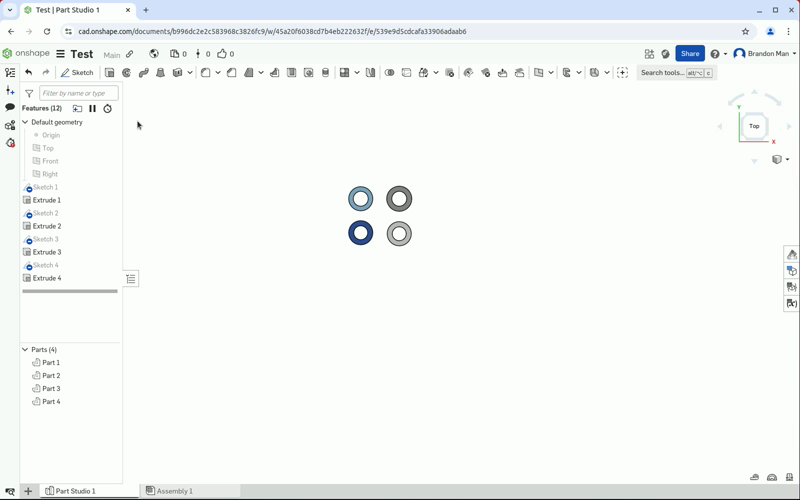
key(shift+h)
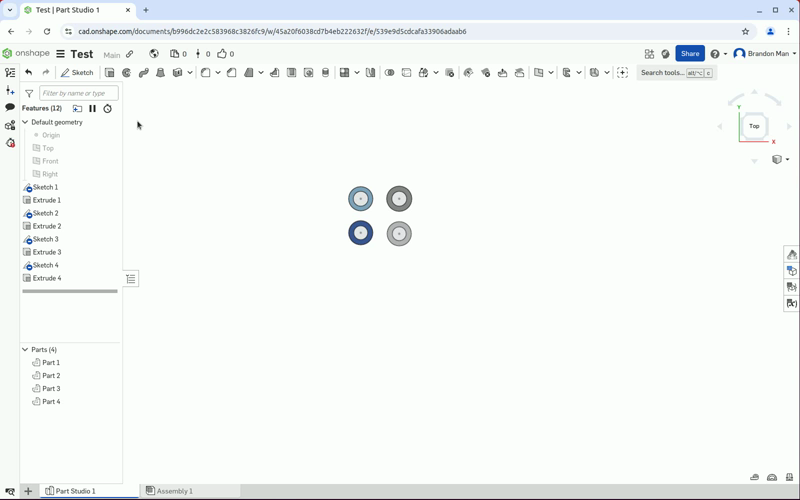
key(shift+7)
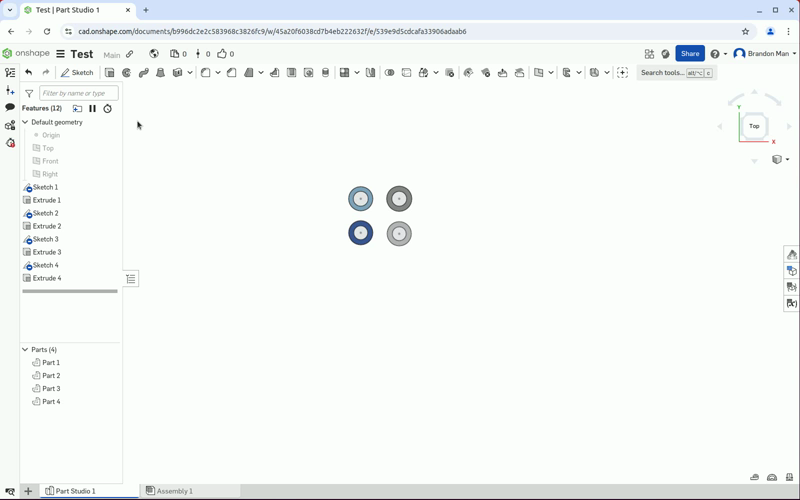
key(up, 3)
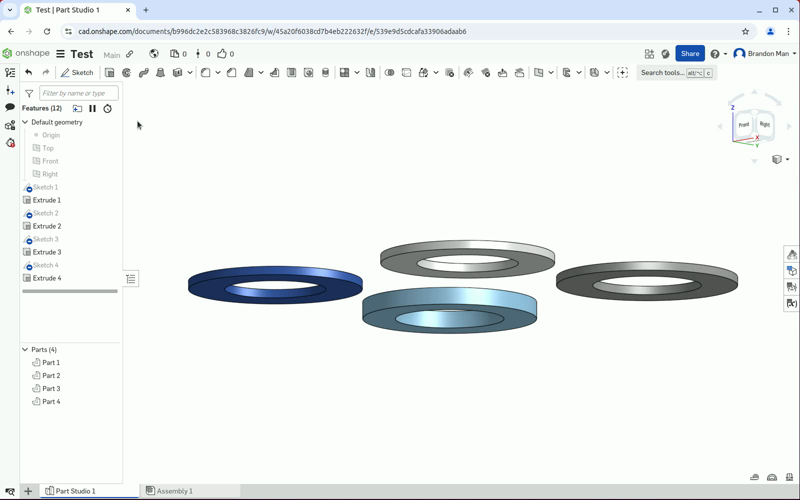
key(left, 3)
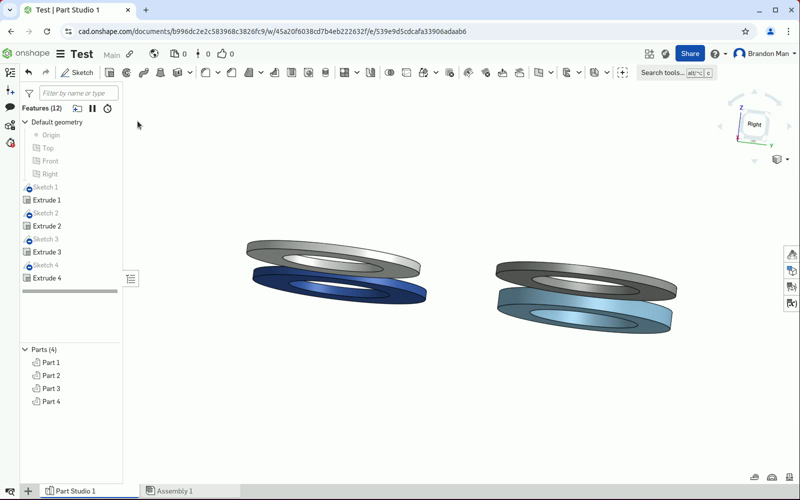
key(right, 3)
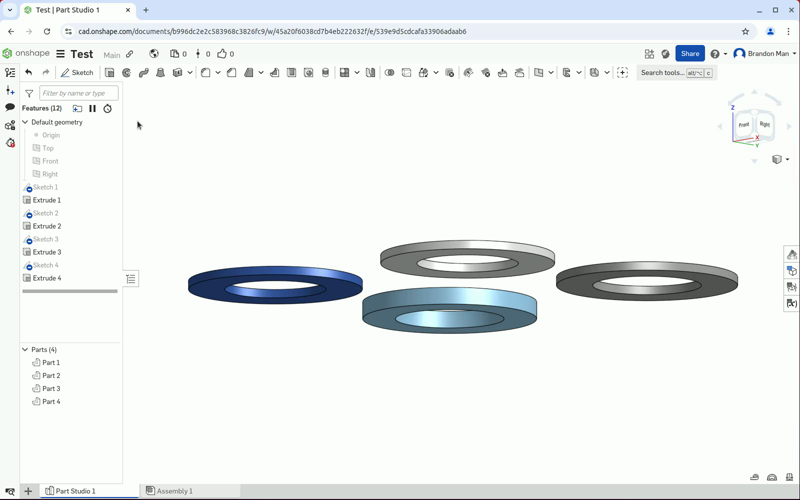
key(down, 3)
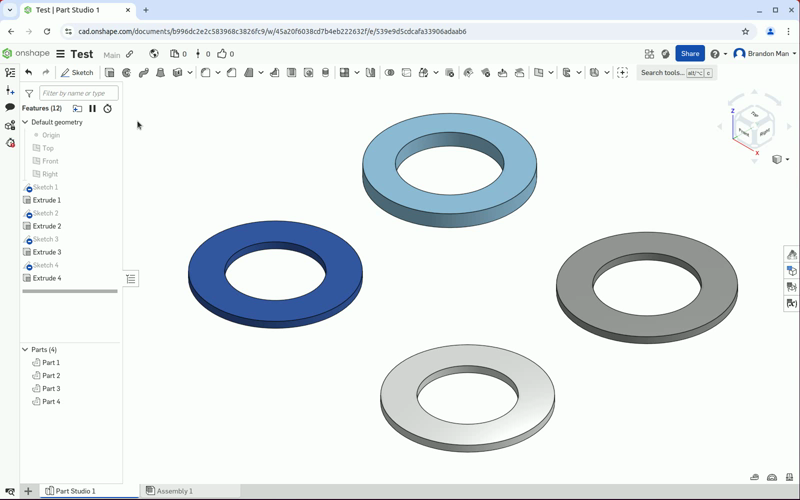
mouse_move(73, 189)
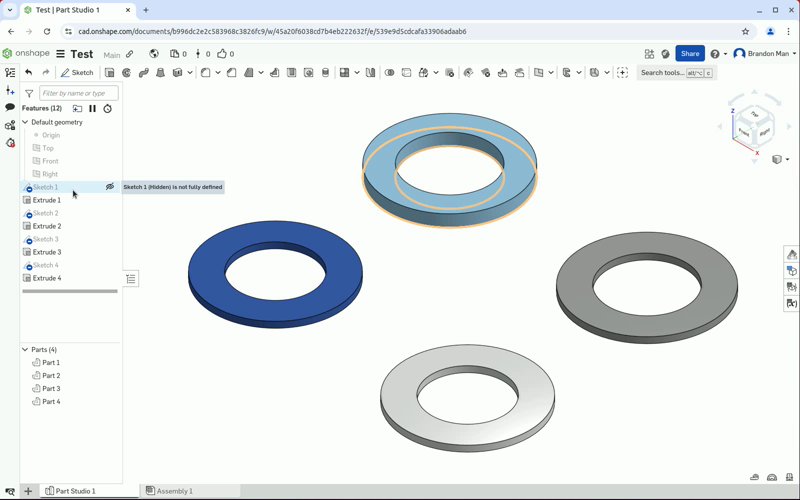
click(73, 189)